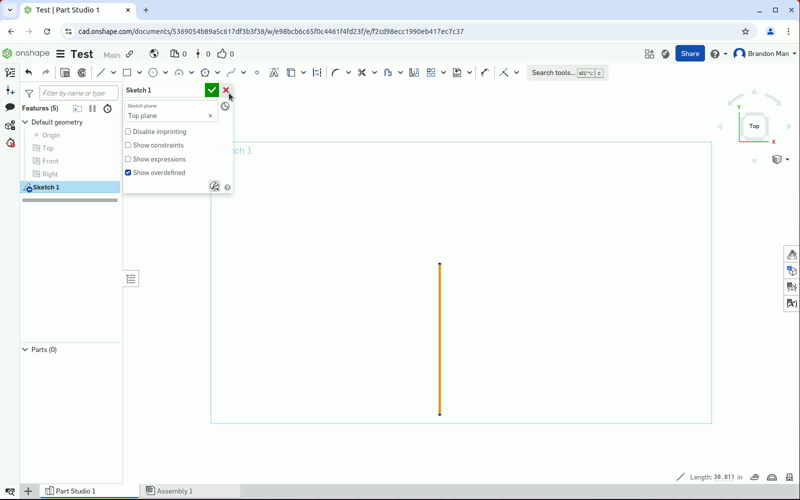
key(shift+h)
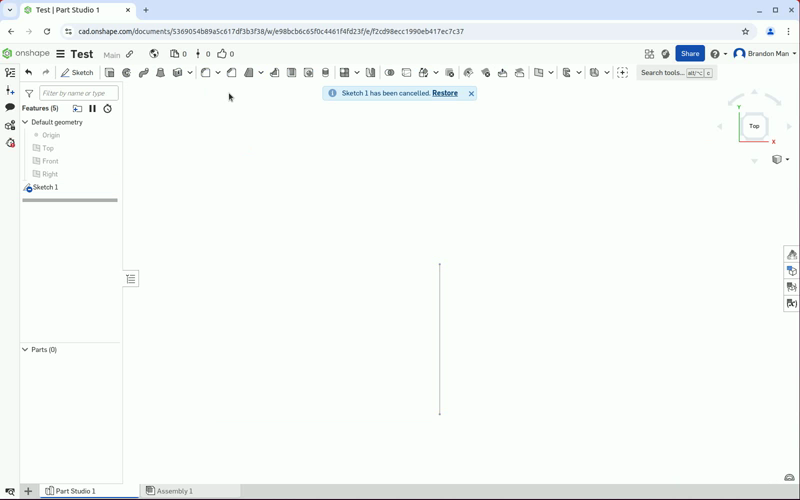
key(shift+s)
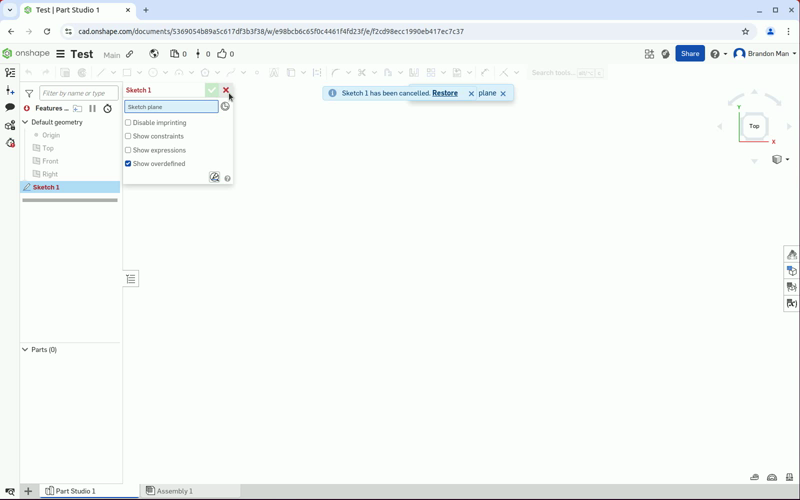
mouse_move(73, 150)
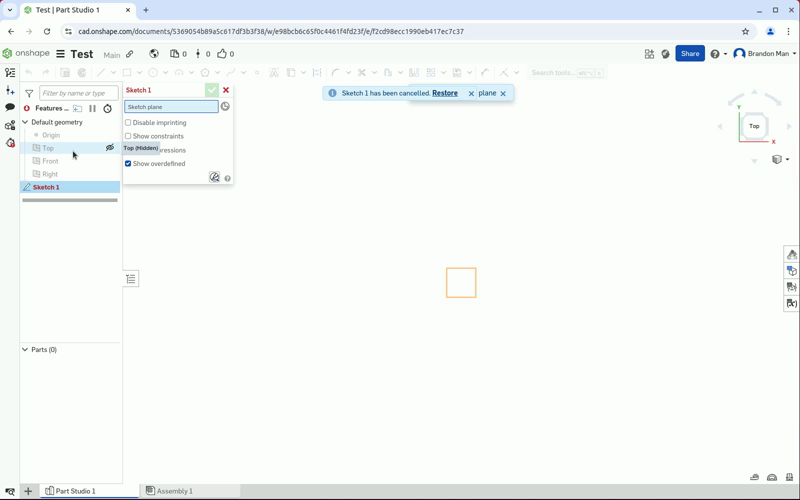
click(73, 150)
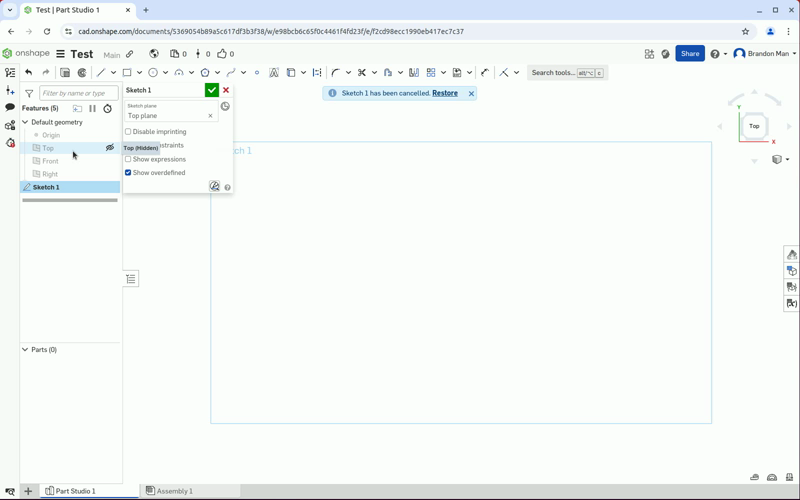
mouse_move(73, 352)
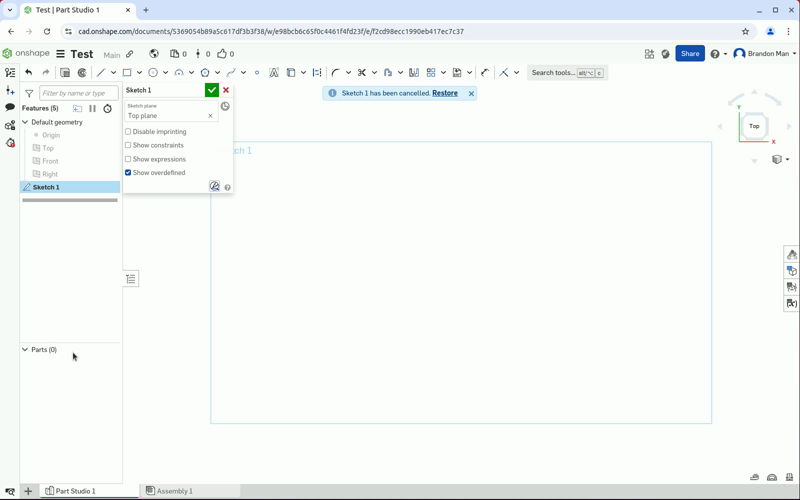
key(y)
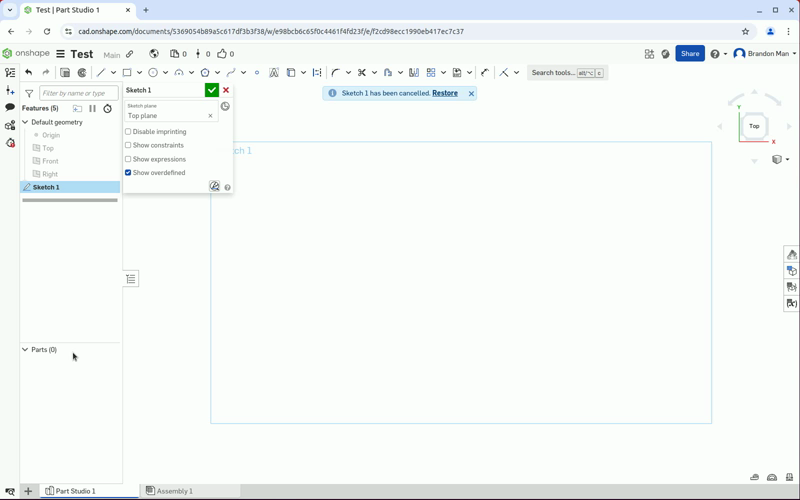
key(l)
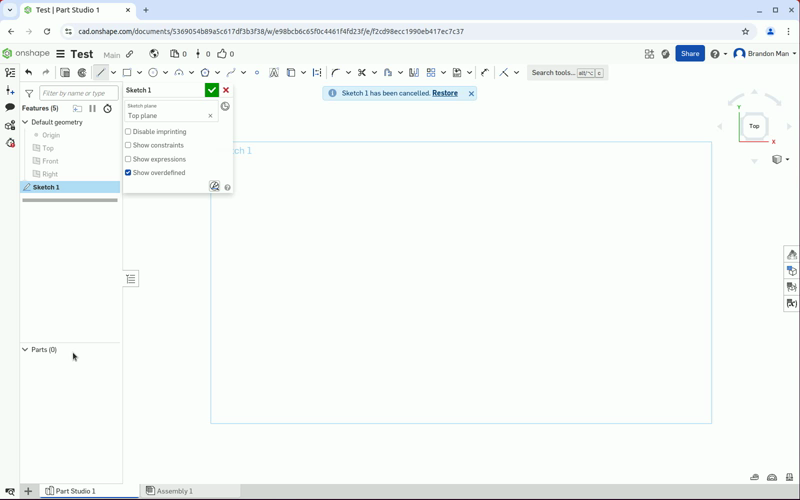
key_down(shift)
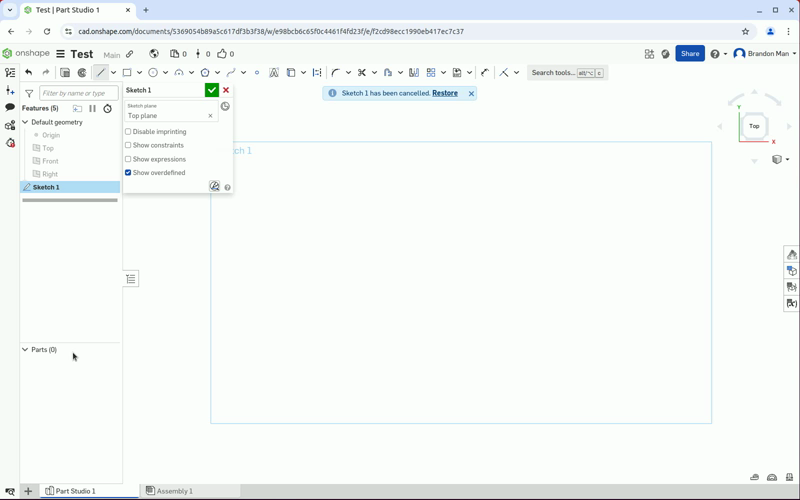
mouse_move(460, 282)
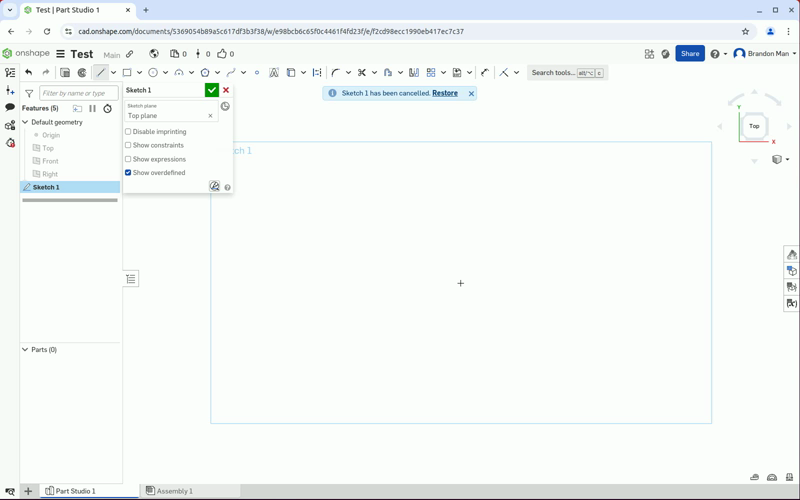
click(460, 282)
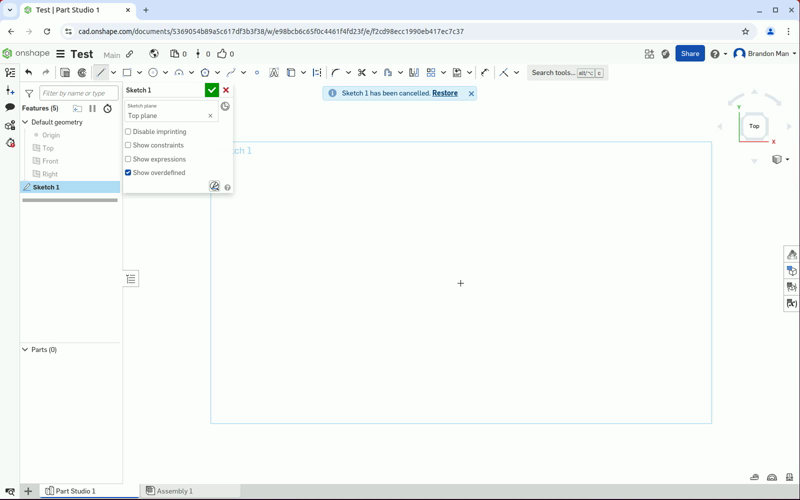
key_up(shift)
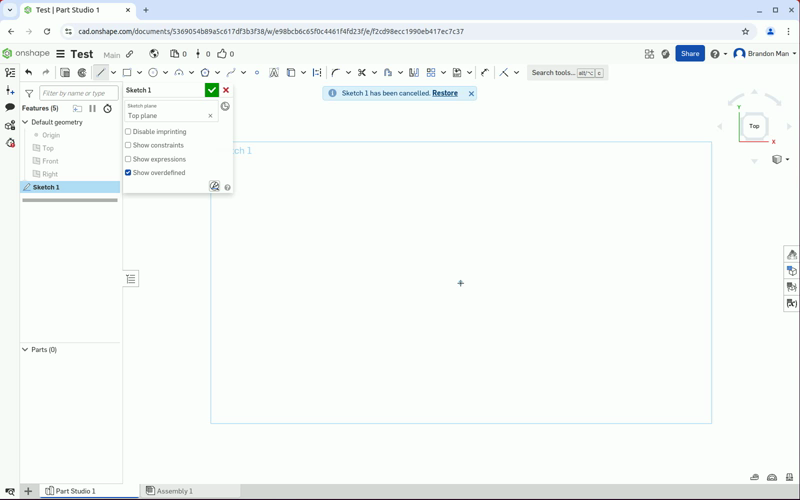
key_down(shift)
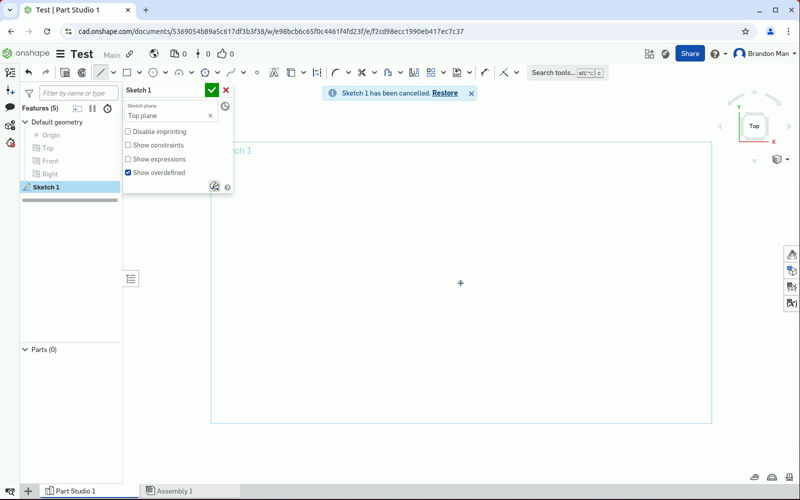
mouse_move(573, 282)
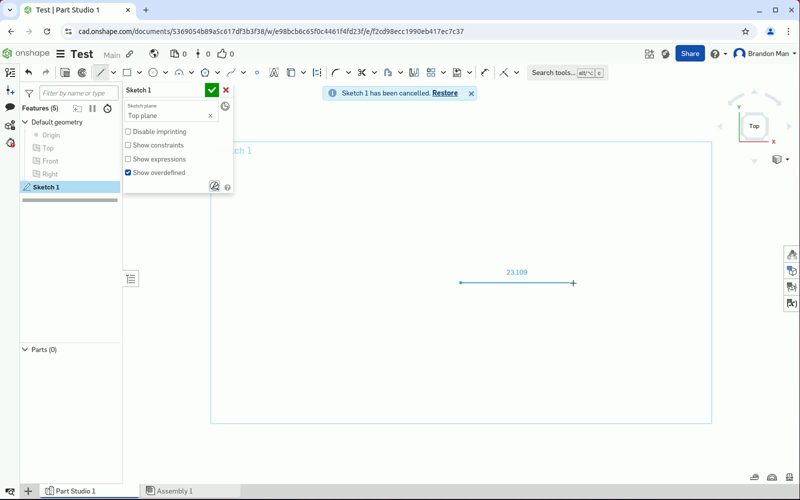
click(573, 282)
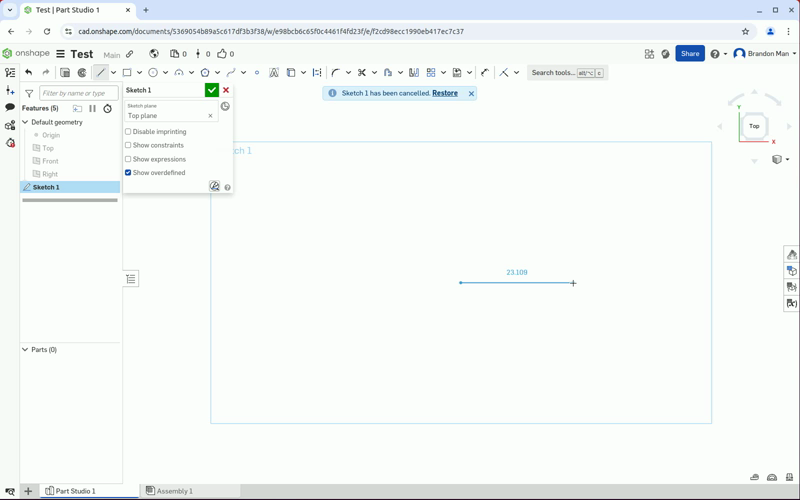
key_up(shift)
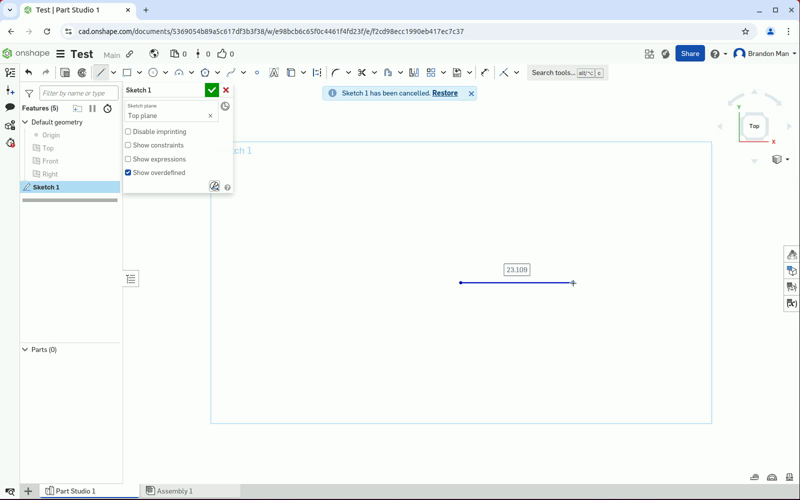
key_down(shift)
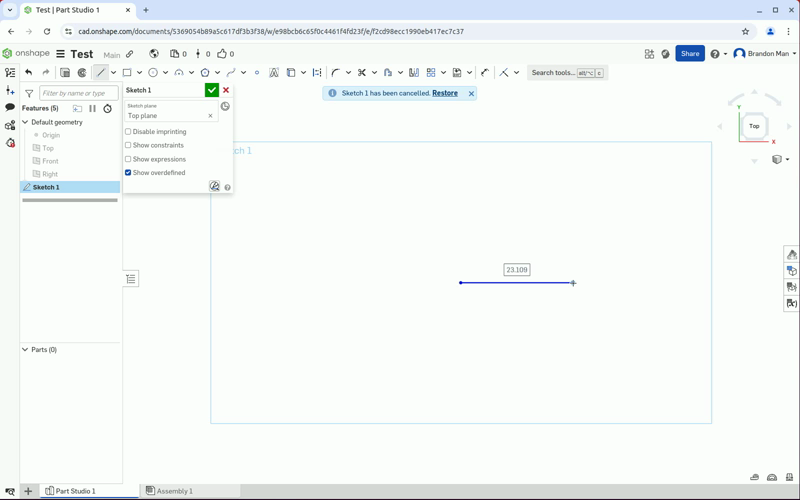
mouse_move(589, 282)
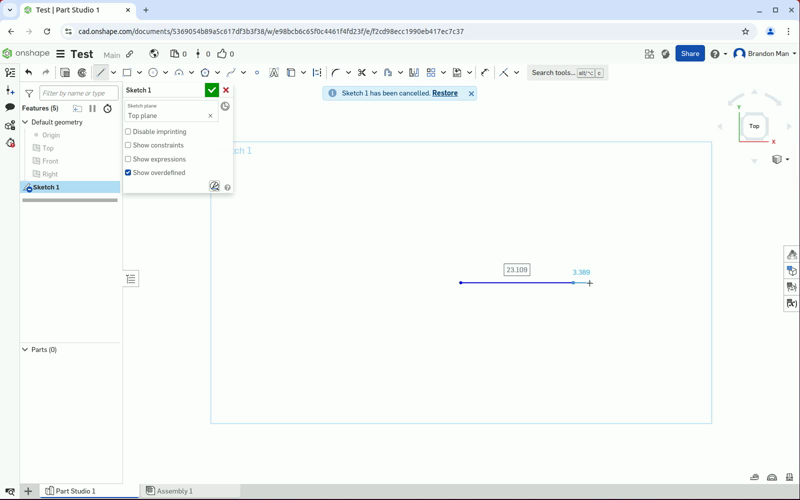
mouse_move(573, 274)
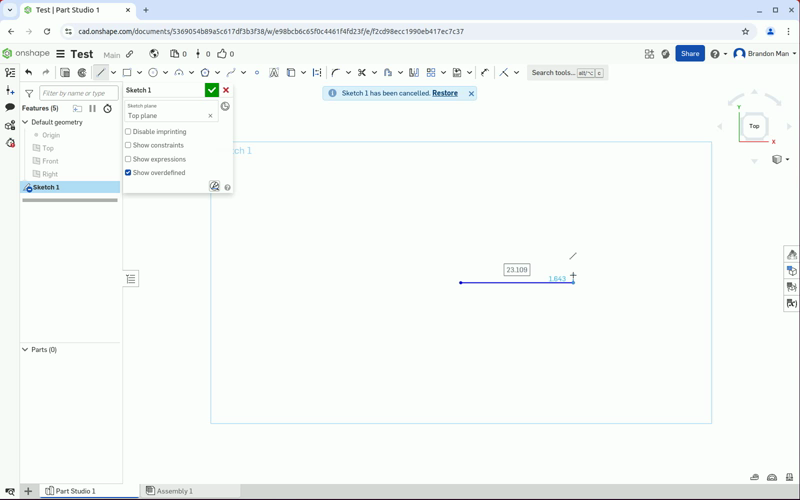
click(573, 274)
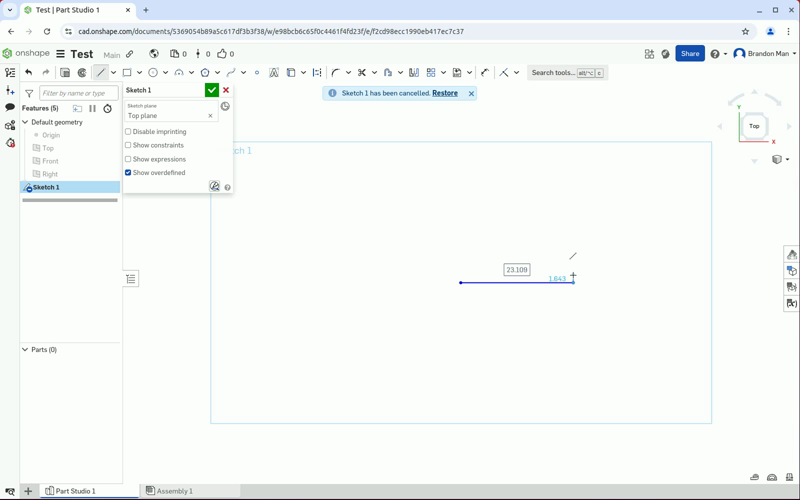
key_up(shift)
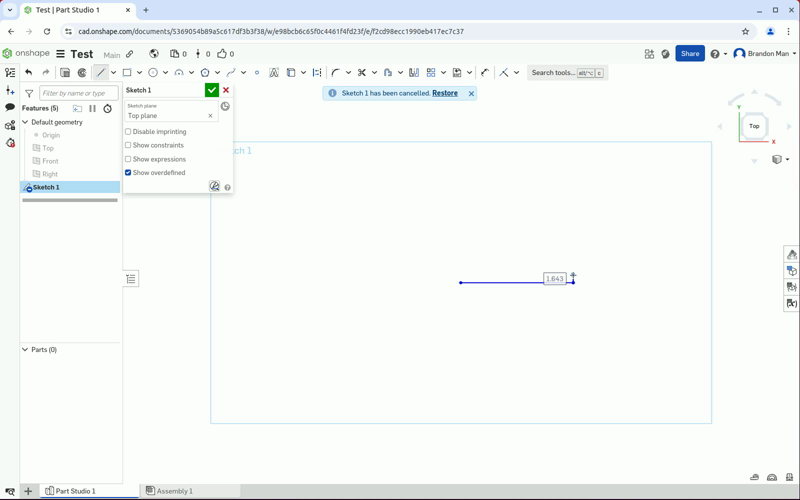
key_down(shift)
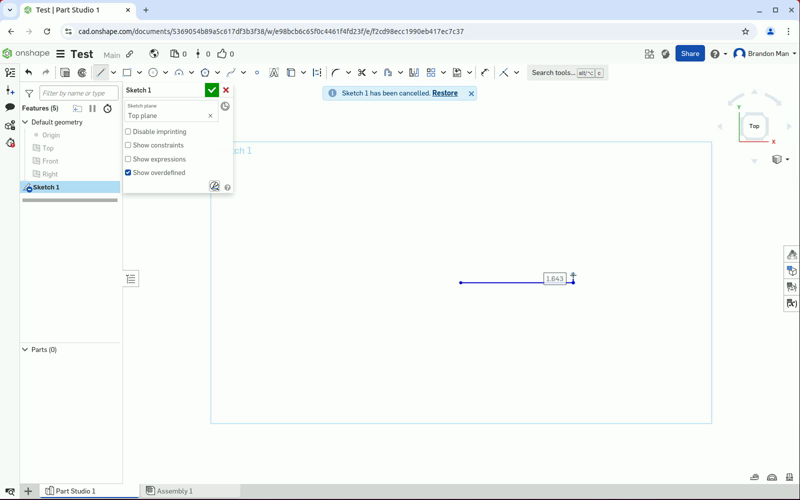
mouse_move(460, 274)
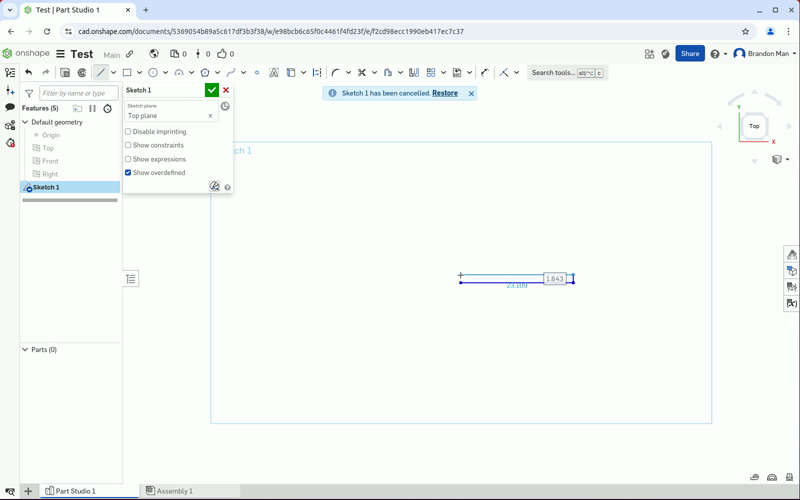
click(460, 274)
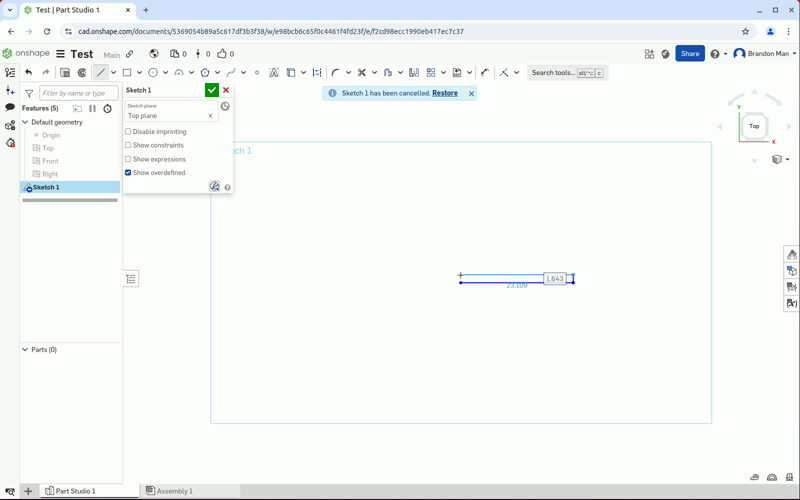
key_up(shift)
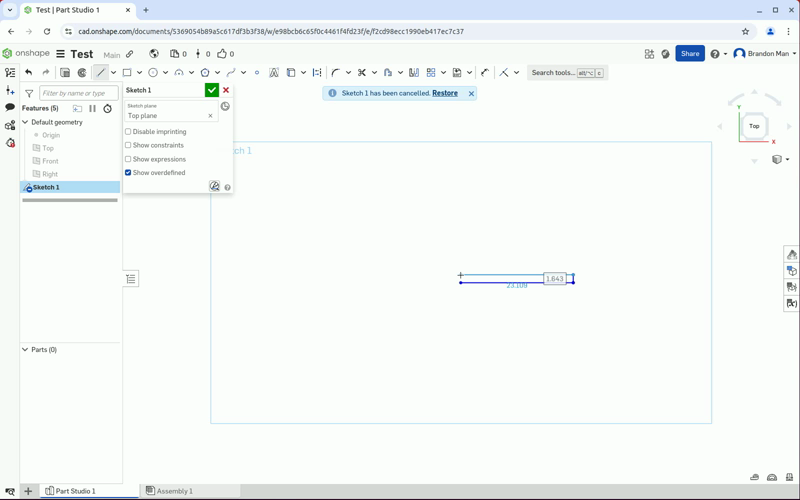
mouse_move(490, 274)
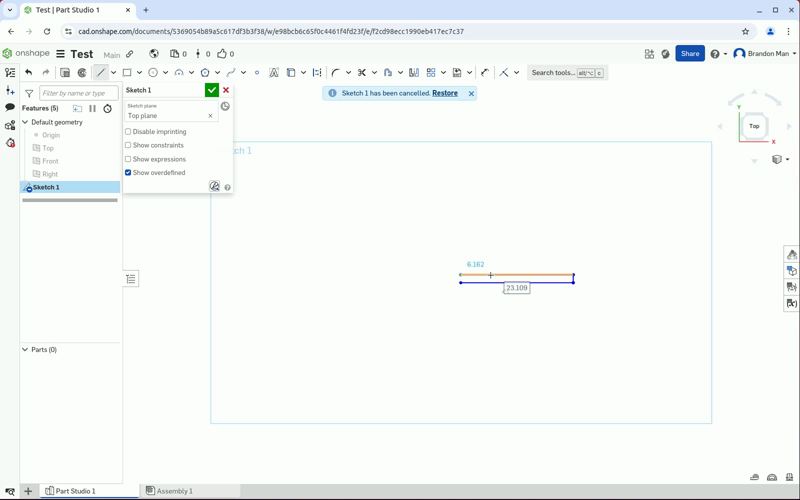
key_down(shift)
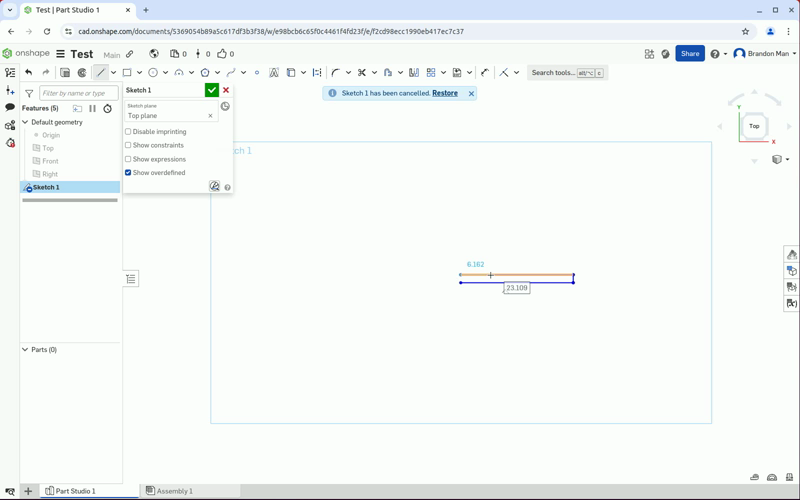
mouse_move(460, 282)
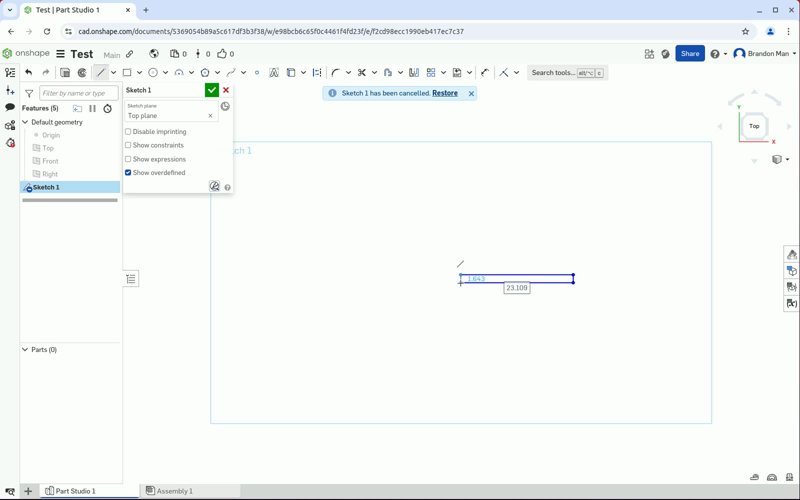
key_up(shift)
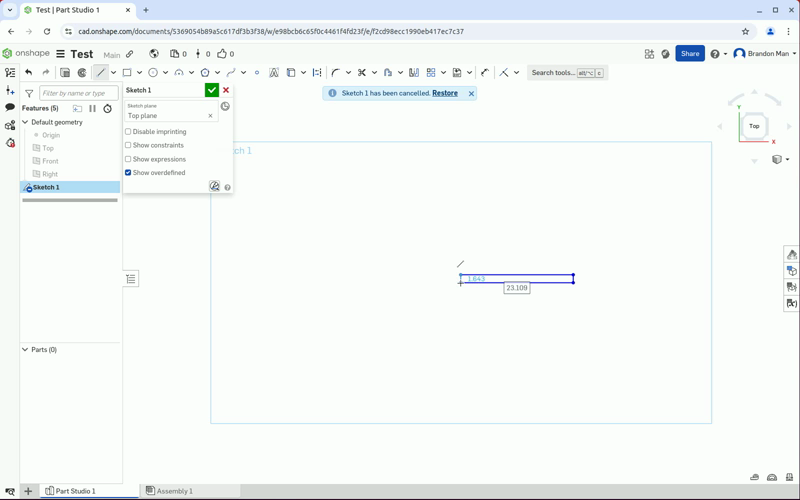
click(460, 282)
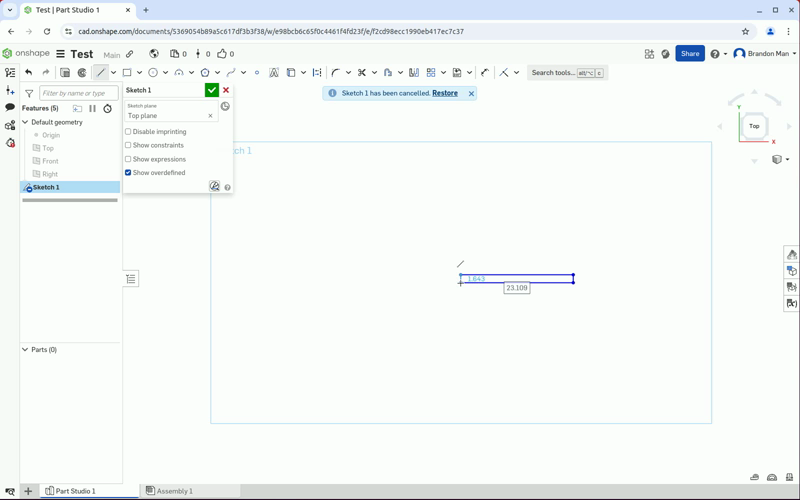
key(esc)
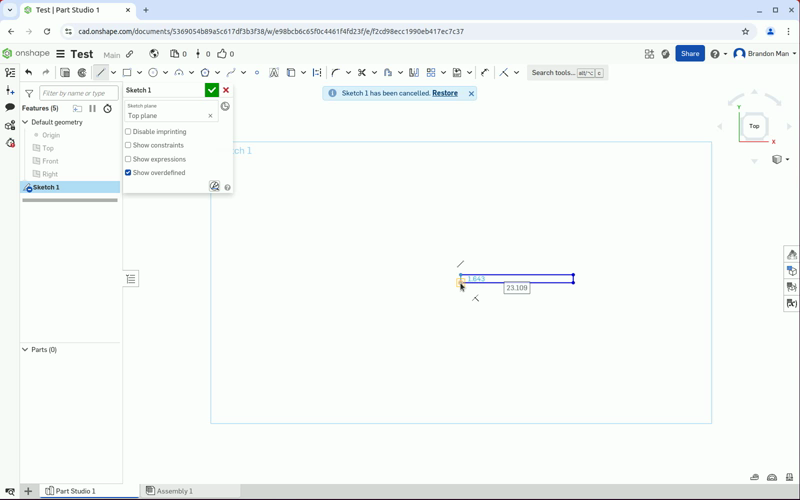
mouse_move(541, 278)
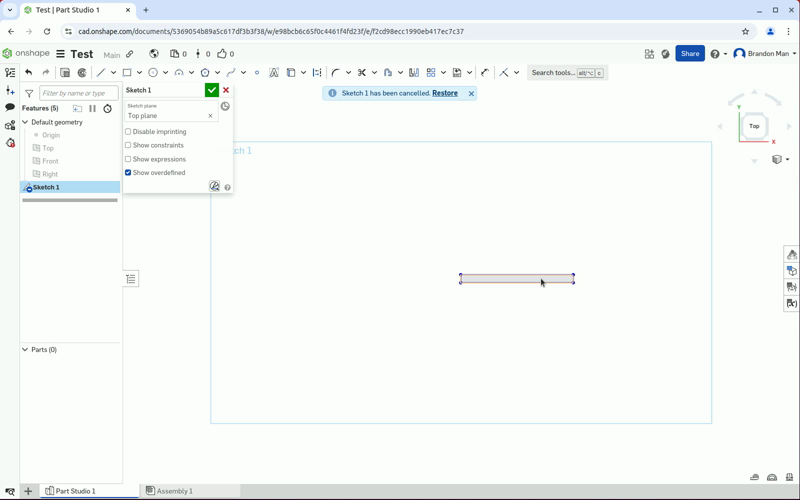
scroll(6)
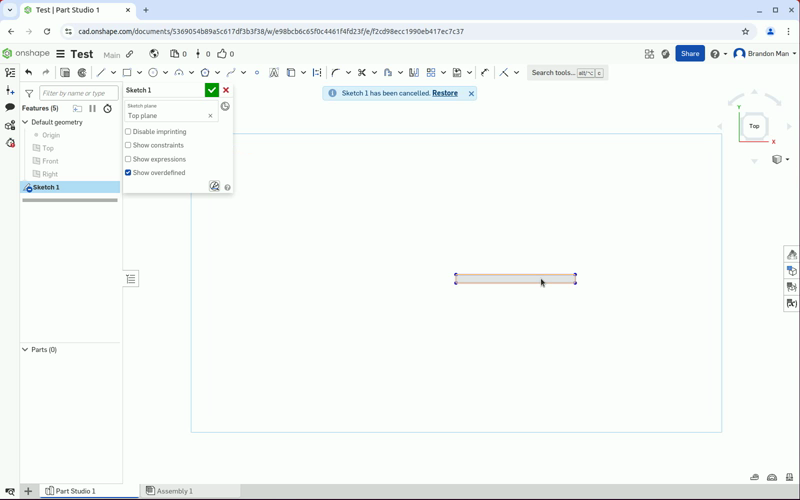
scroll(6)
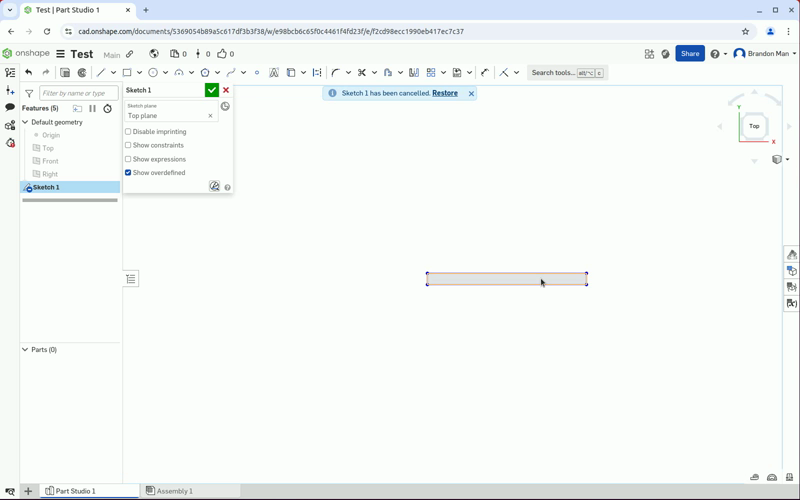
scroll(6)
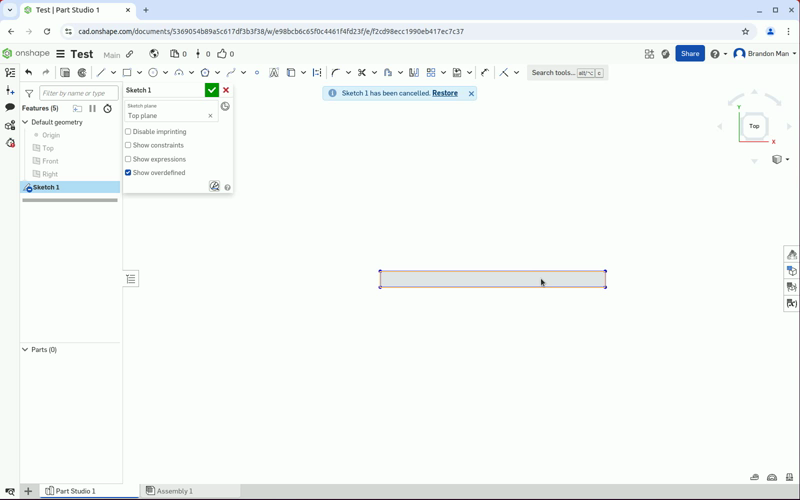
scroll(6)
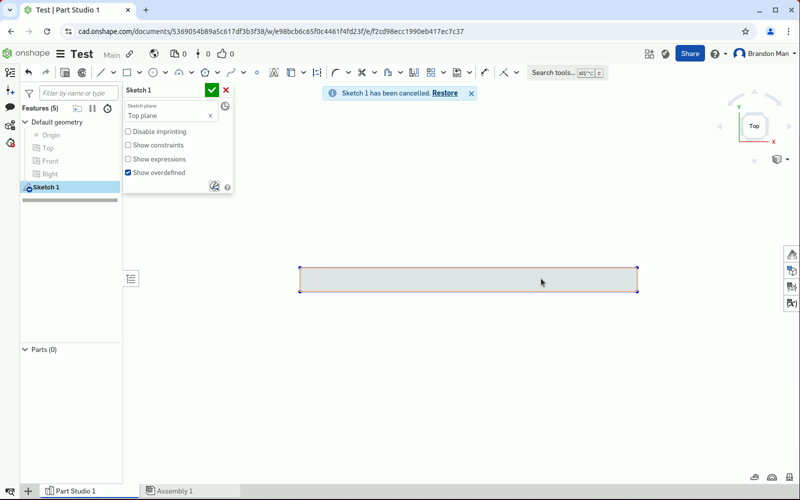
scroll(6)
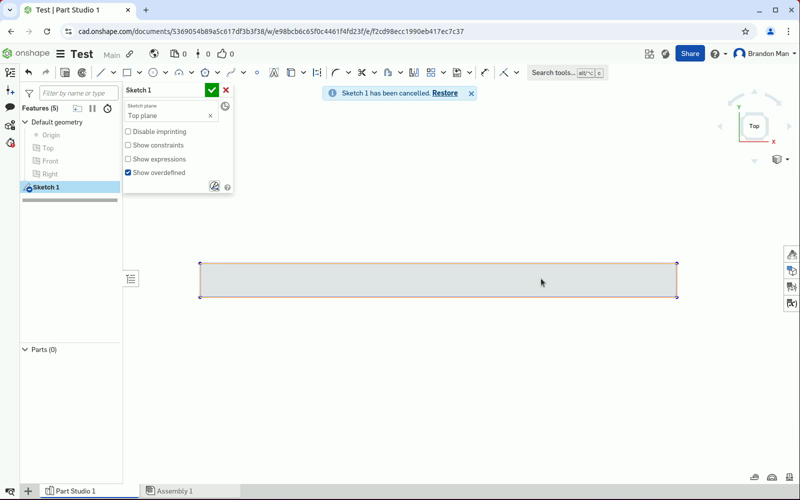
scroll(6)
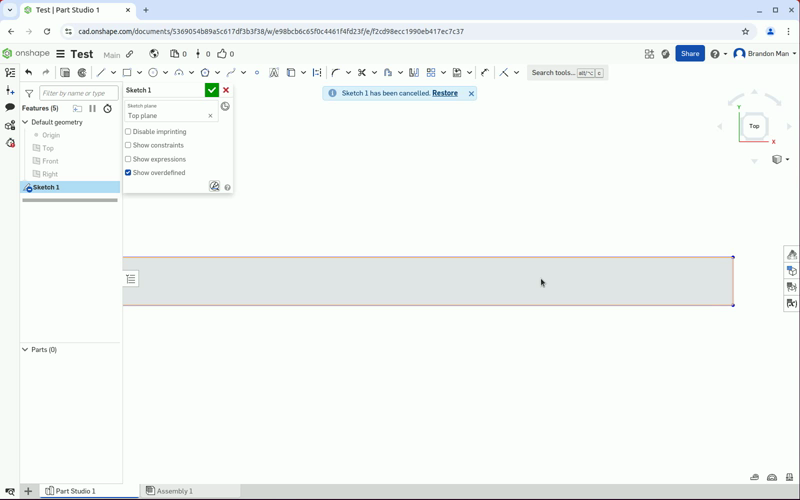
scroll(6)
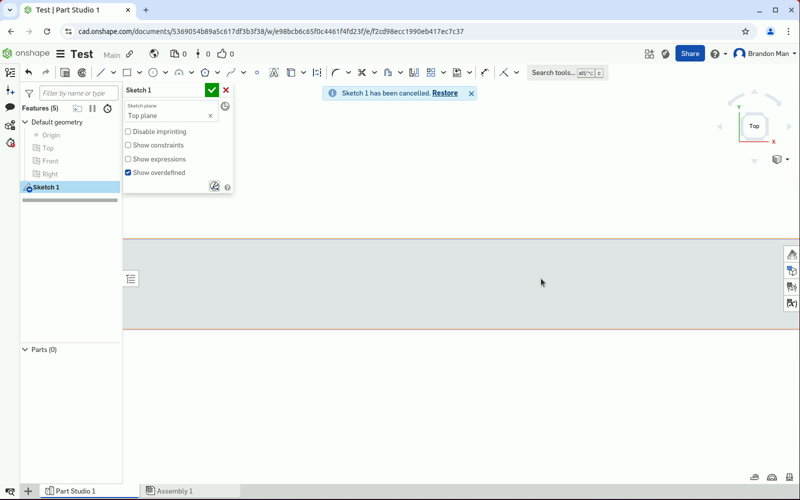
click(541, 278)
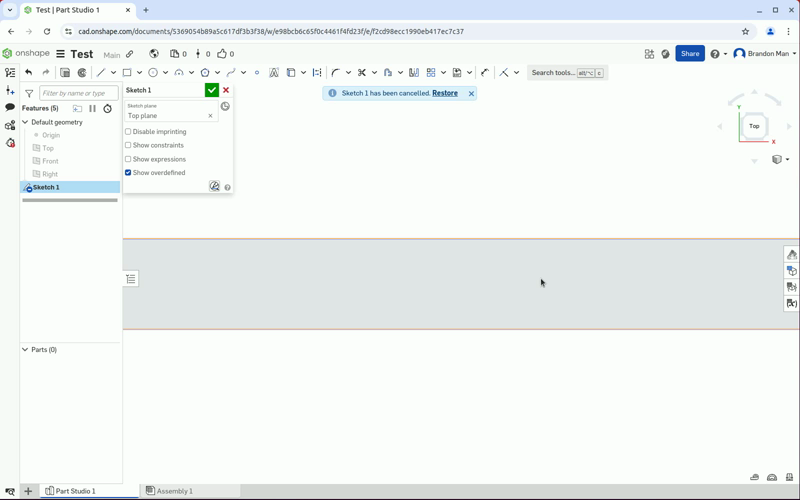
scroll(-6)
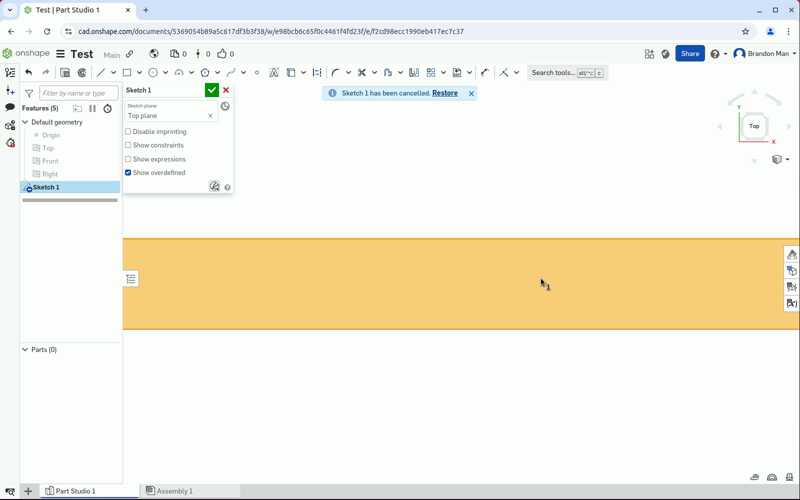
scroll(-6)
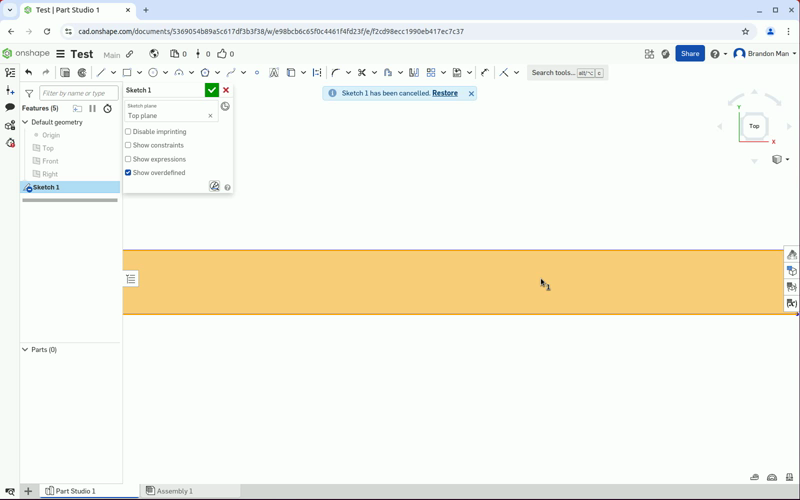
scroll(-6)
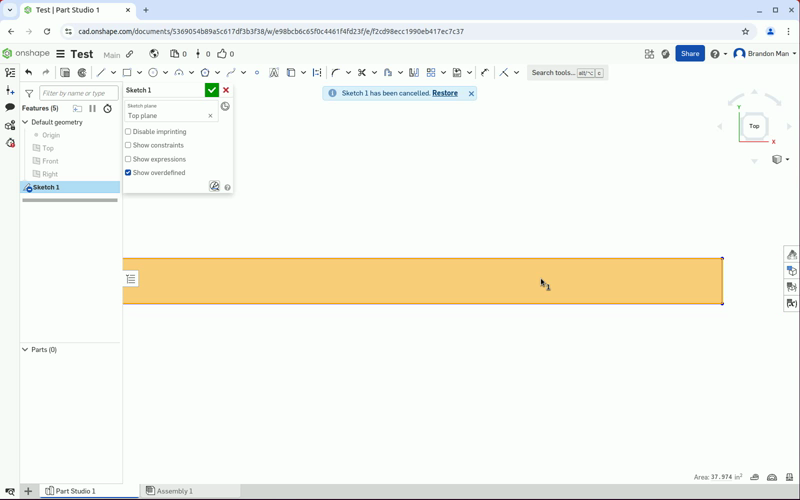
scroll(-6)
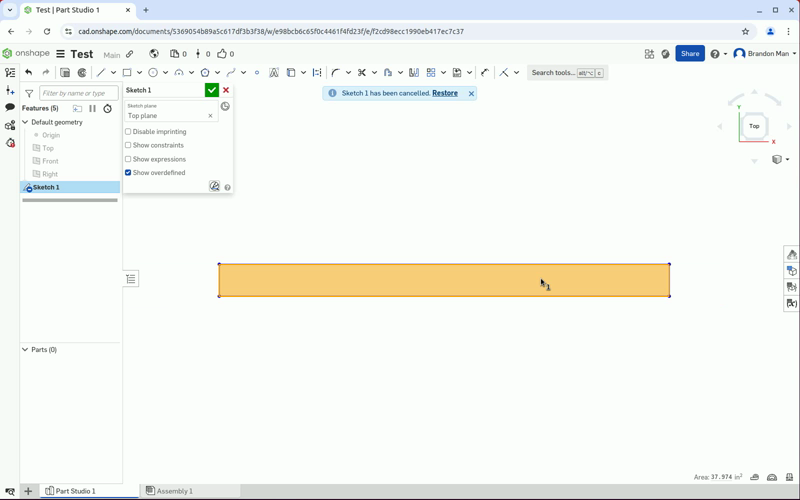
scroll(-6)
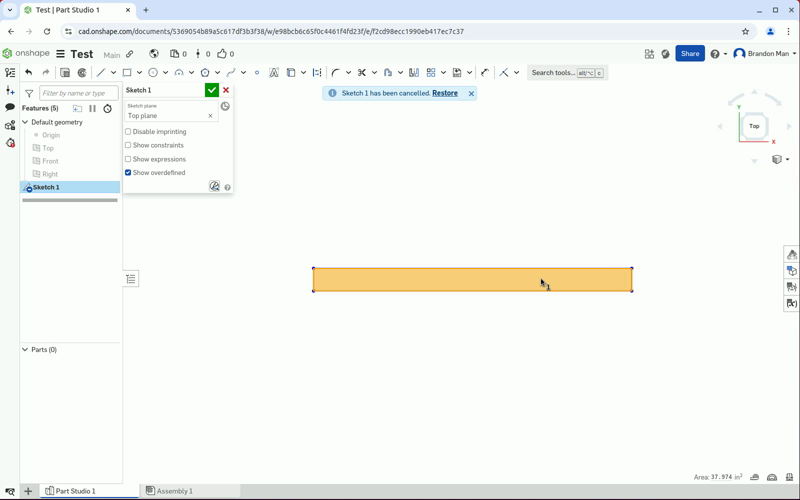
scroll(-6)
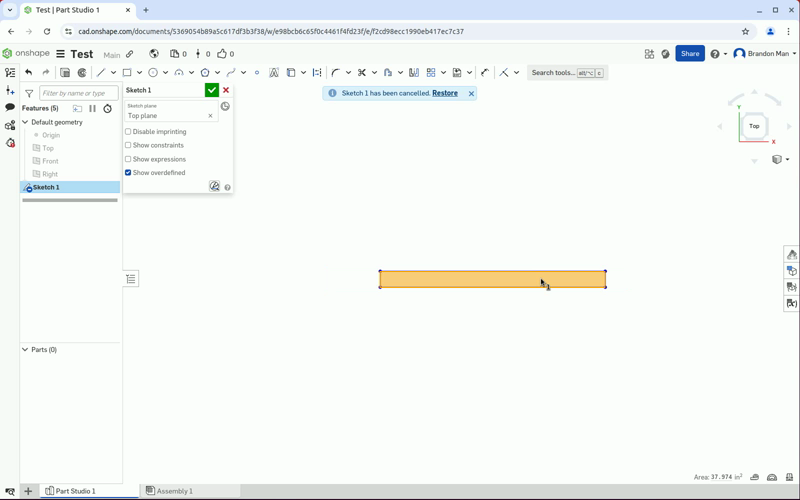
scroll(-6)
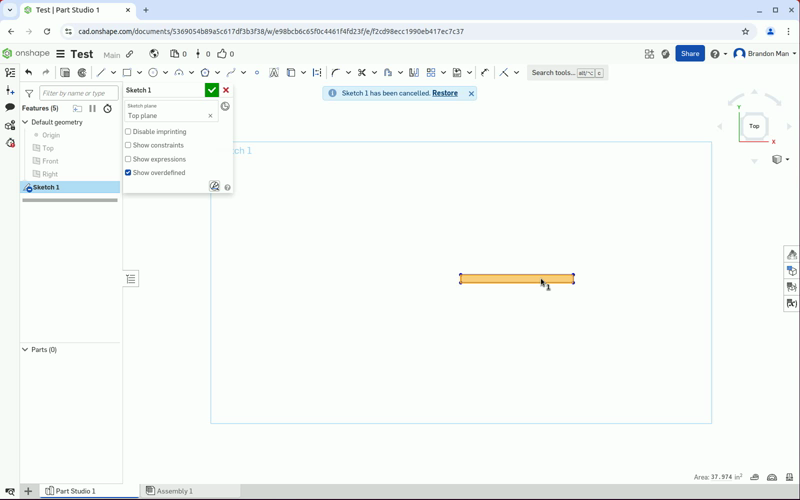
mouse_move(73, 352)
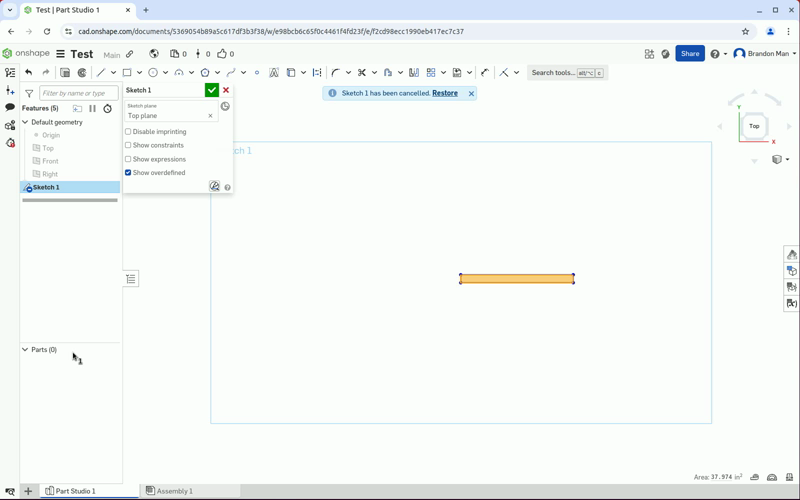
key(shift+y)
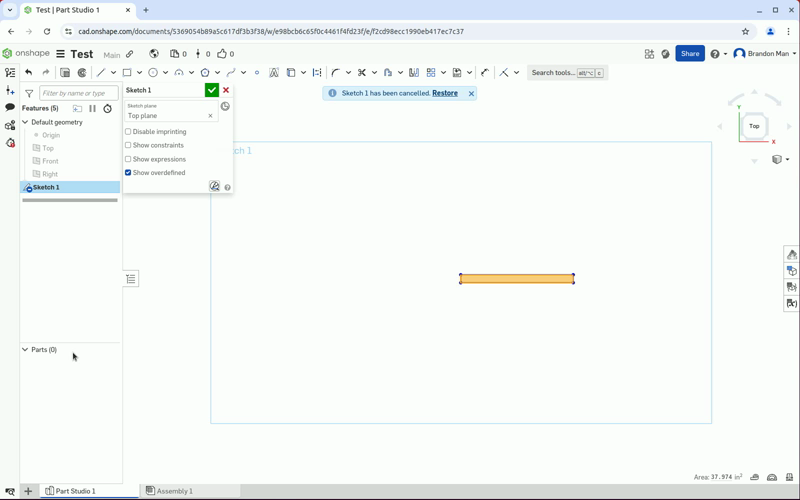
key(shift+e)
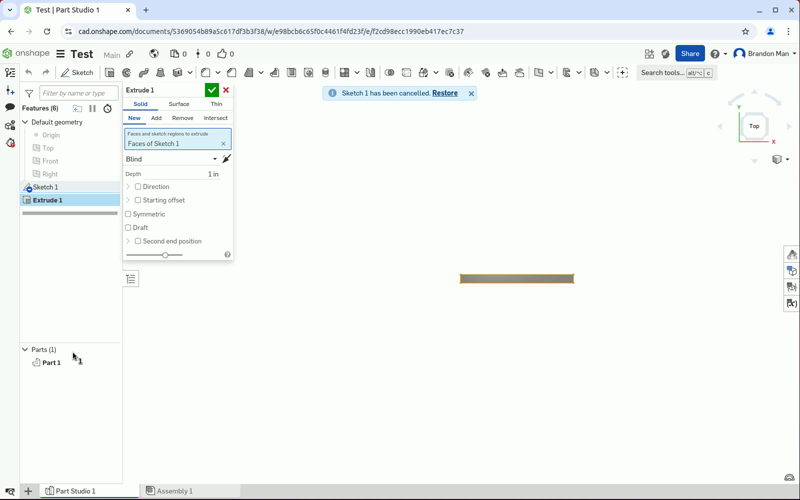
mouse_move(143, 106)
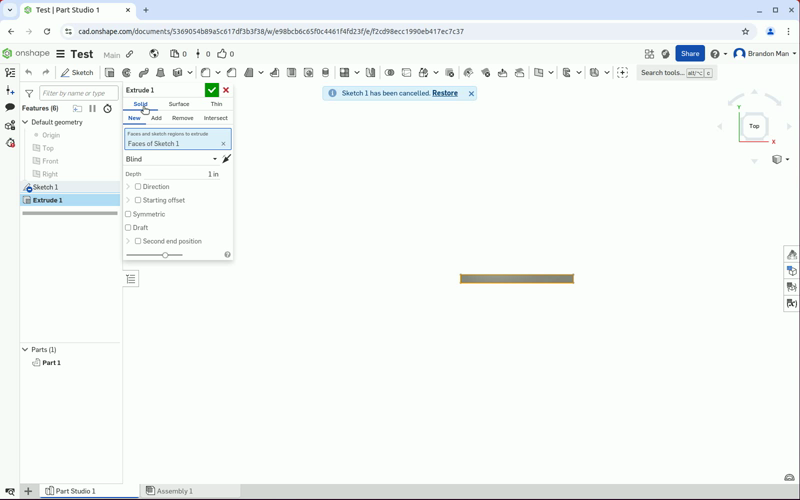
click(143, 106)
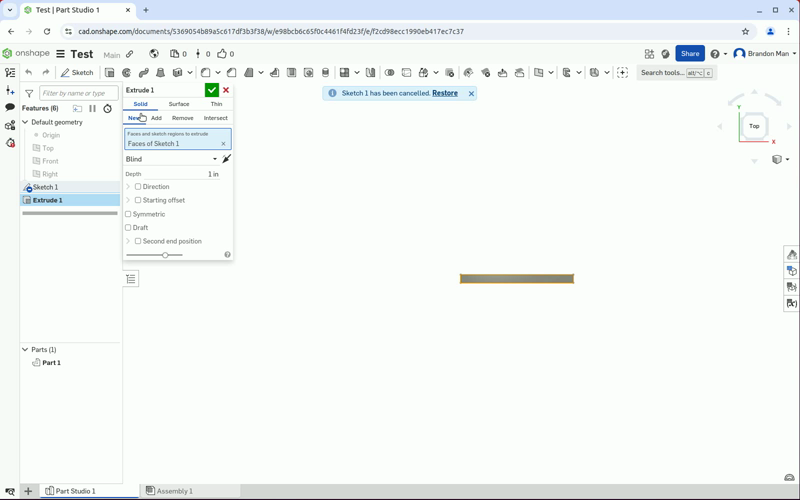
mouse_move(137, 120)
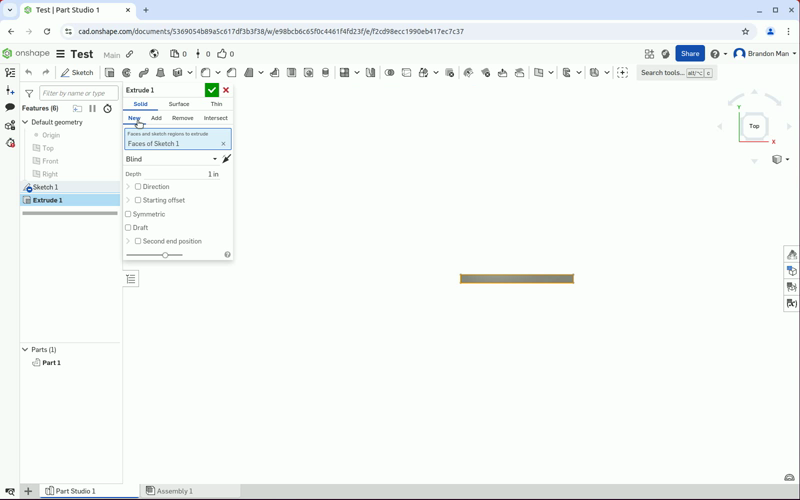
click(137, 120)
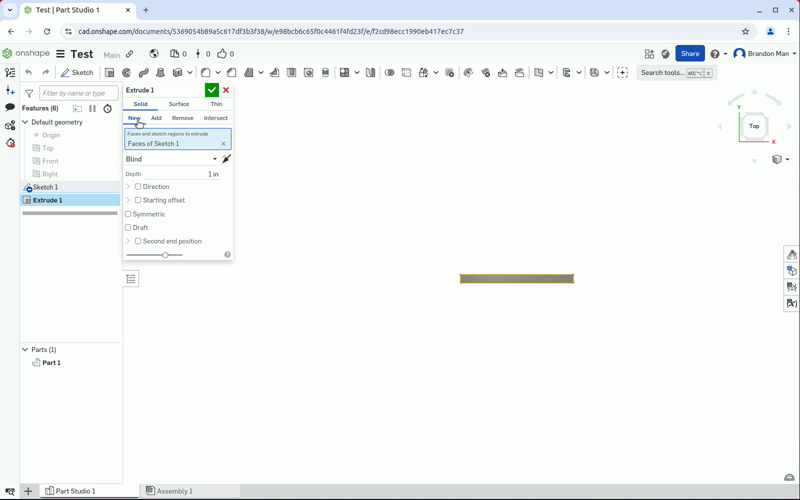
key(tab, 4)
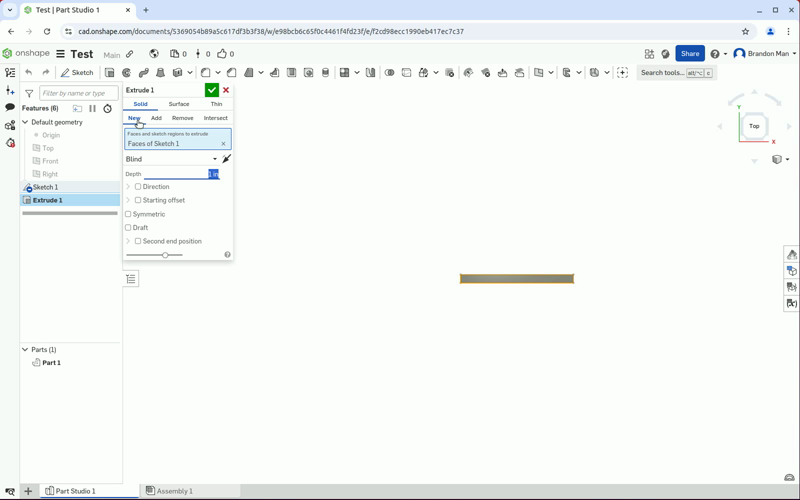
text(0.481)
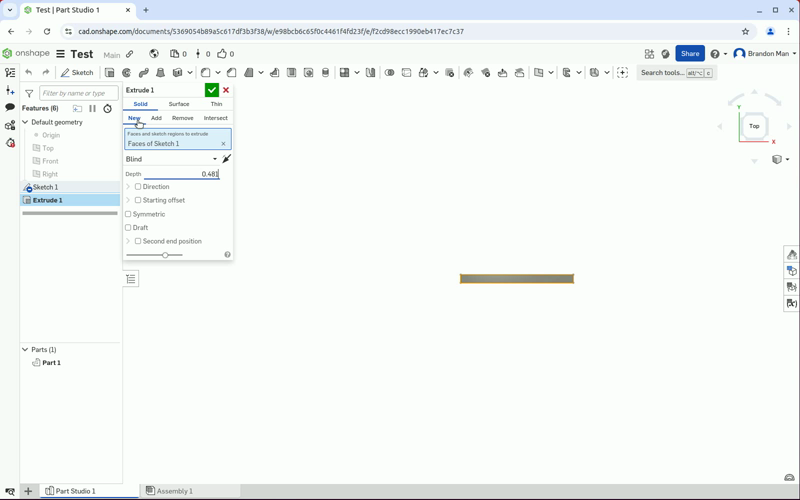
key(enter)
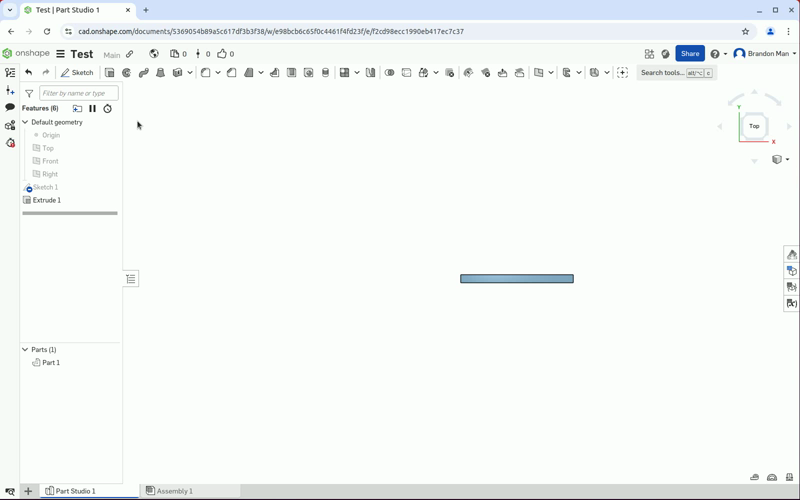
key(shift+h)
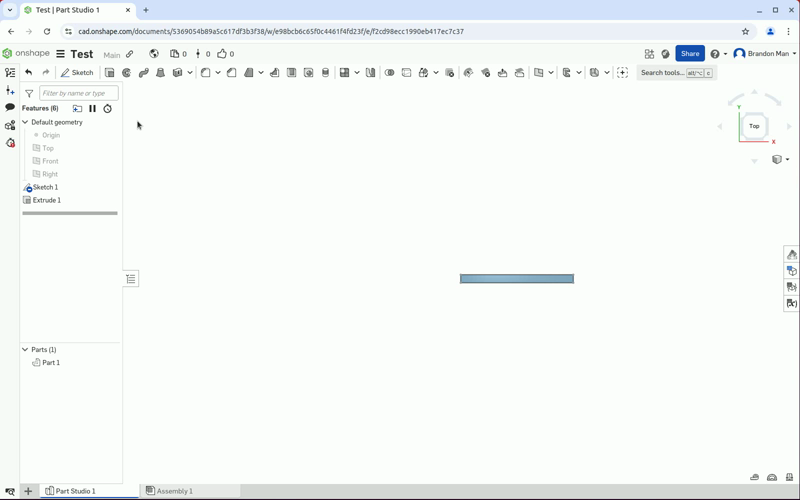
key(shift+h)
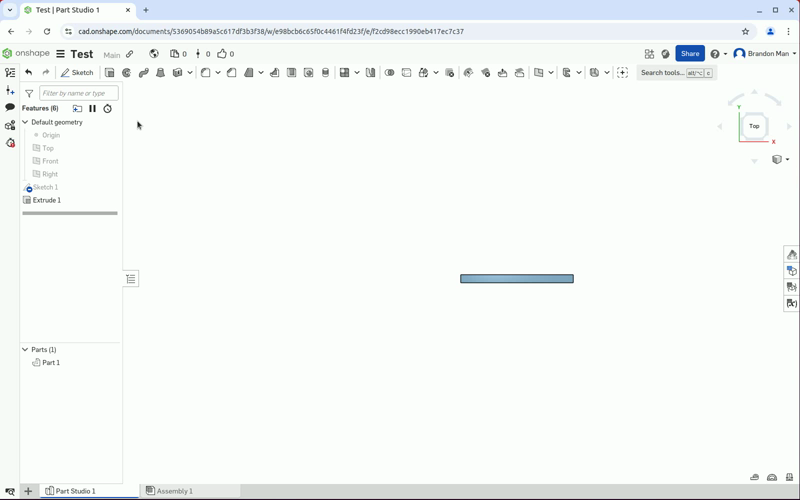
mouse_move(73, 189)
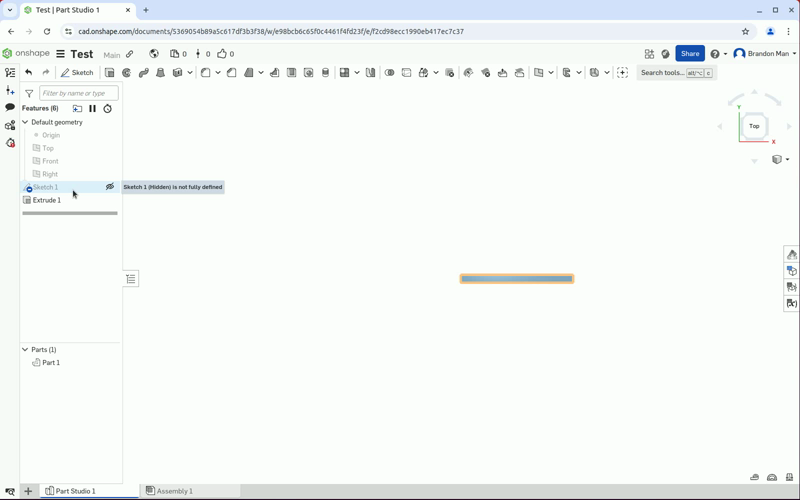
click(73, 189)
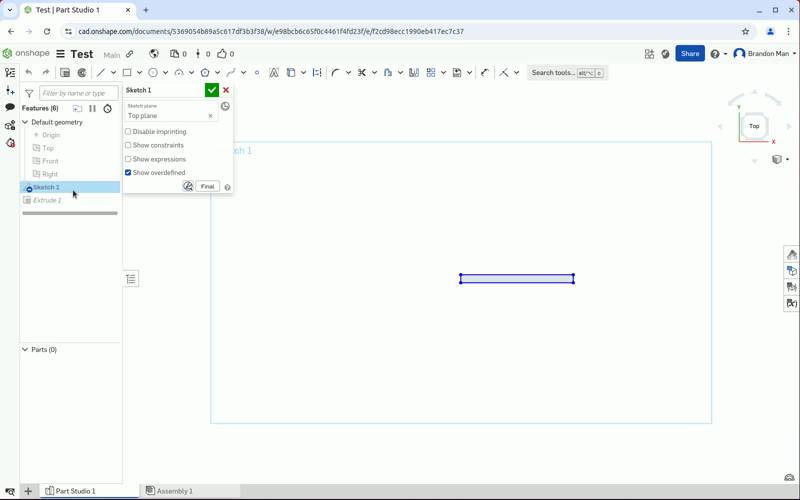
mouse_move(229, 92)
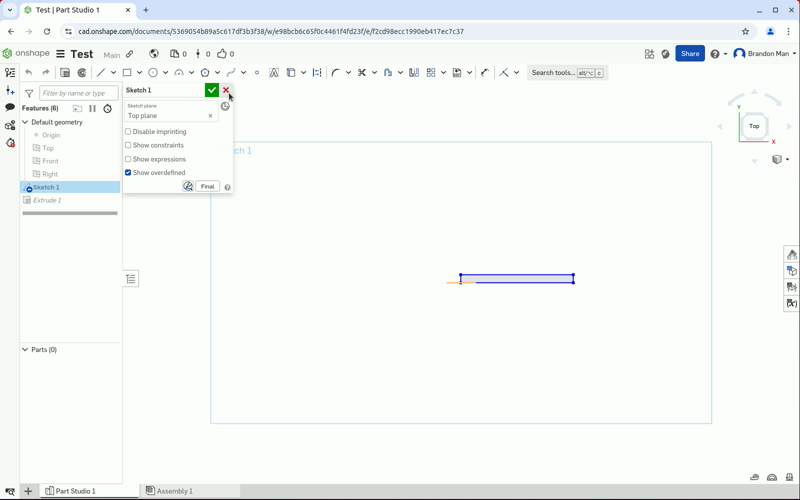
click(229, 92)
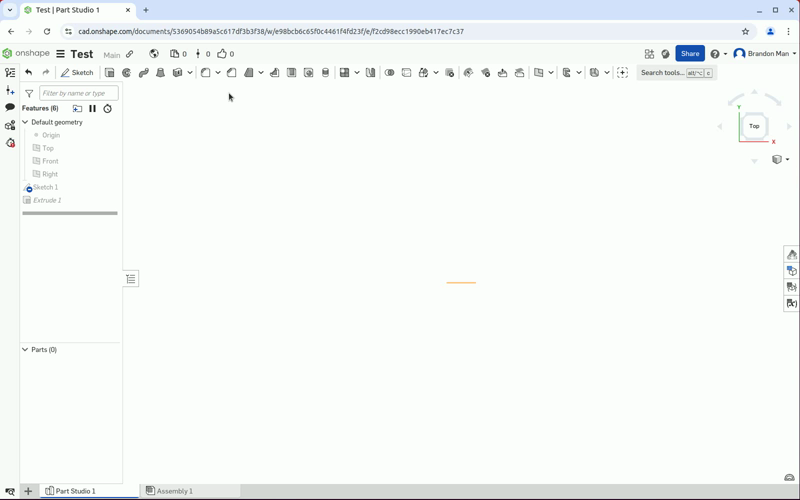
mouse_move(541, 75)
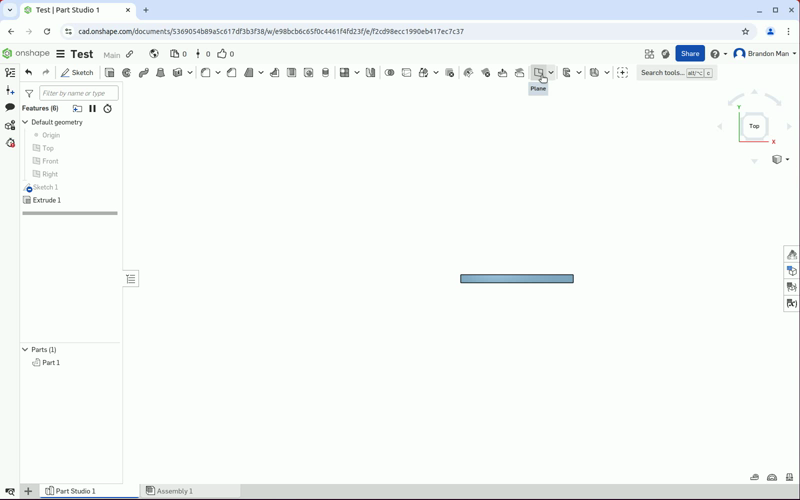
click(541, 75)
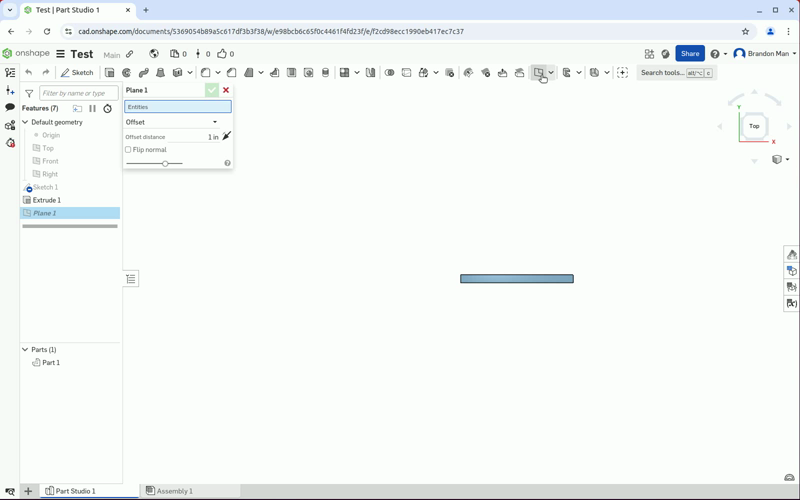
mouse_move(73, 150)
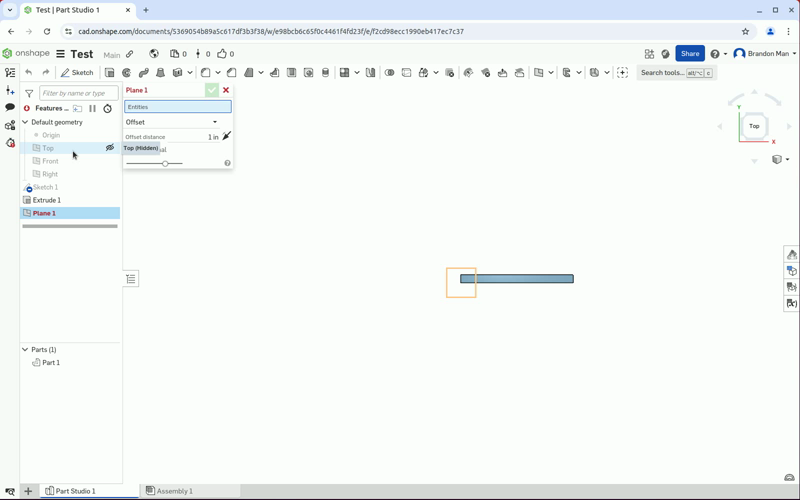
click(73, 150)
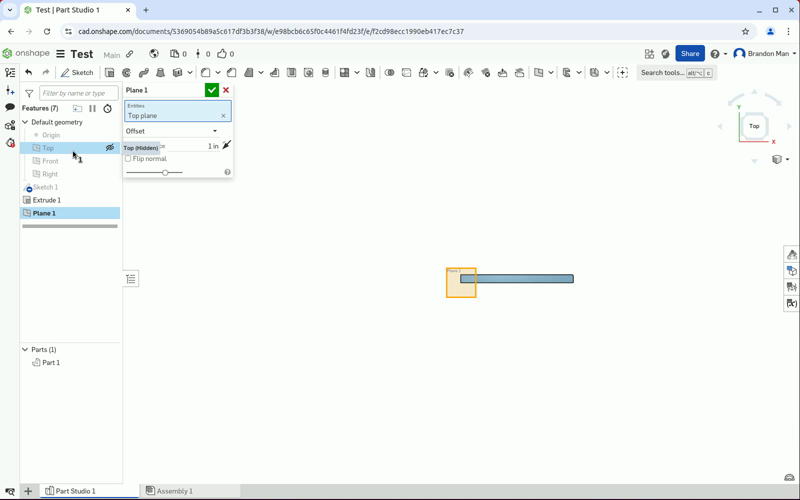
key(tab, 2)
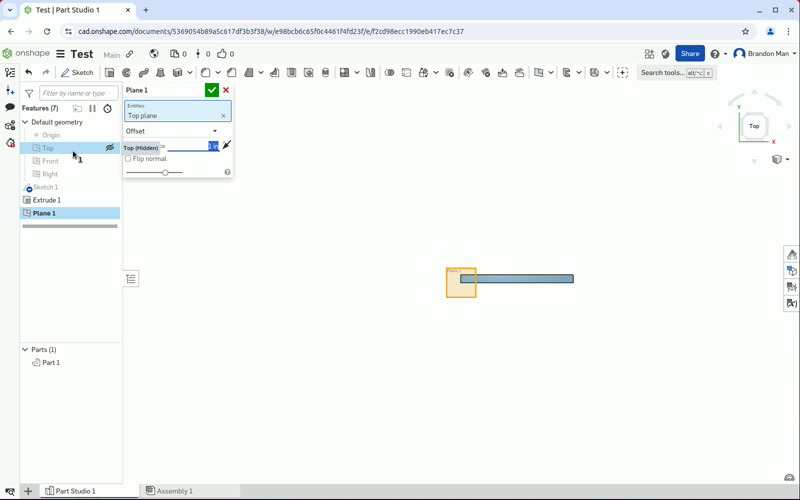
text(0.493)
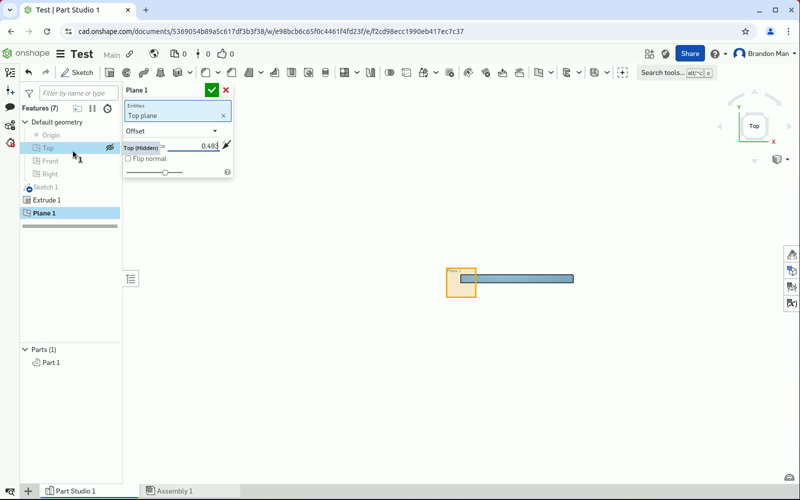
key(enter, 2)
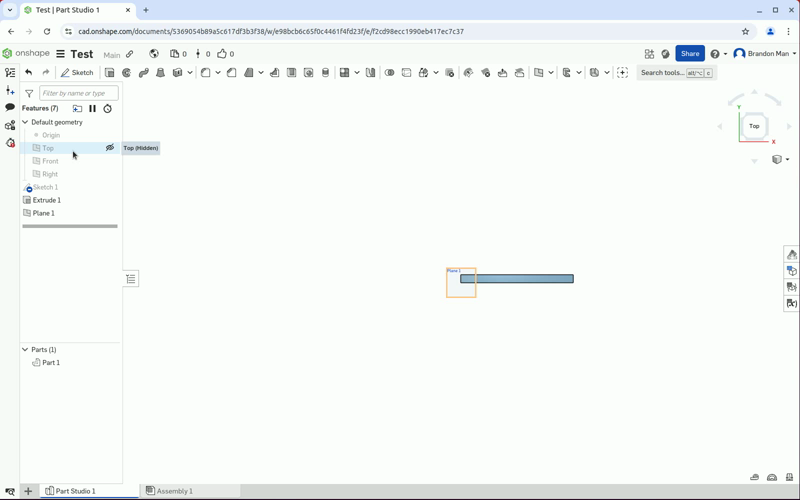
key(shift+s)
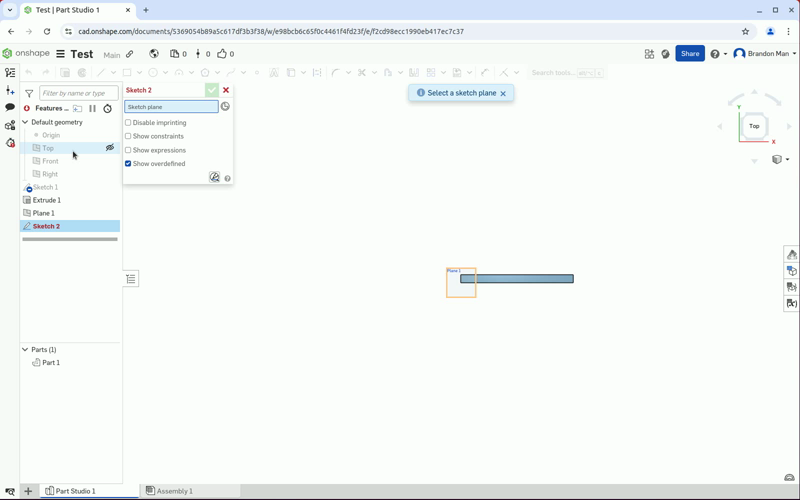
mouse_move(73, 215)
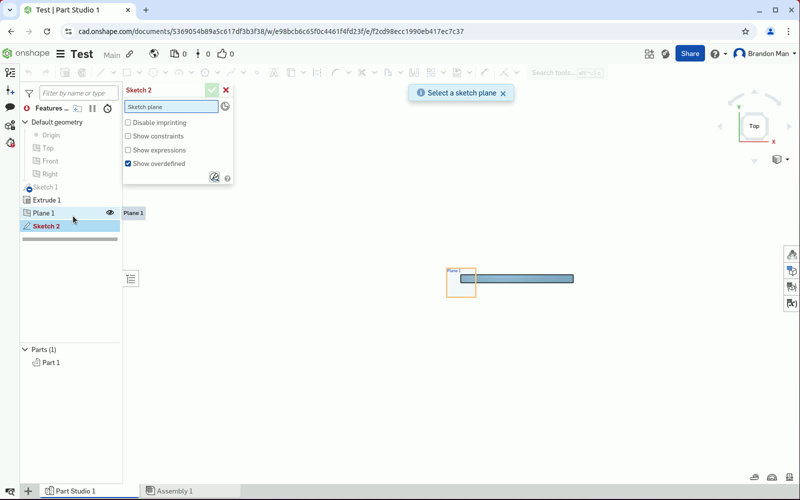
click(73, 215)
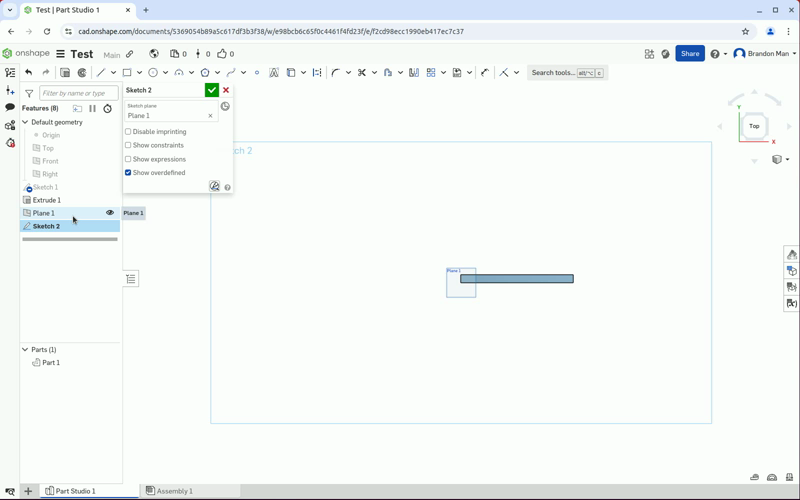
mouse_move(73, 352)
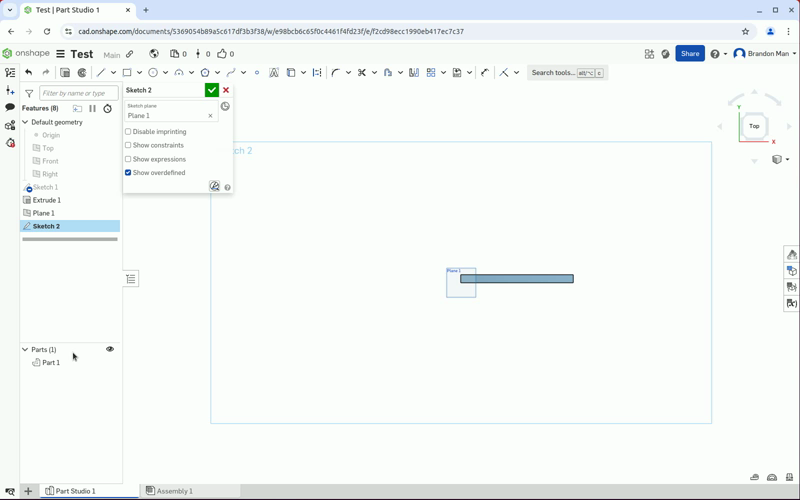
key(y)
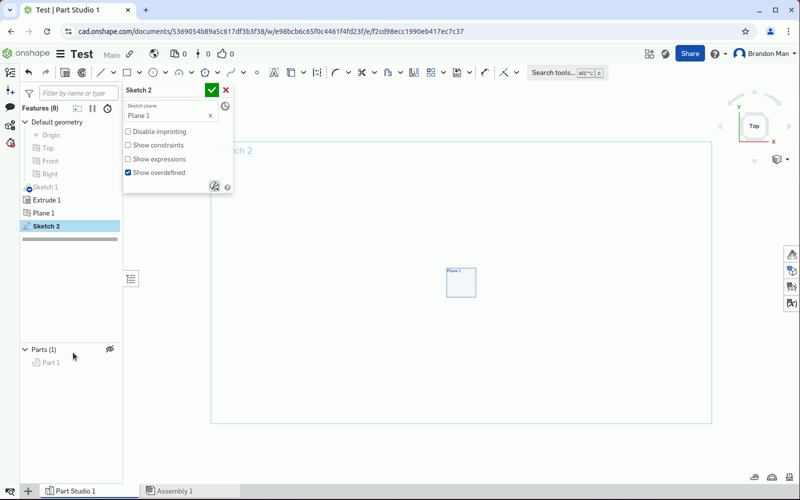
key(l)
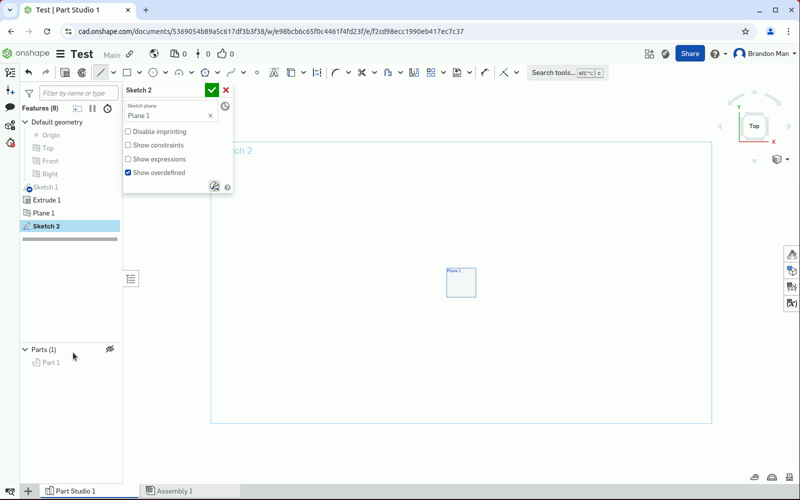
key_down(shift)
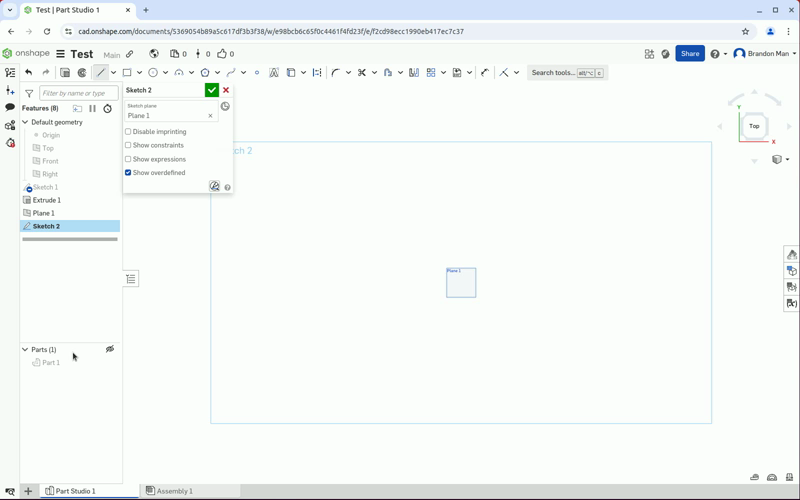
mouse_move(460, 282)
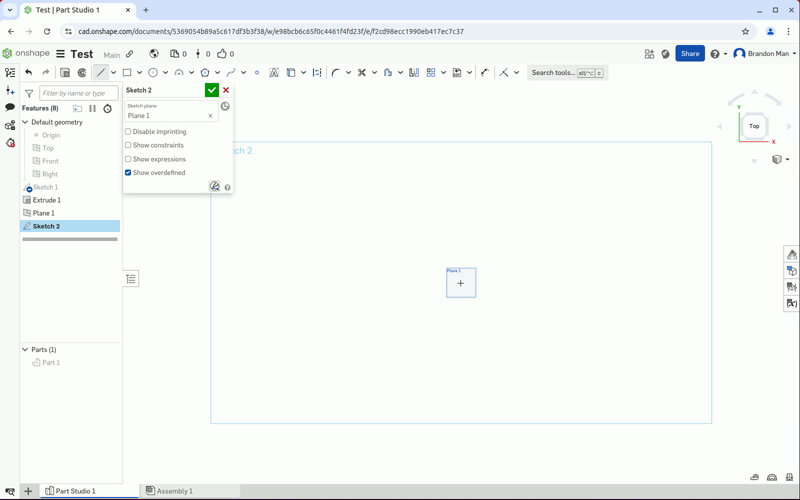
click(460, 282)
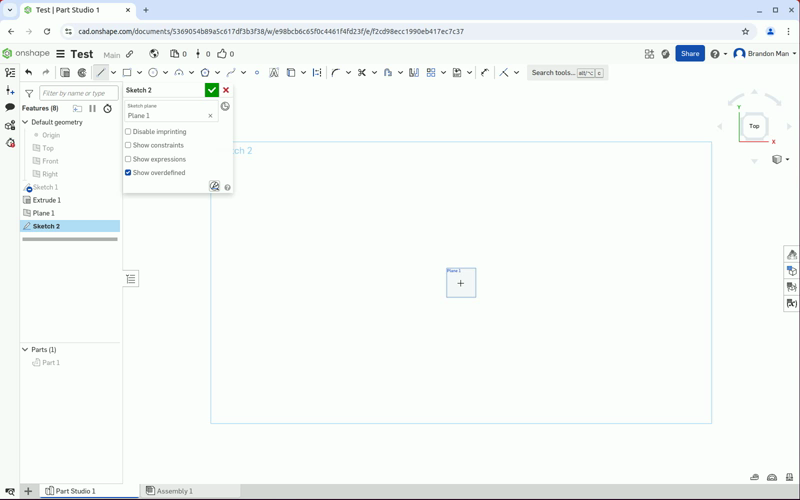
key_up(shift)
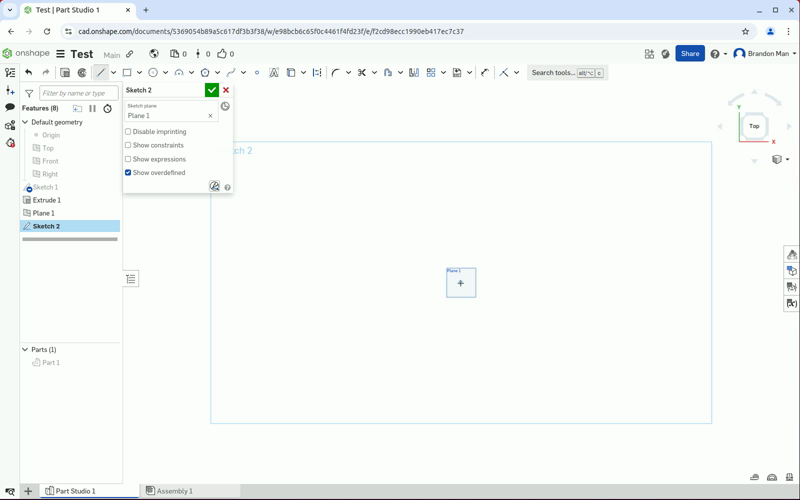
key_down(shift)
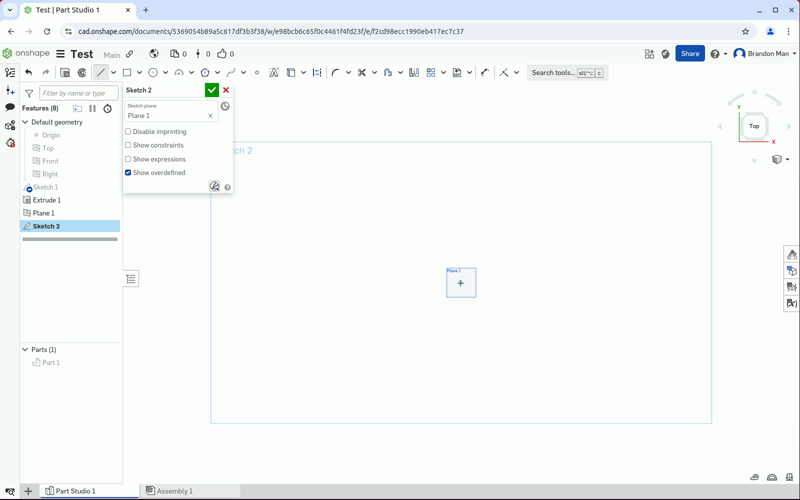
mouse_move(490, 282)
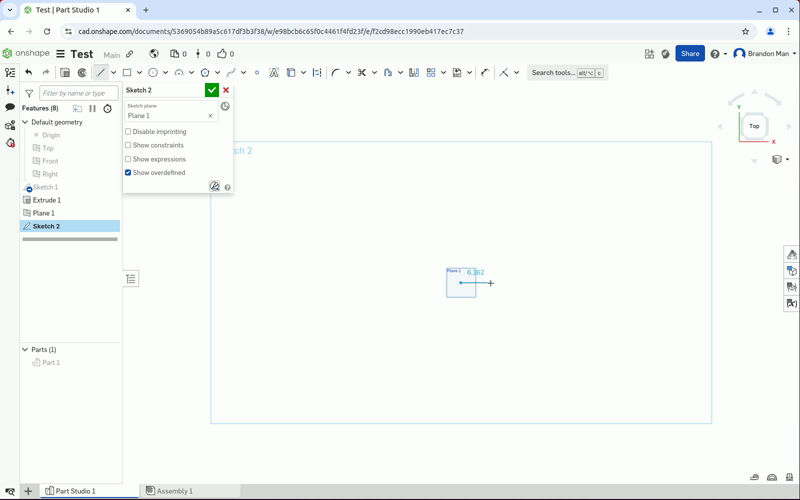
mouse_move(466, 282)
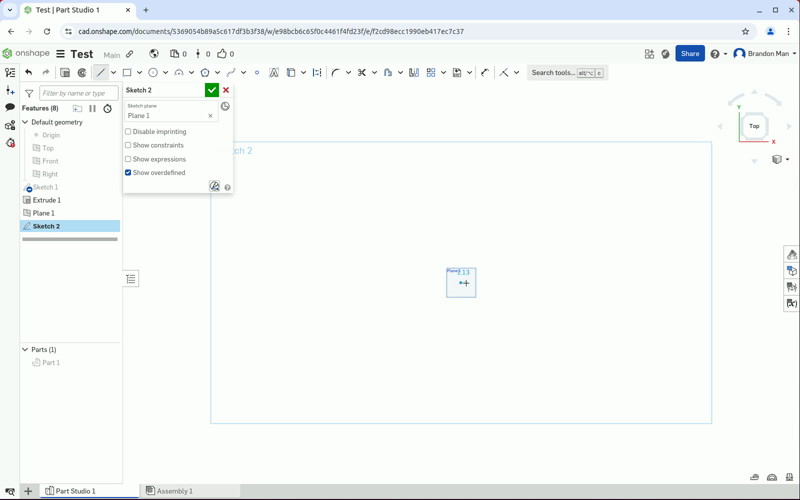
scroll(6)
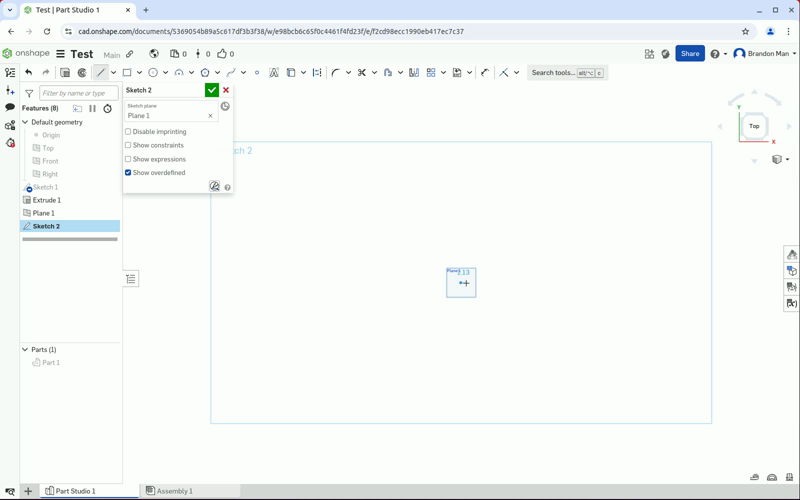
scroll(6)
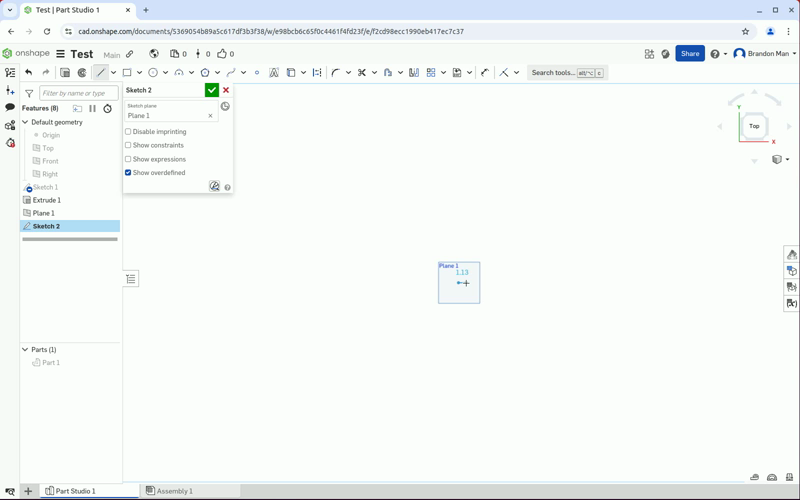
scroll(6)
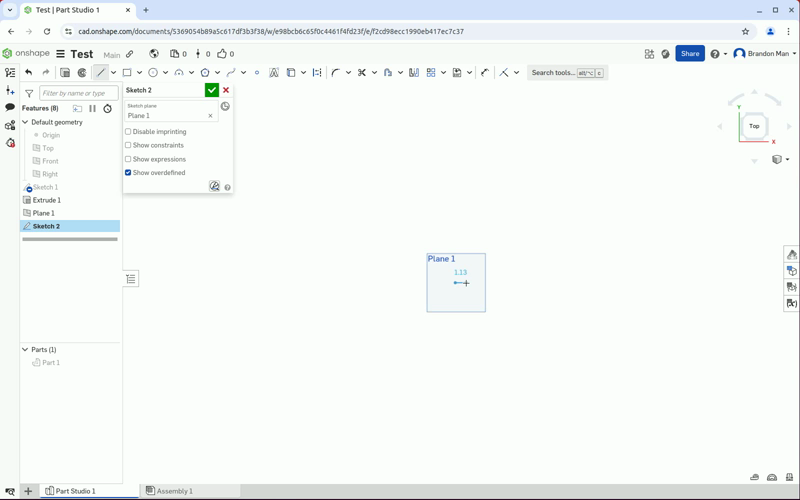
scroll(6)
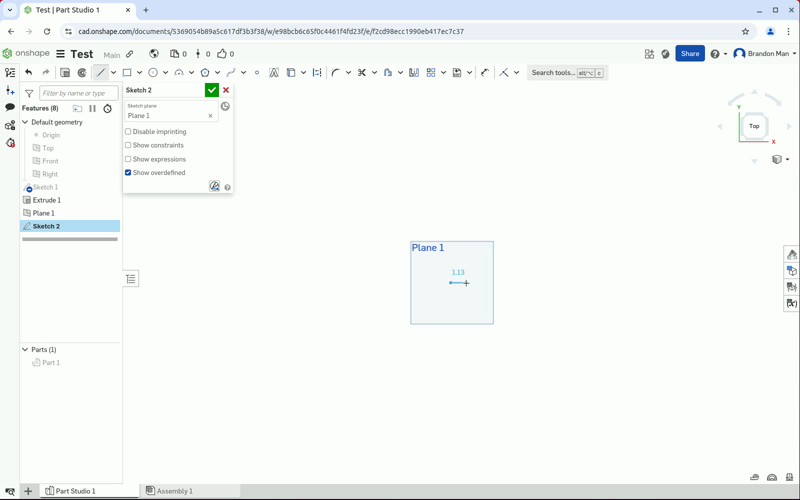
scroll(6)
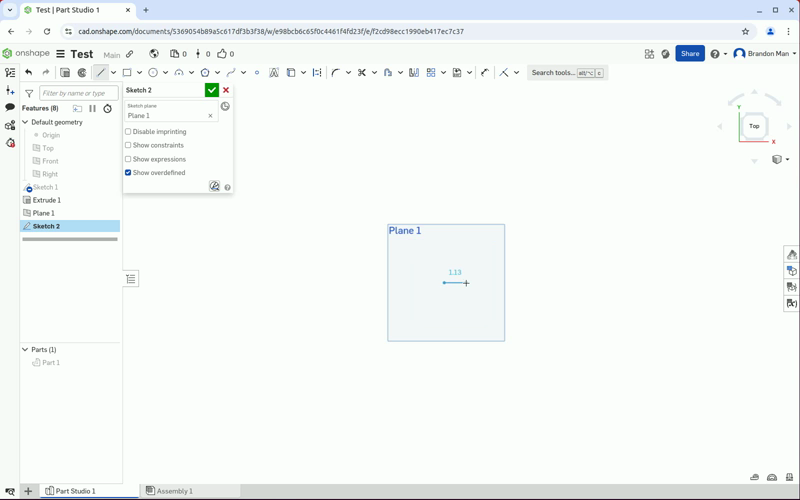
scroll(6)
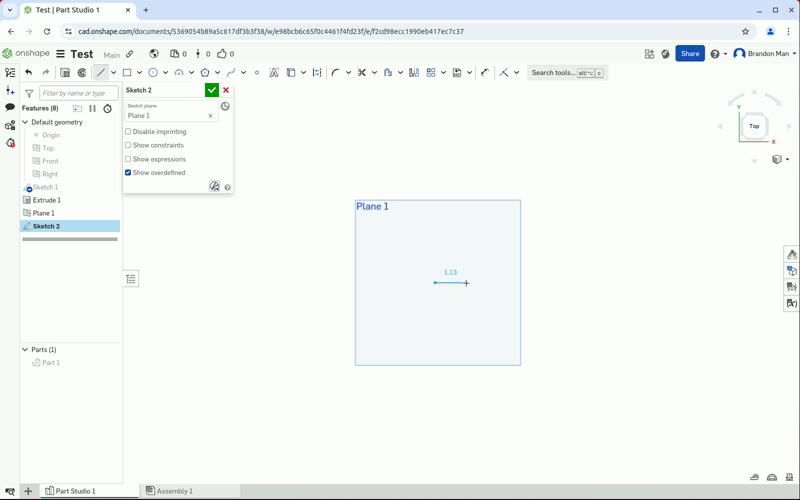
scroll(6)
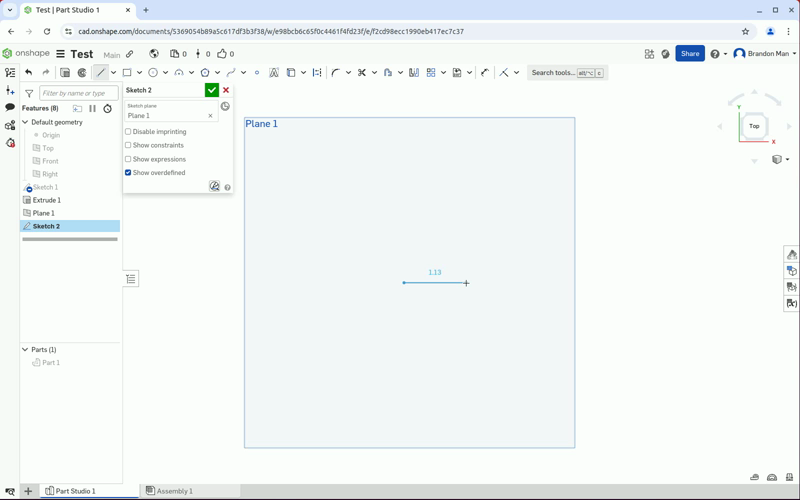
click(466, 282)
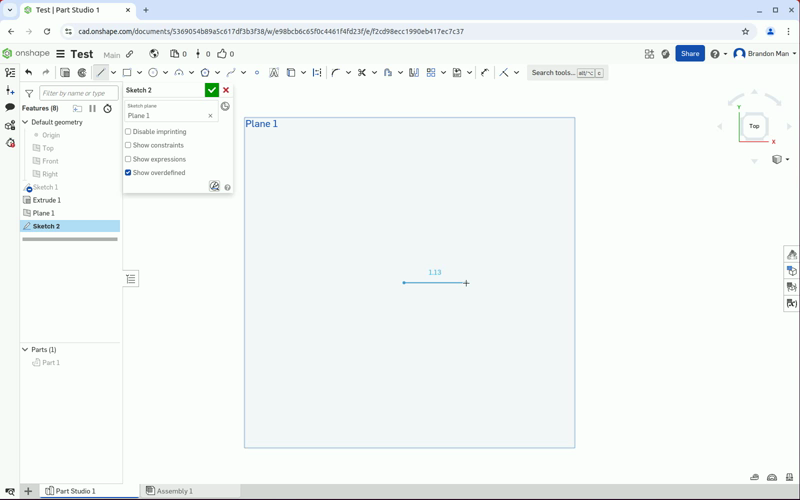
scroll(-6)
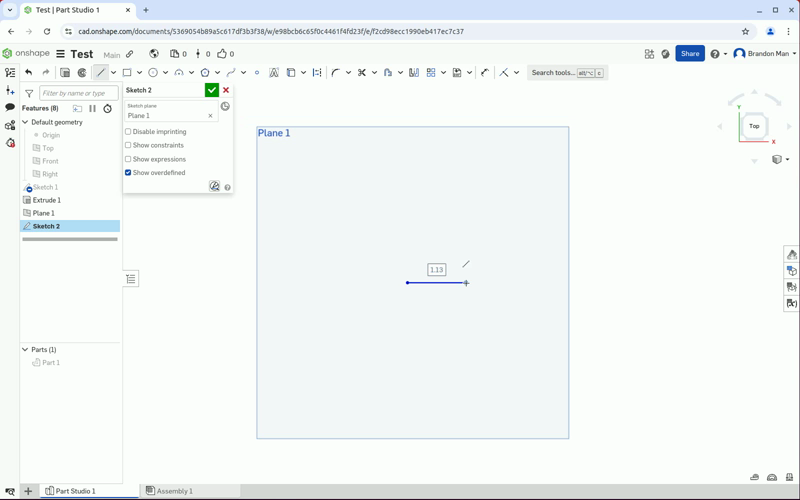
scroll(-6)
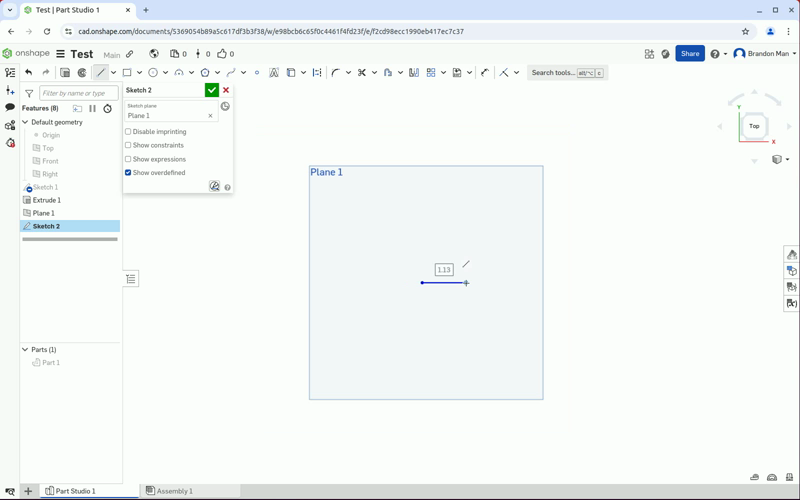
scroll(-6)
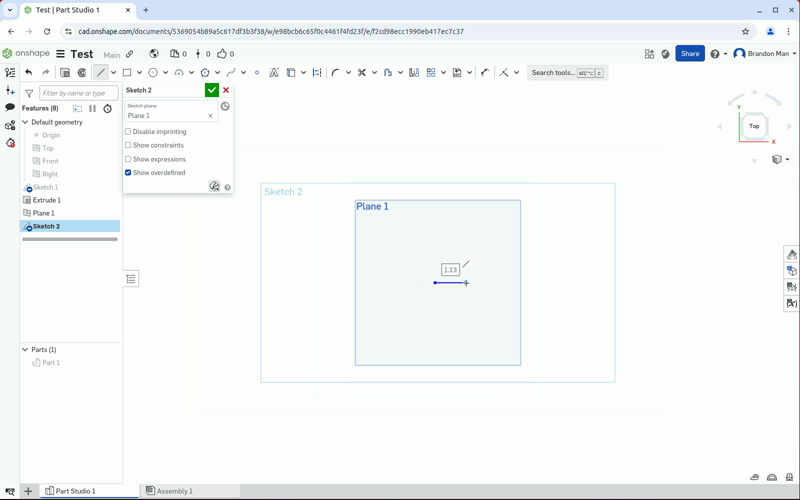
scroll(-6)
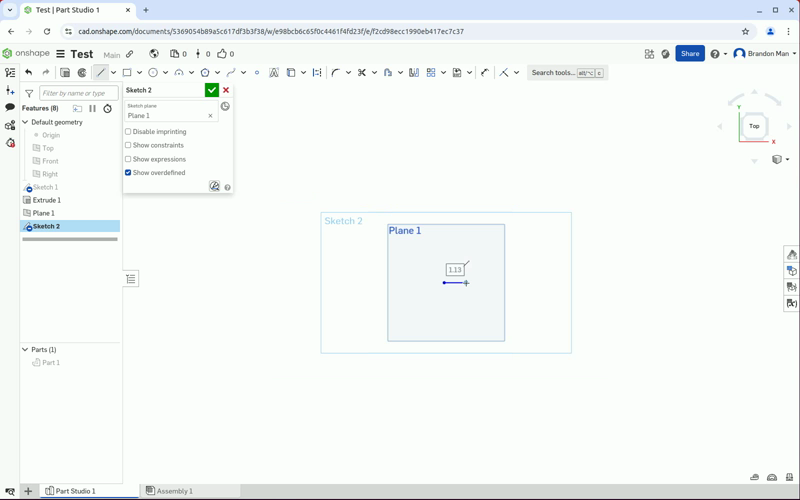
scroll(-6)
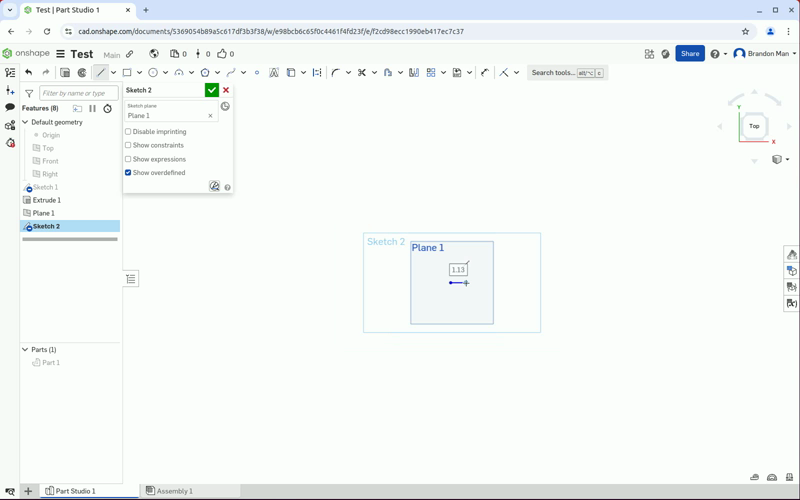
scroll(-6)
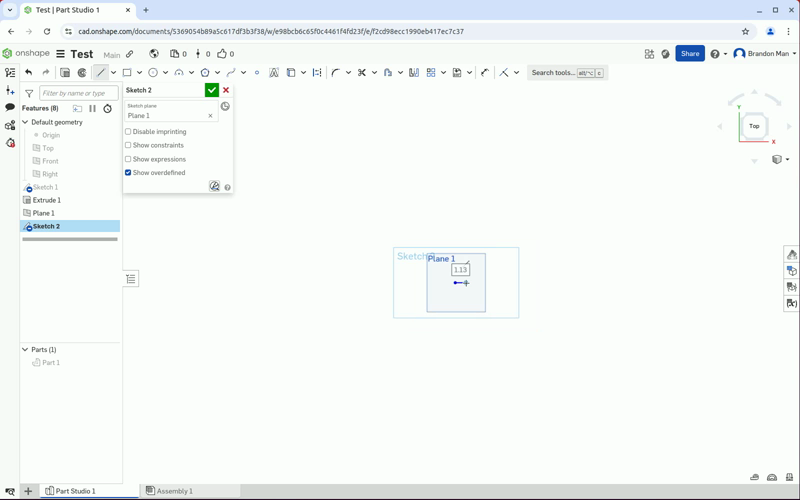
scroll(-6)
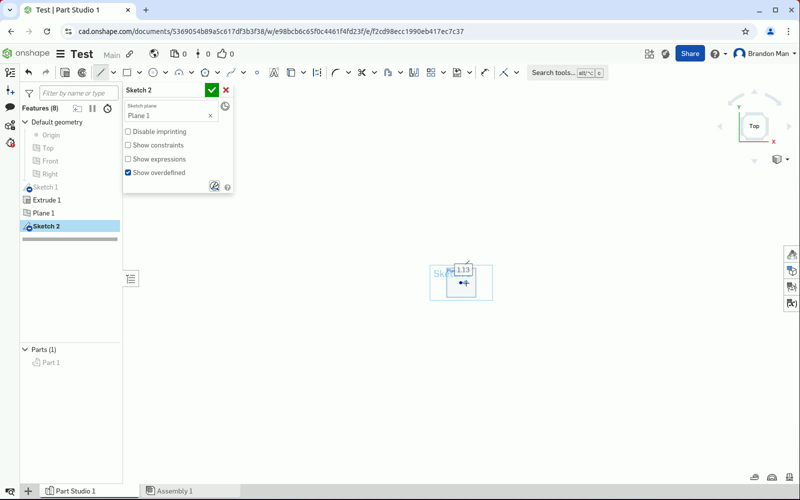
key_up(shift)
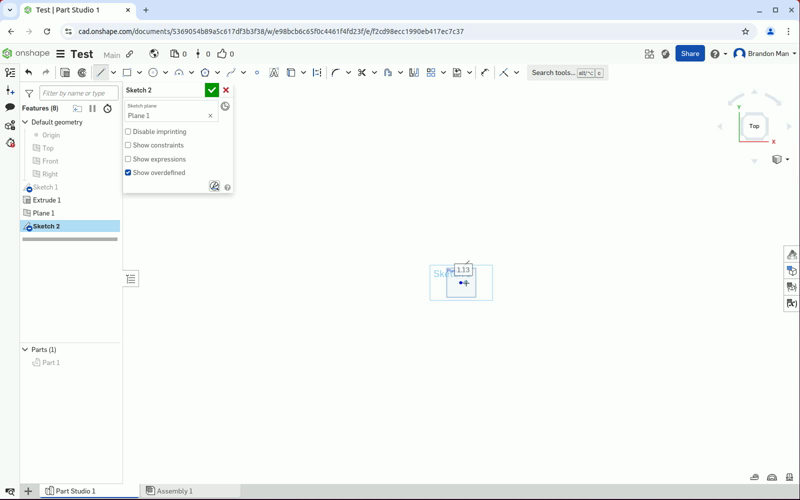
key_down(shift)
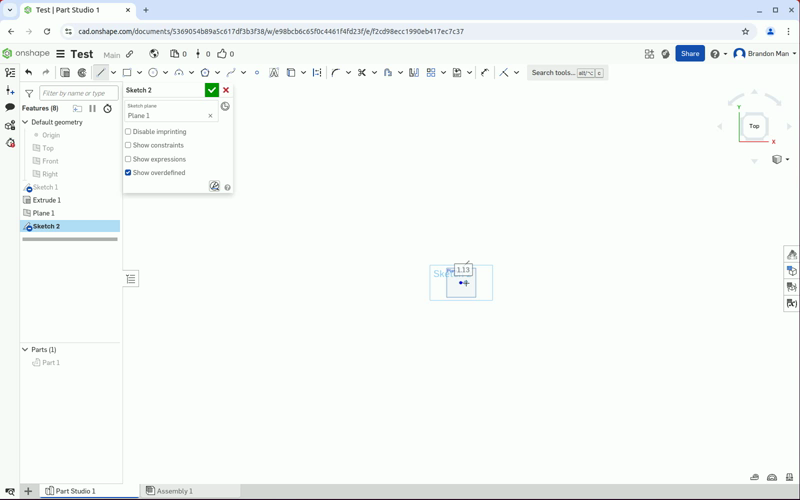
mouse_move(496, 282)
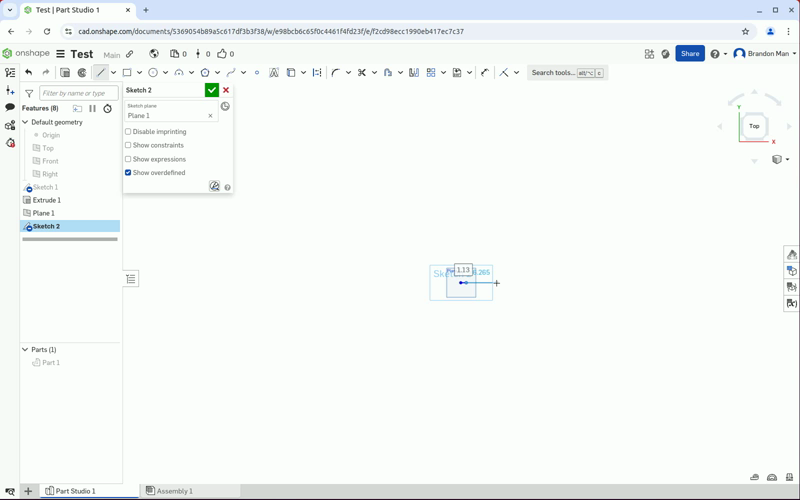
mouse_move(466, 277)
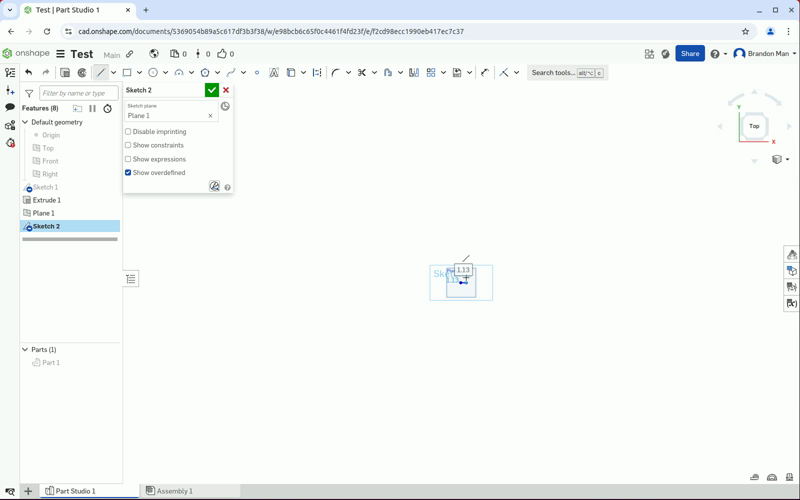
scroll(6)
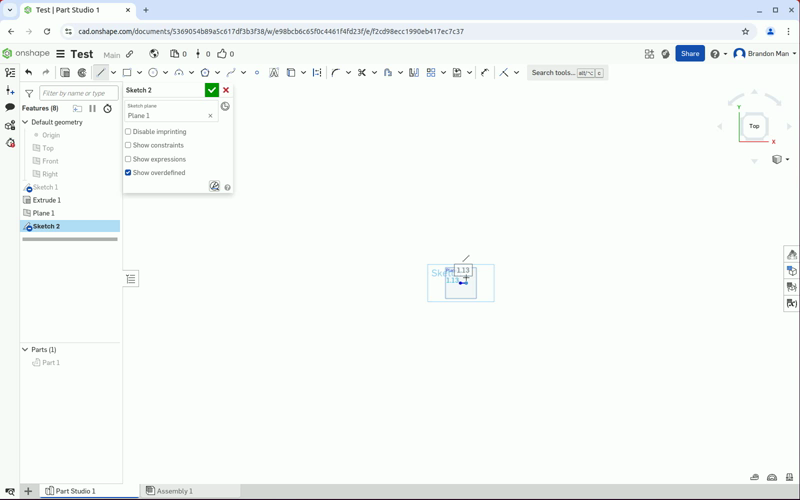
scroll(6)
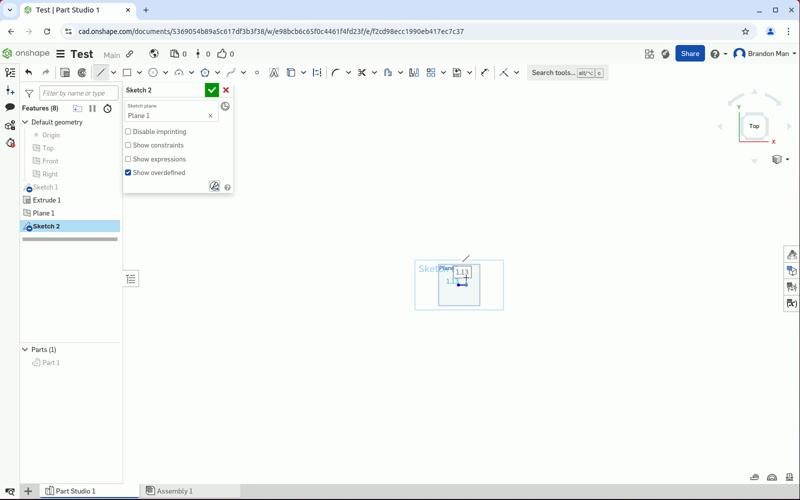
scroll(6)
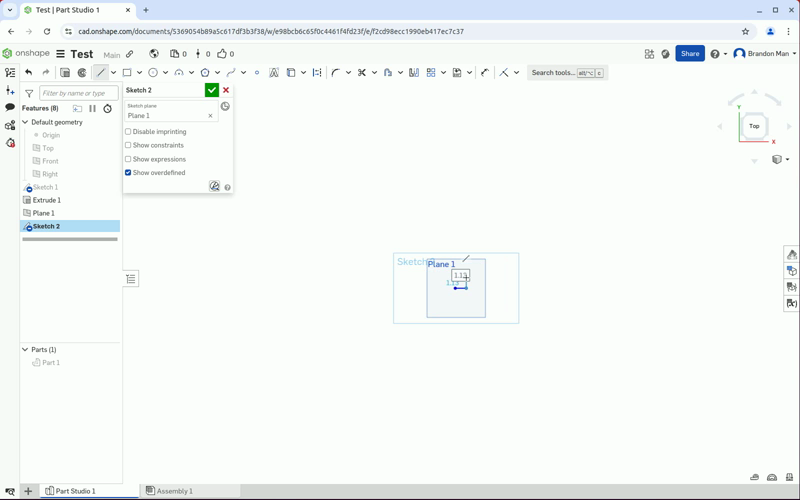
scroll(6)
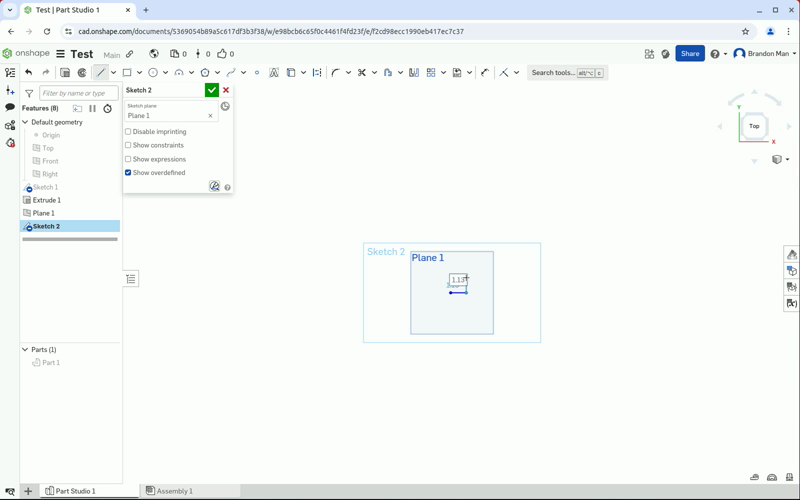
scroll(6)
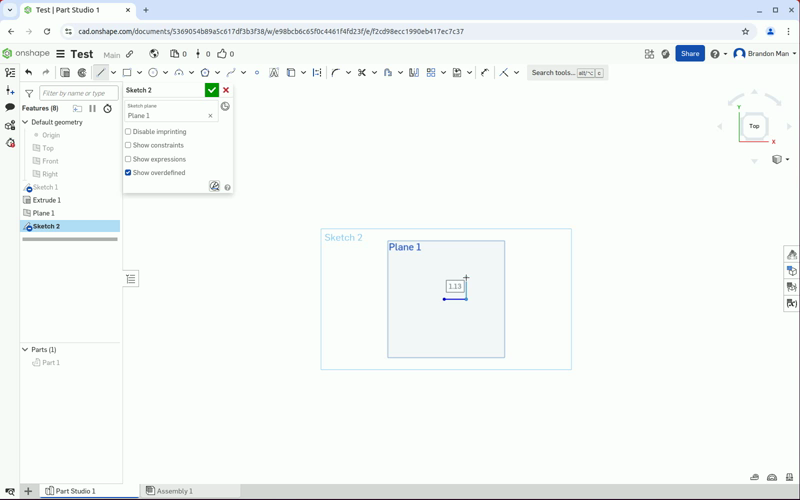
scroll(6)
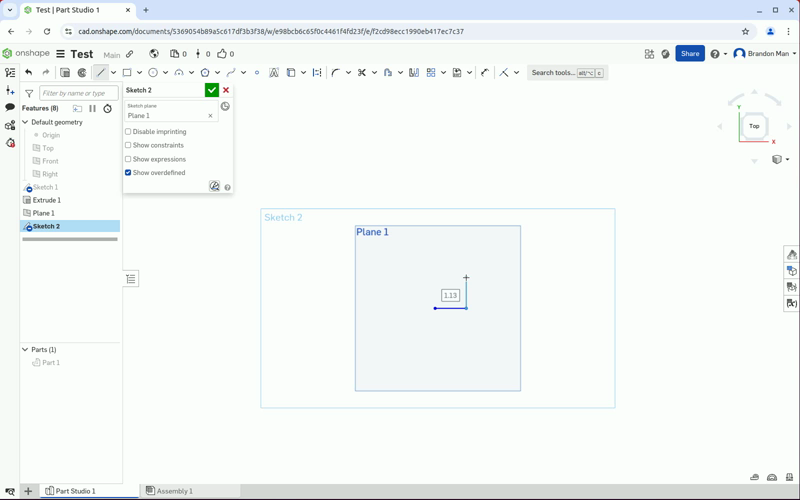
scroll(6)
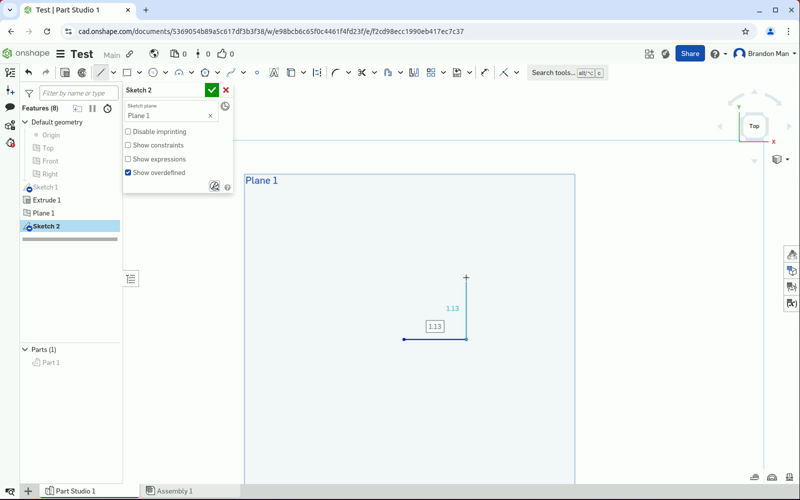
click(466, 277)
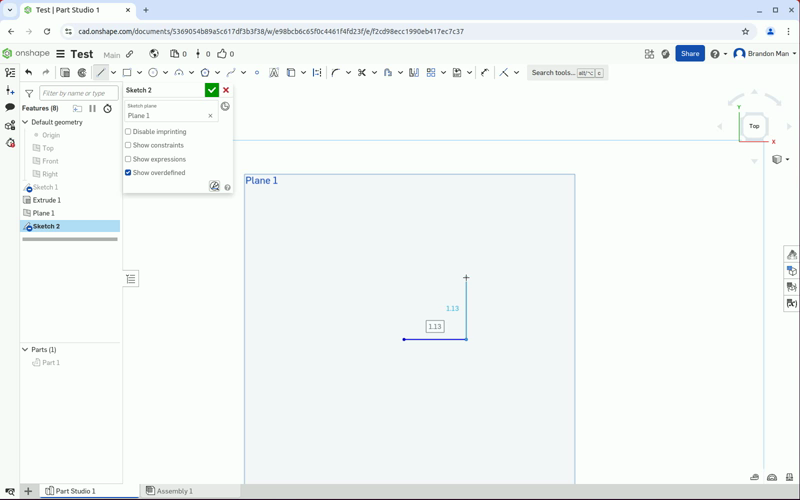
scroll(-6)
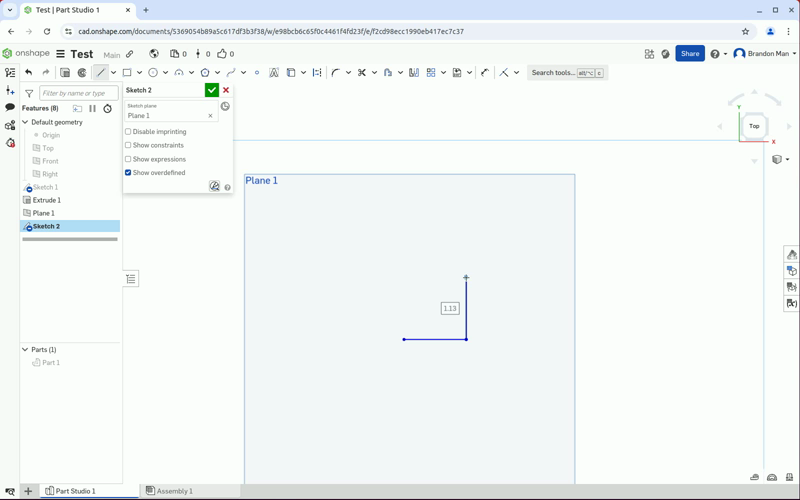
scroll(-6)
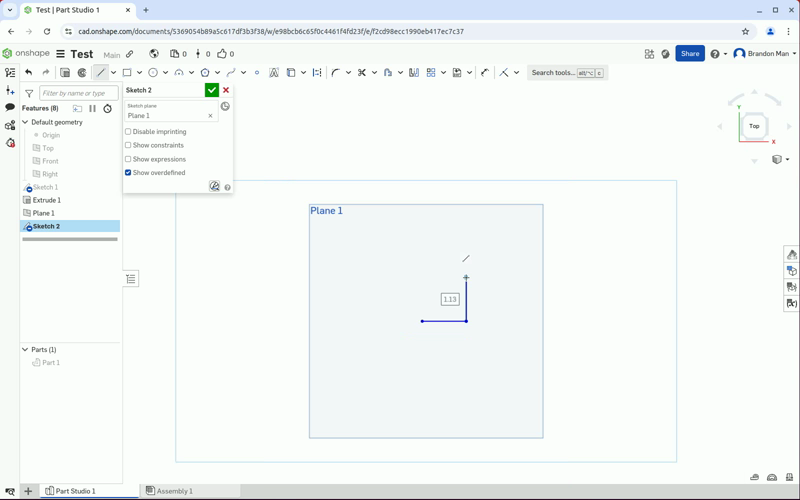
scroll(-6)
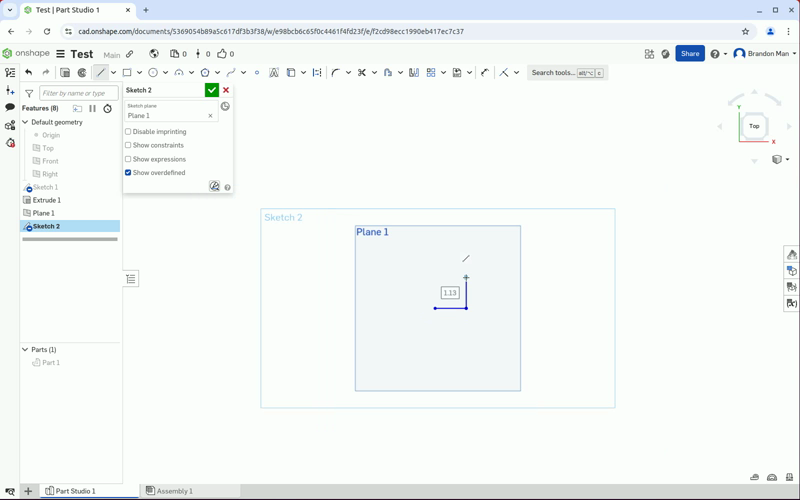
scroll(-6)
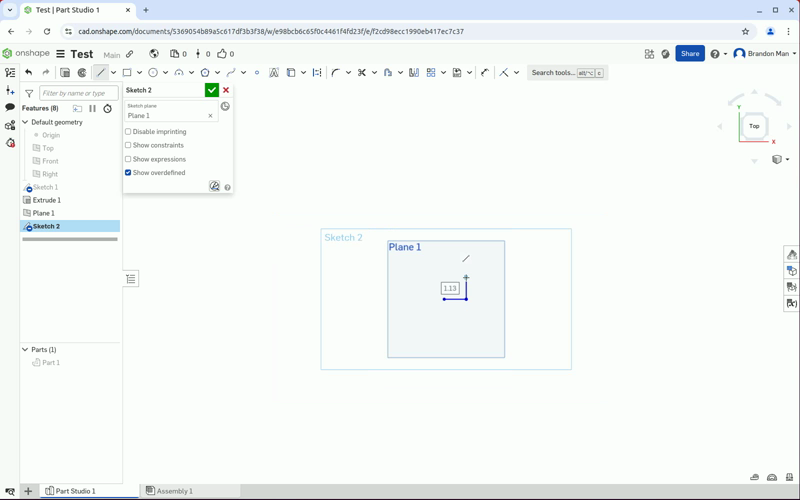
scroll(-6)
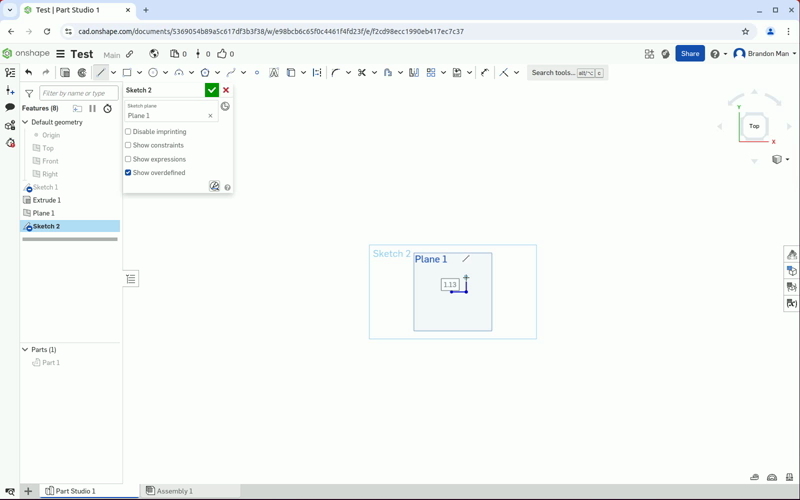
scroll(-6)
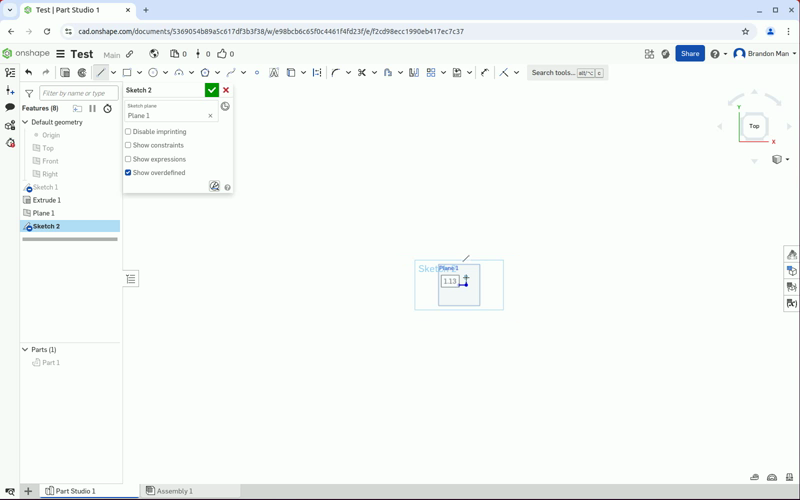
scroll(-6)
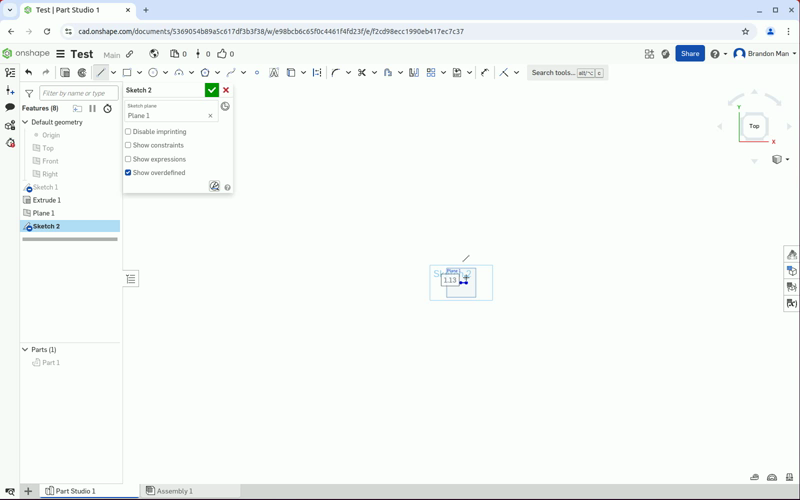
key_up(shift)
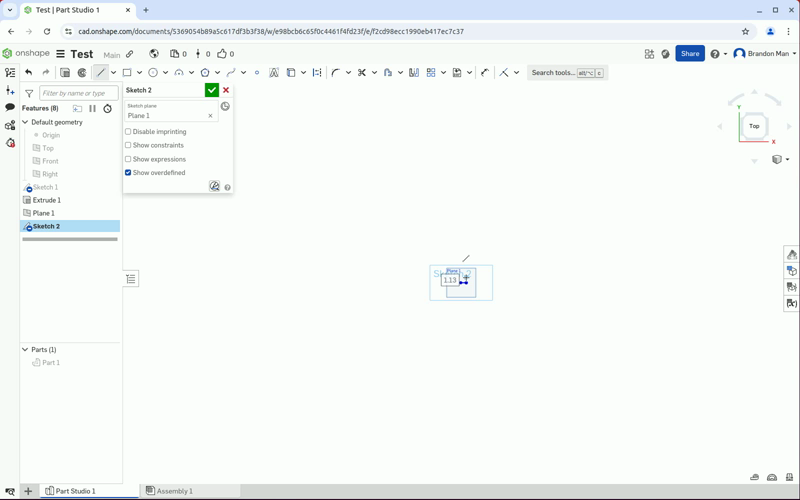
key_down(shift)
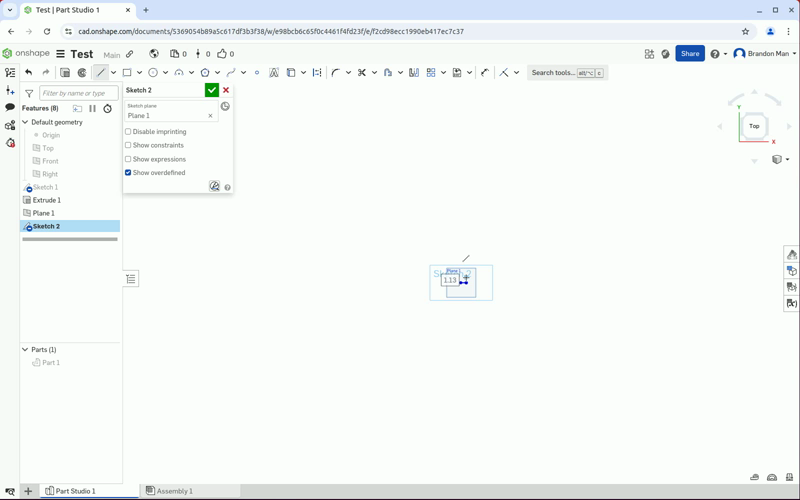
mouse_move(496, 277)
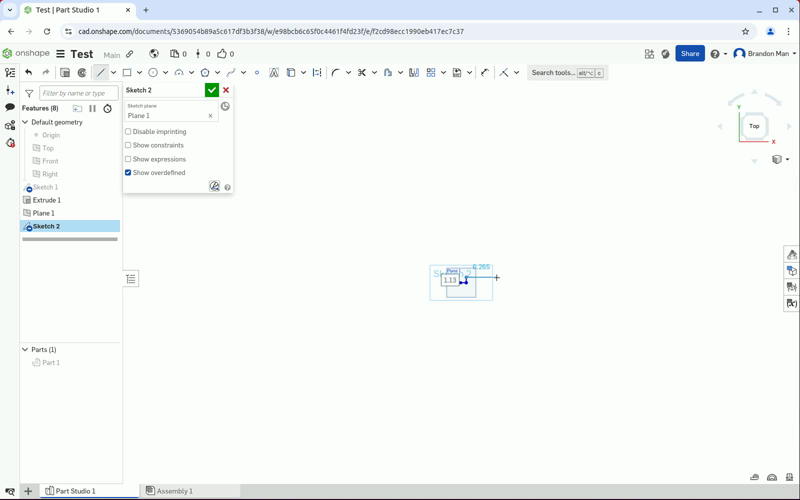
mouse_move(460, 277)
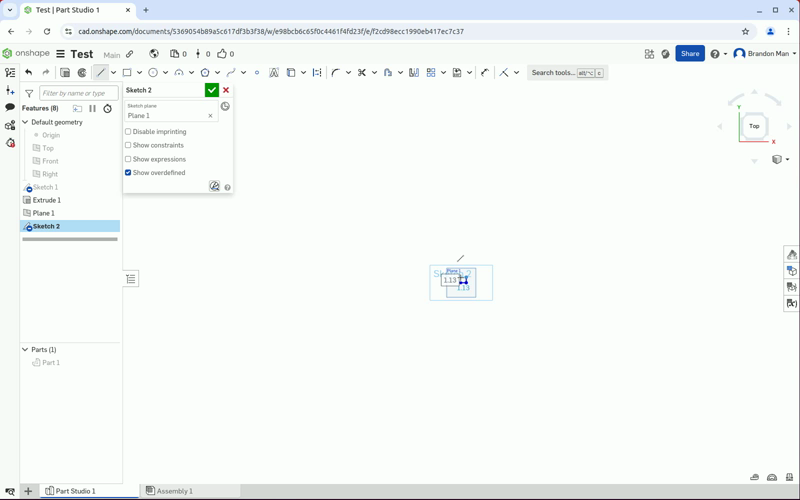
scroll(6)
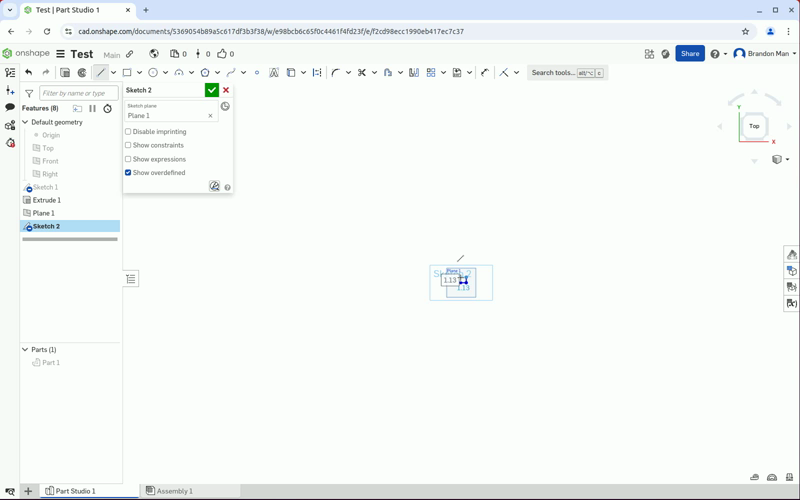
scroll(6)
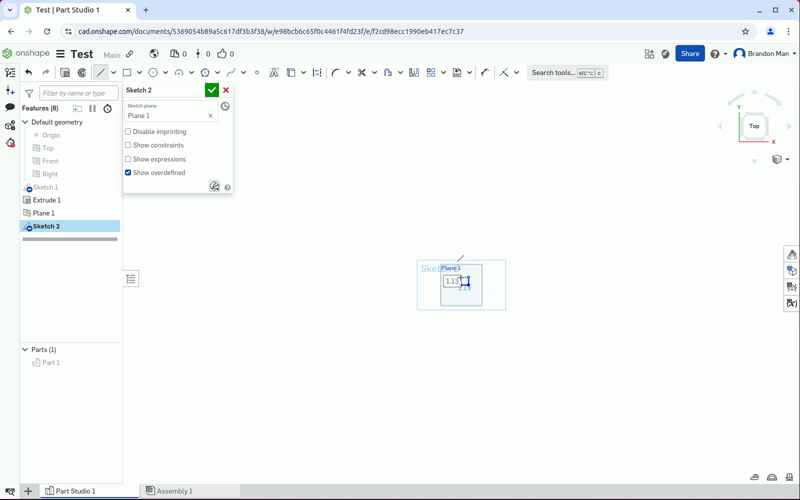
scroll(6)
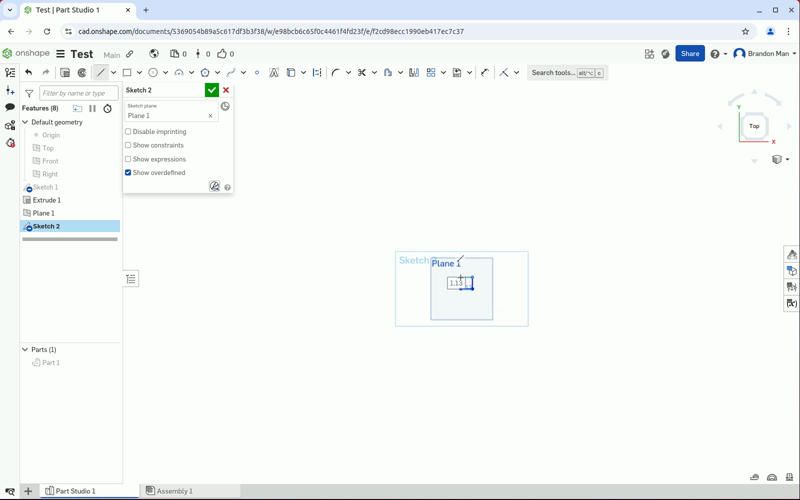
scroll(6)
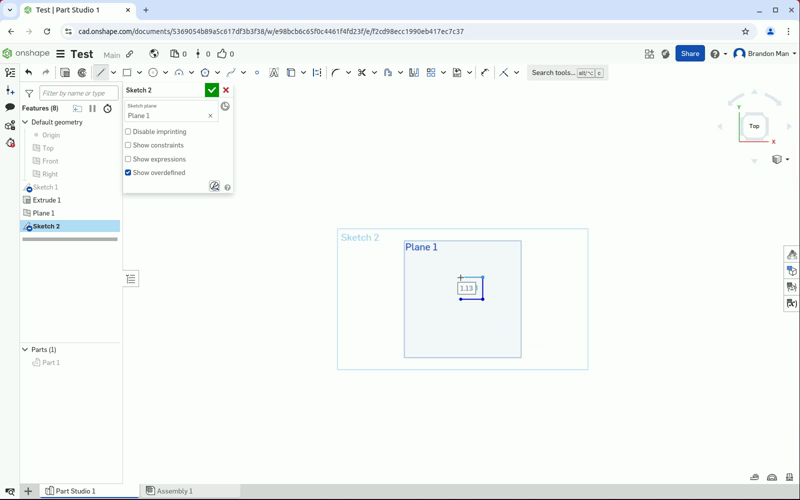
scroll(6)
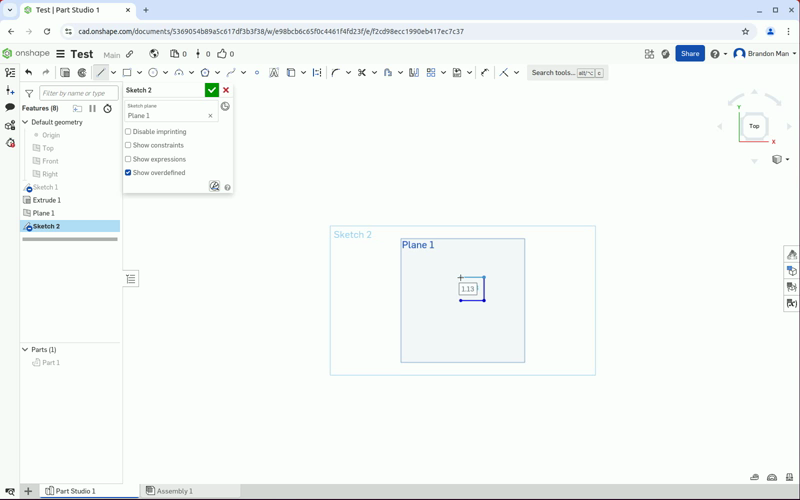
scroll(6)
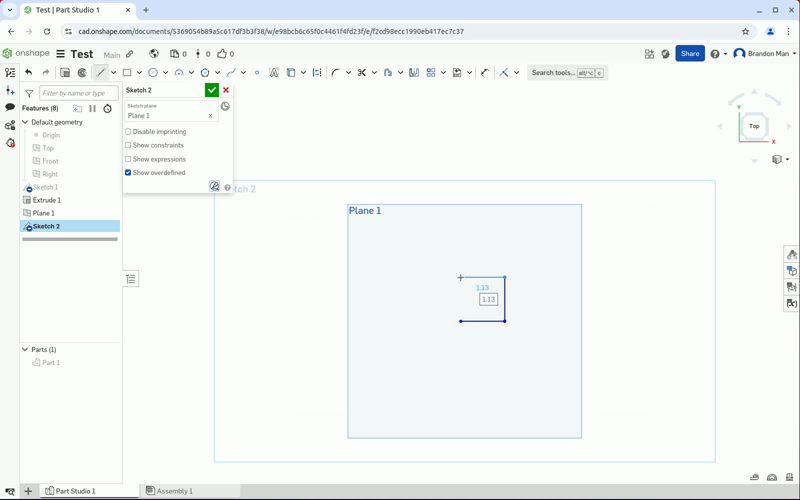
scroll(6)
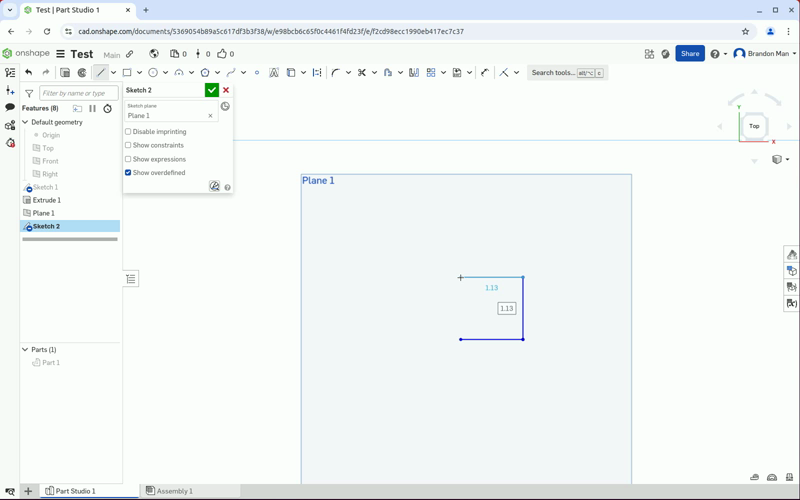
click(460, 277)
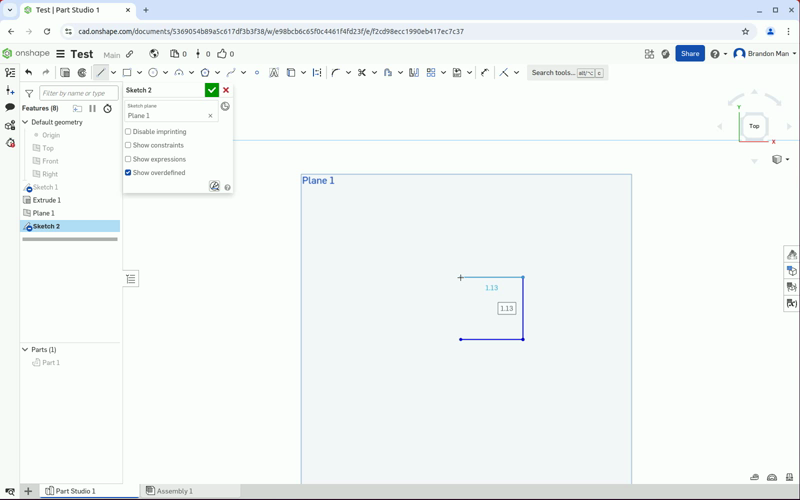
scroll(-6)
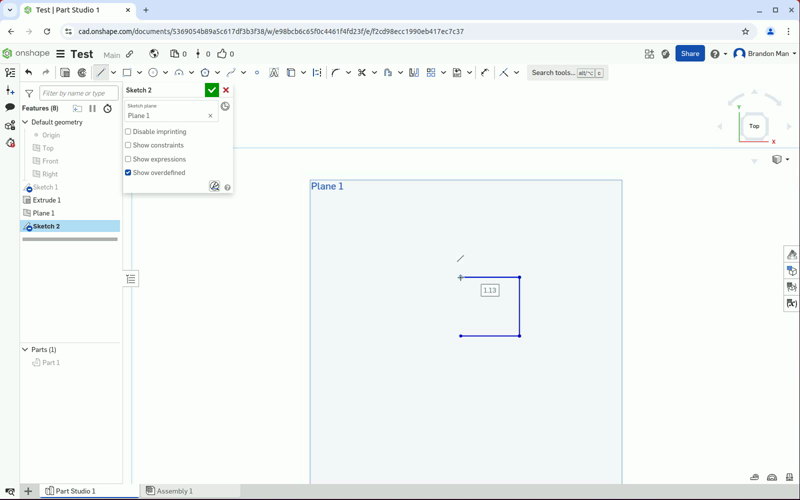
scroll(-6)
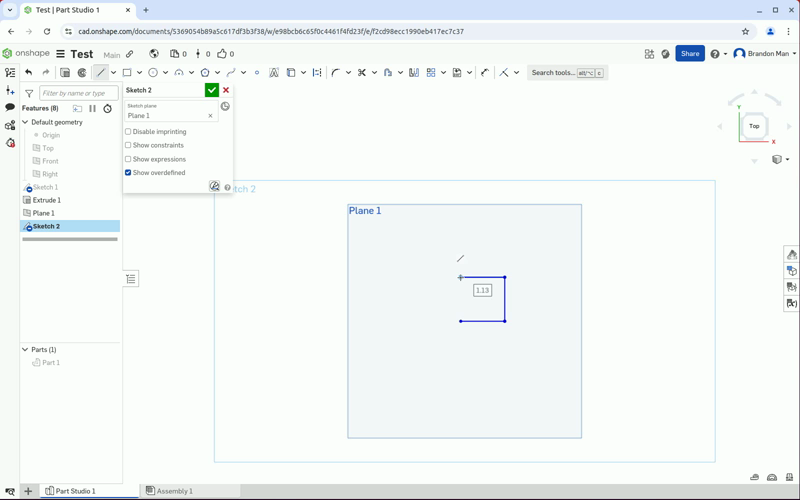
scroll(-6)
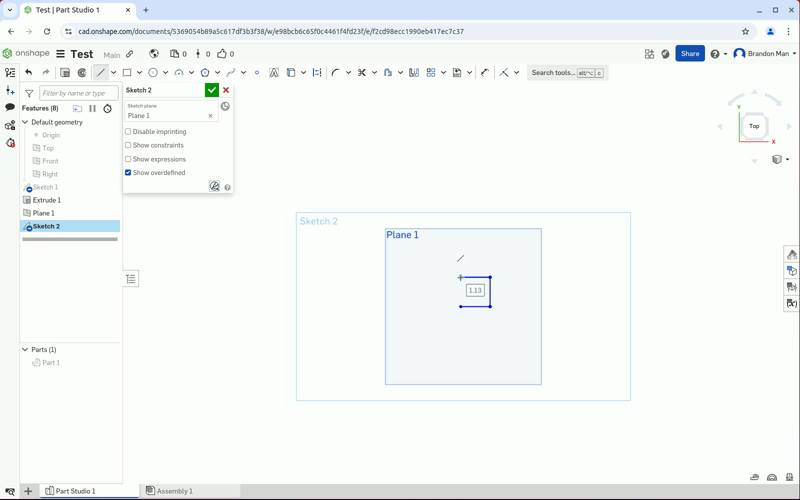
scroll(-6)
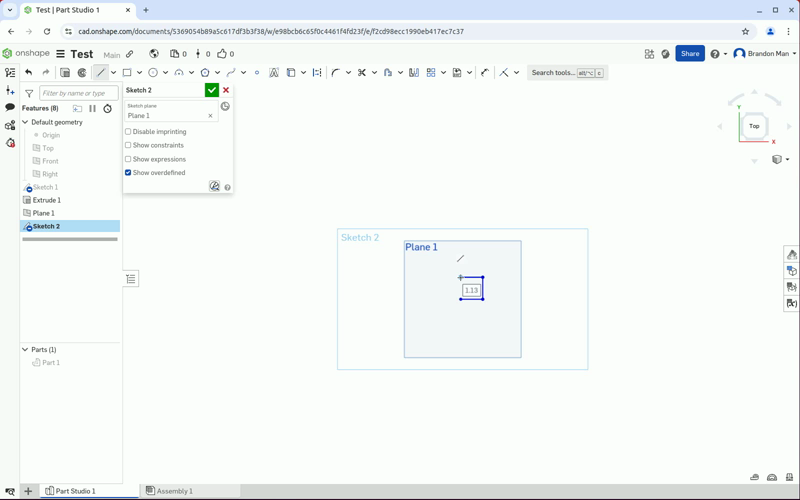
scroll(-6)
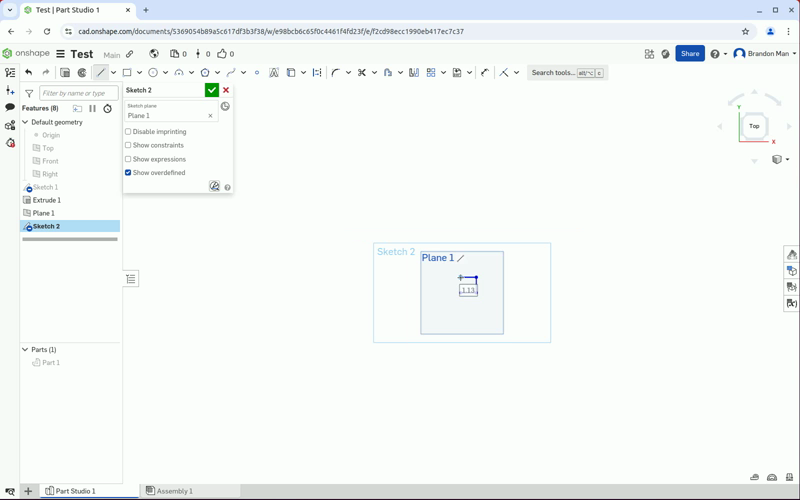
scroll(-6)
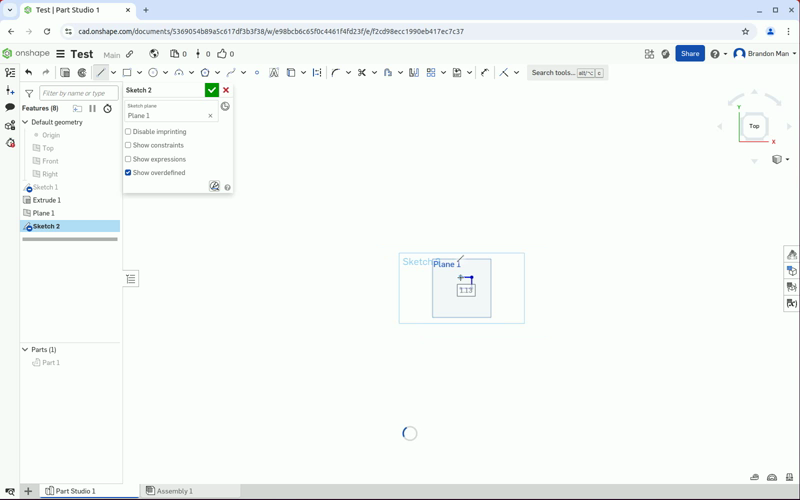
scroll(-6)
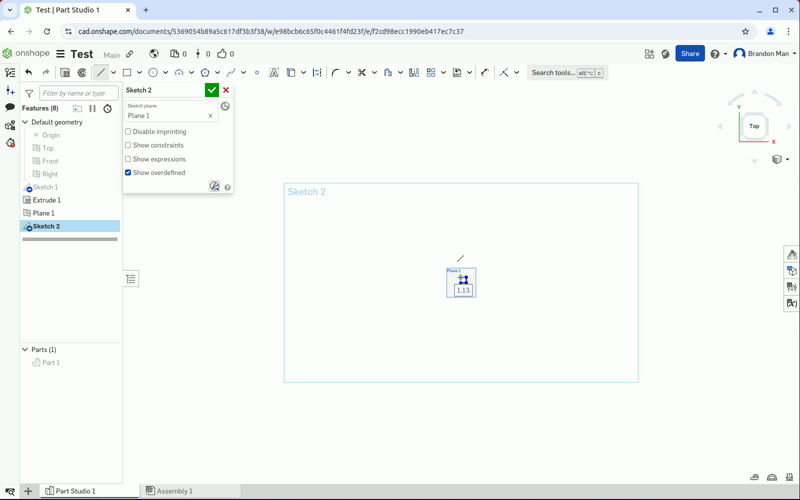
key_up(shift)
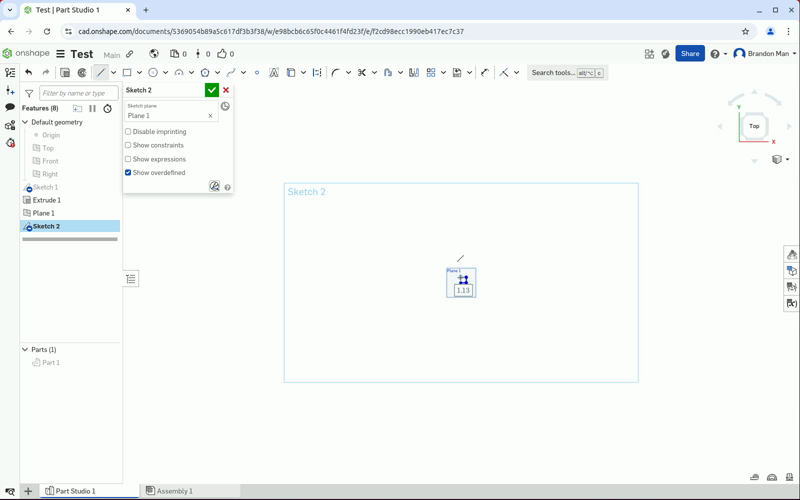
mouse_move(490, 277)
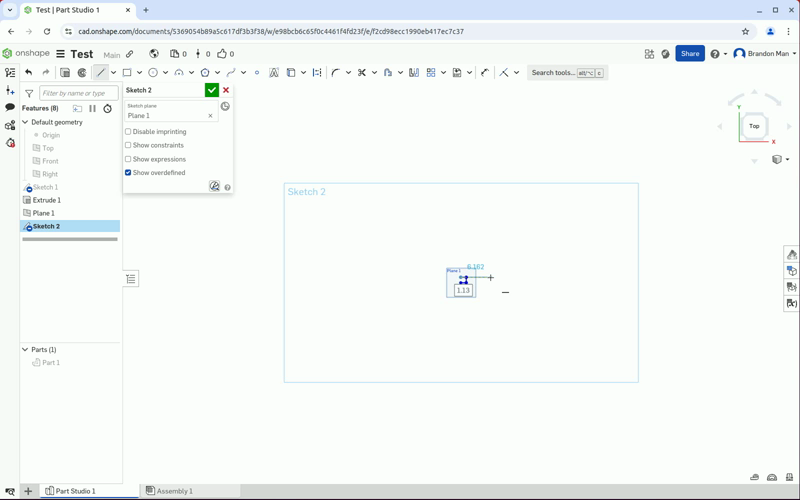
key_down(shift)
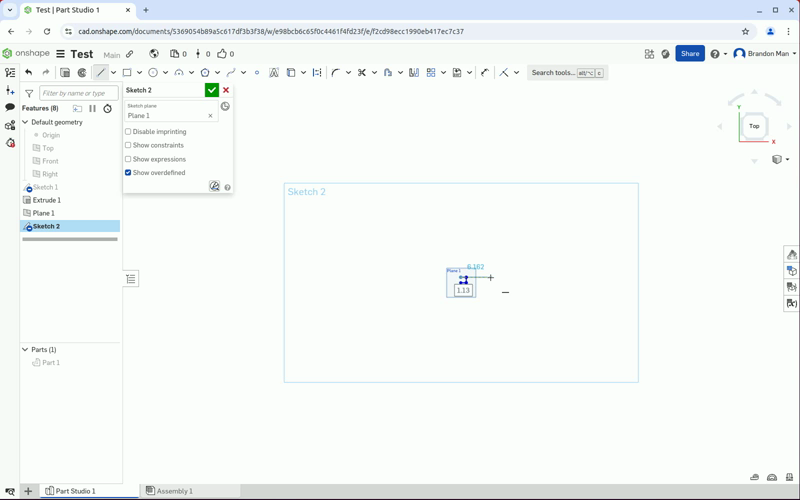
mouse_move(460, 282)
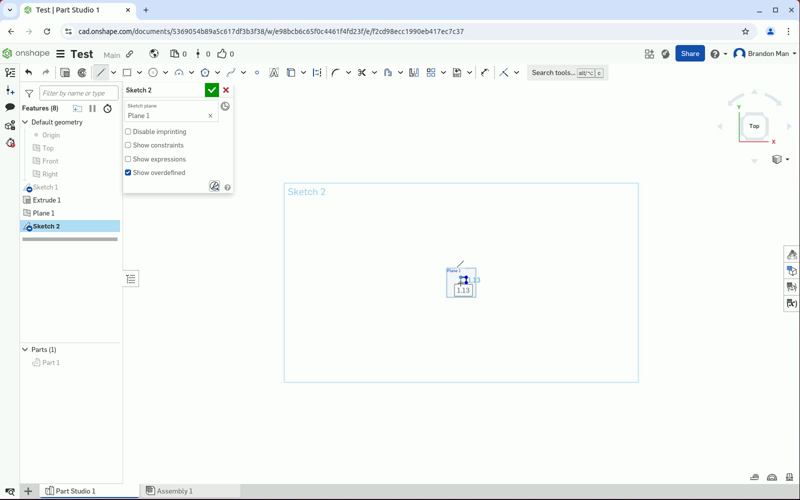
scroll(6)
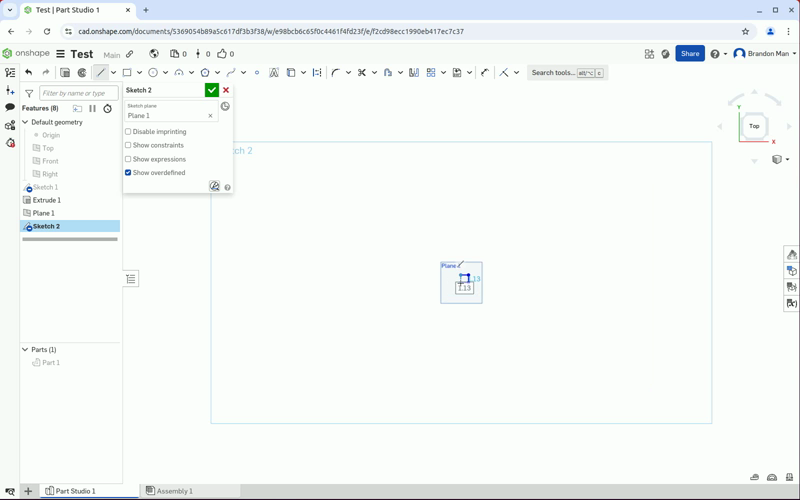
scroll(6)
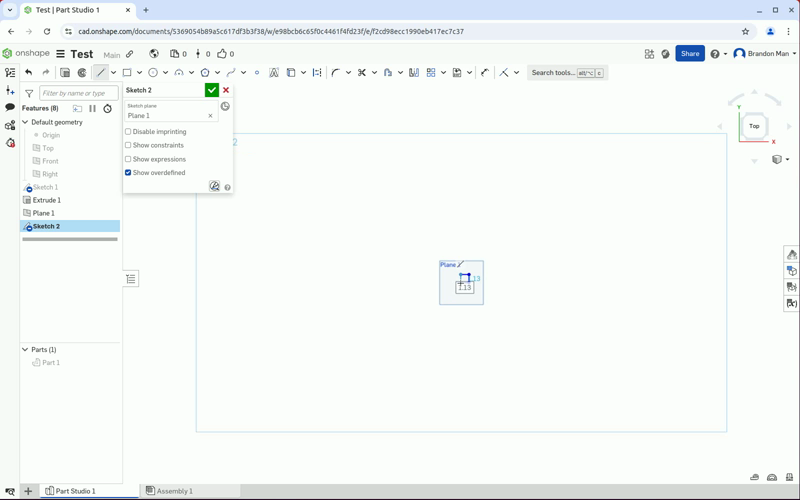
scroll(6)
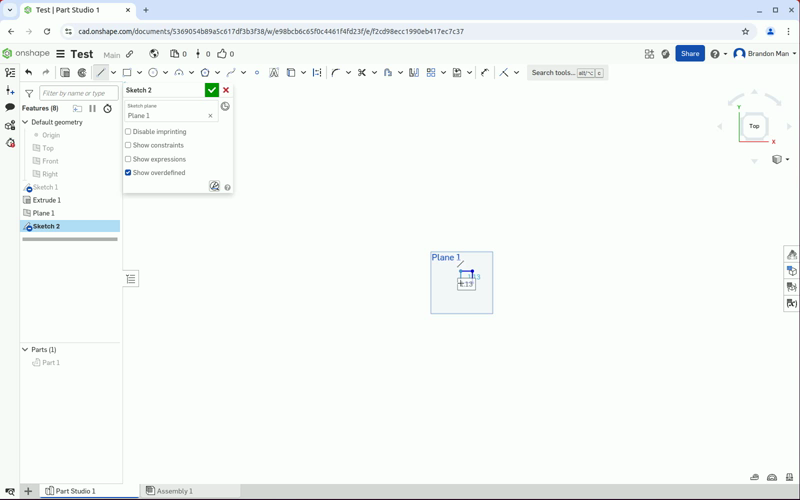
scroll(6)
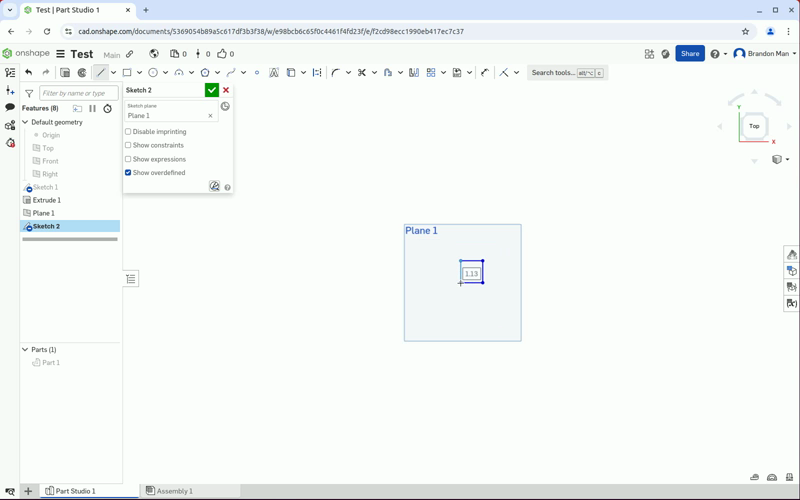
scroll(6)
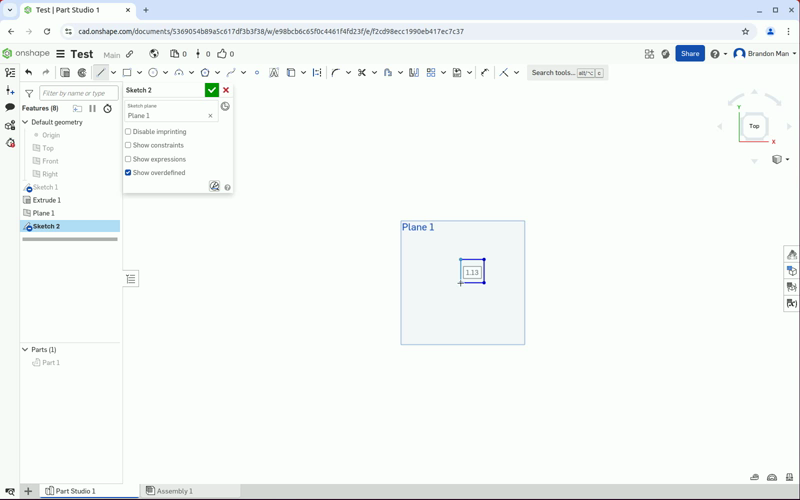
scroll(6)
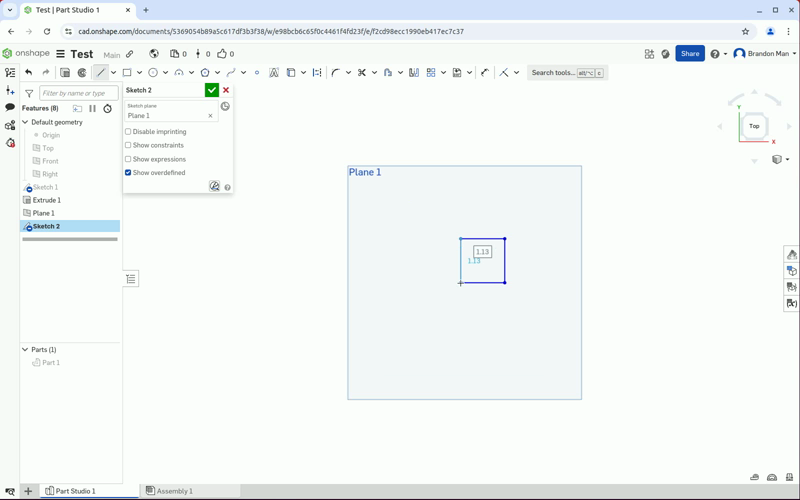
scroll(6)
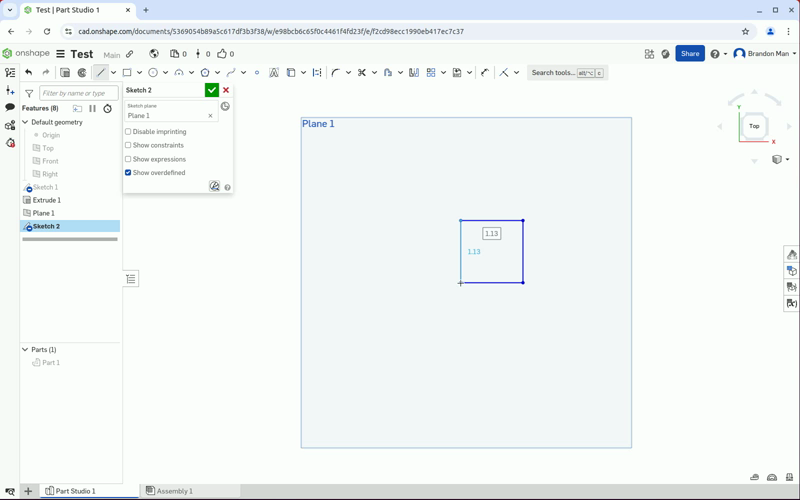
key_up(shift)
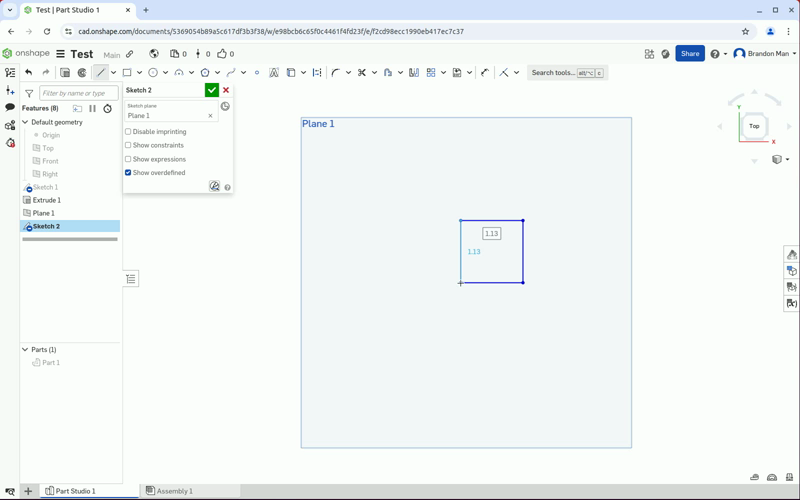
click(460, 282)
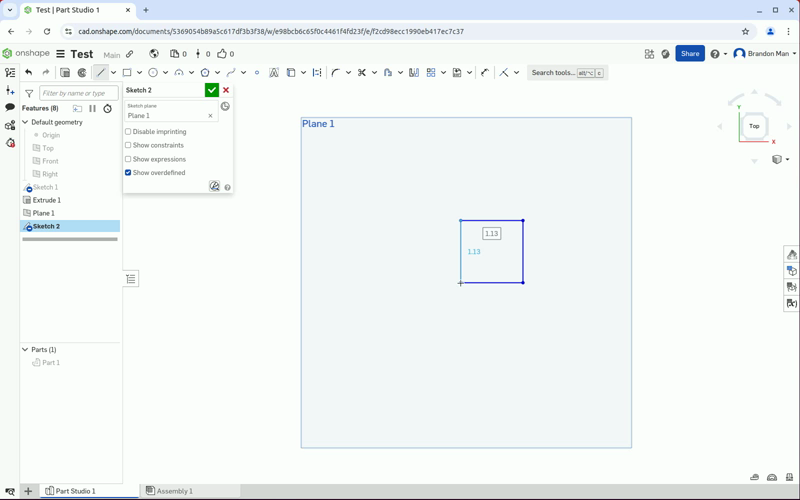
scroll(-6)
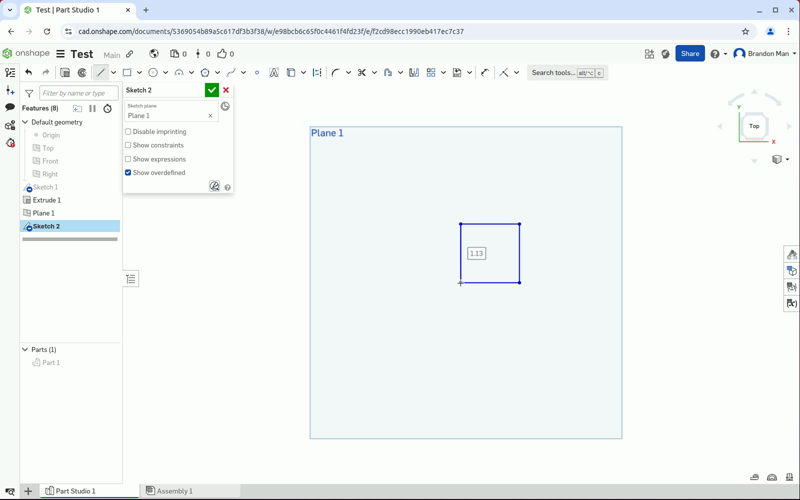
scroll(-6)
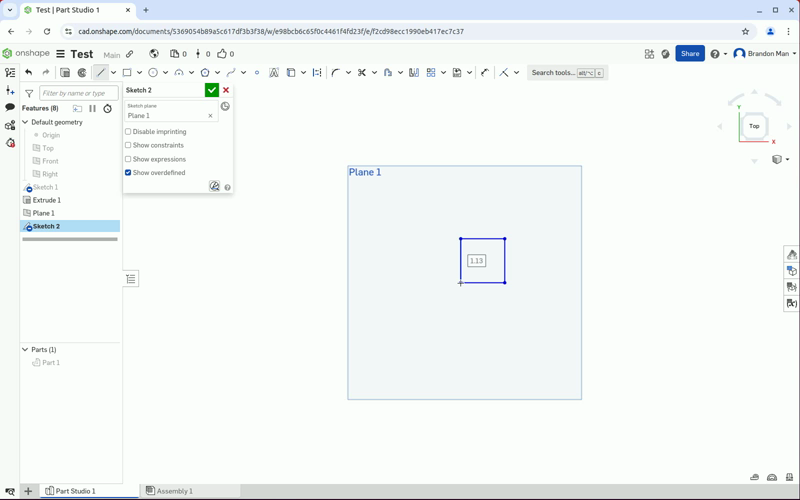
scroll(-6)
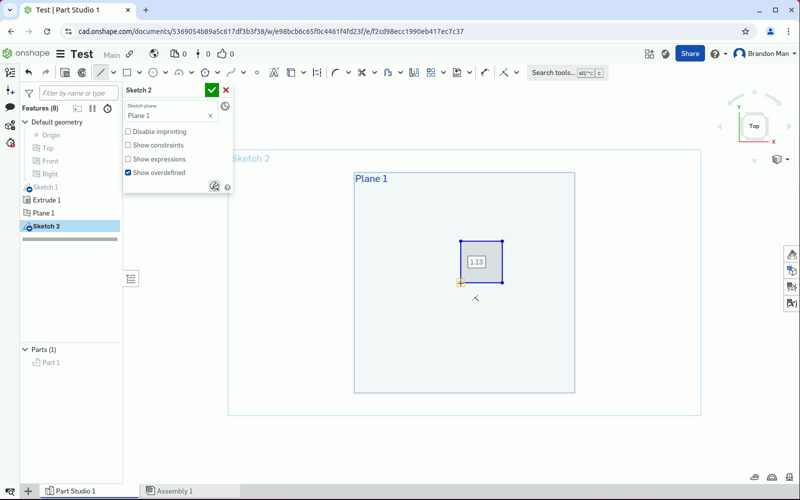
scroll(-6)
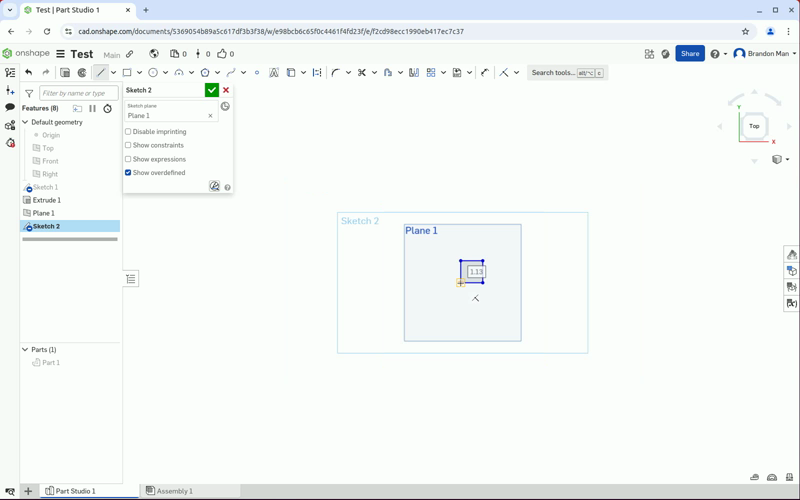
scroll(-6)
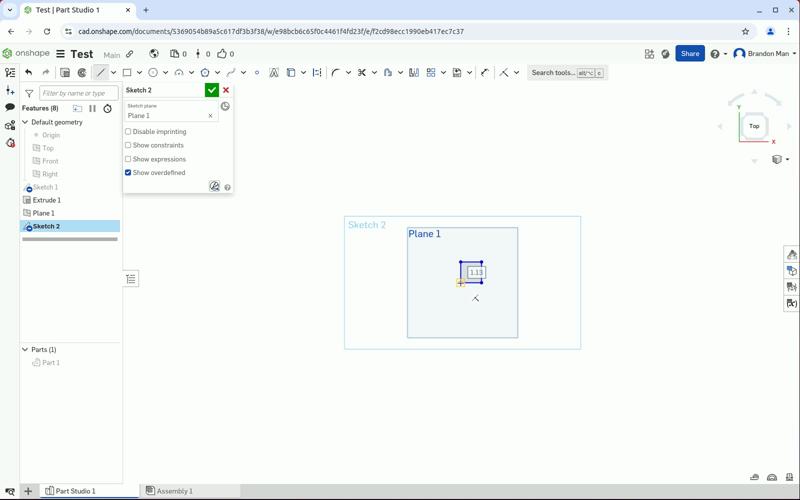
scroll(-6)
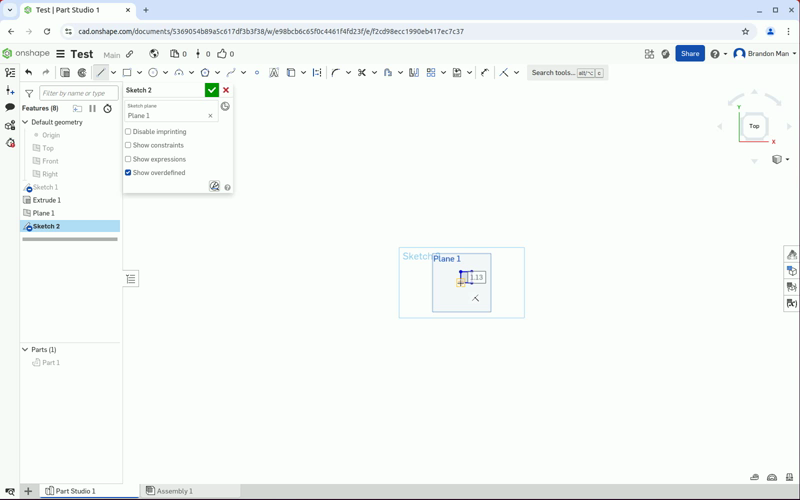
scroll(-6)
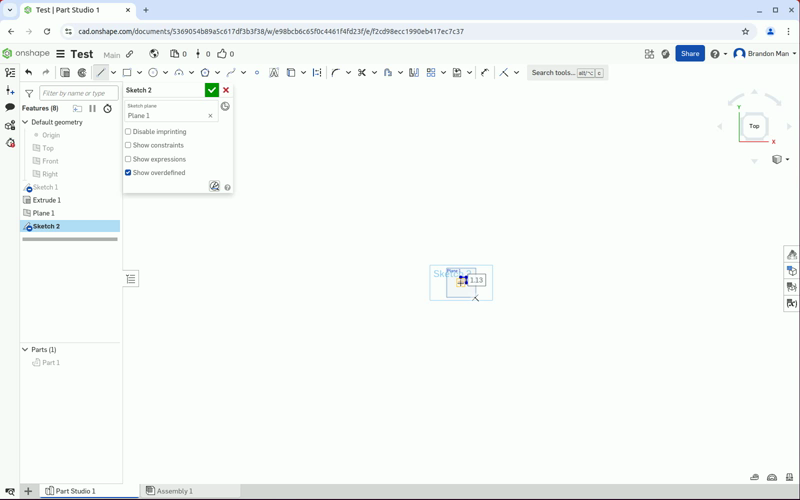
key(esc)
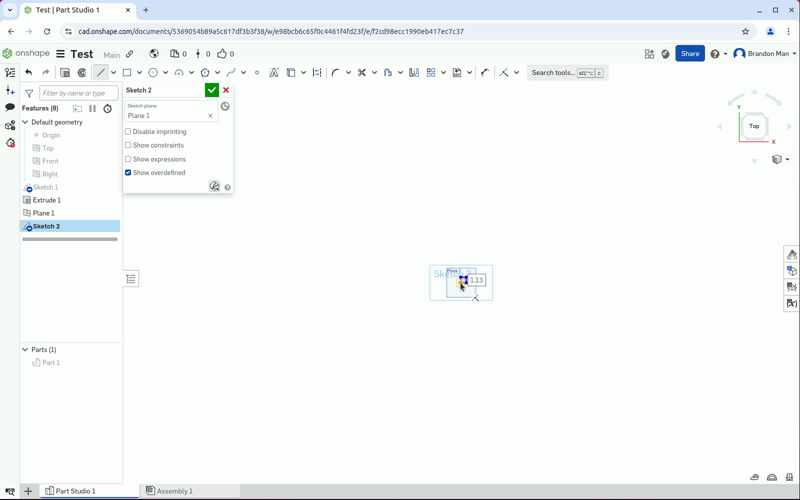
mouse_move(461, 278)
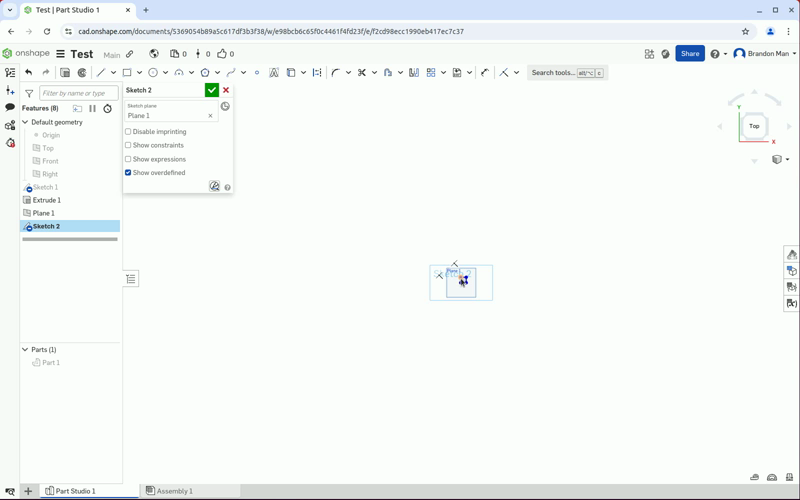
scroll(6)
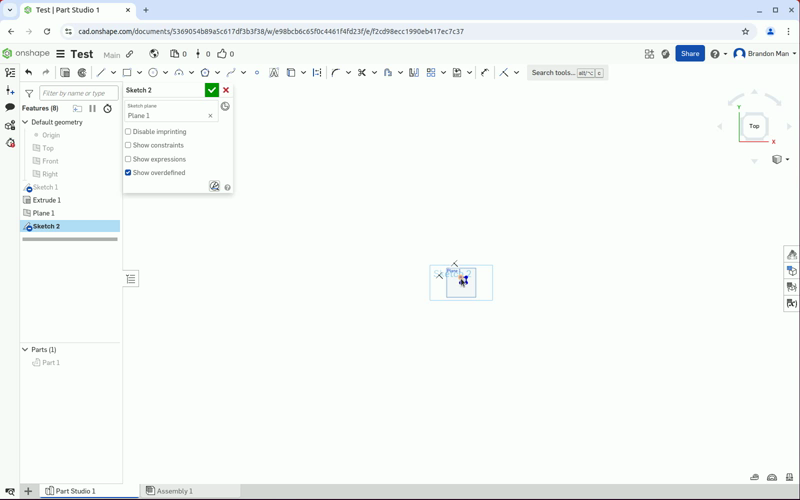
scroll(6)
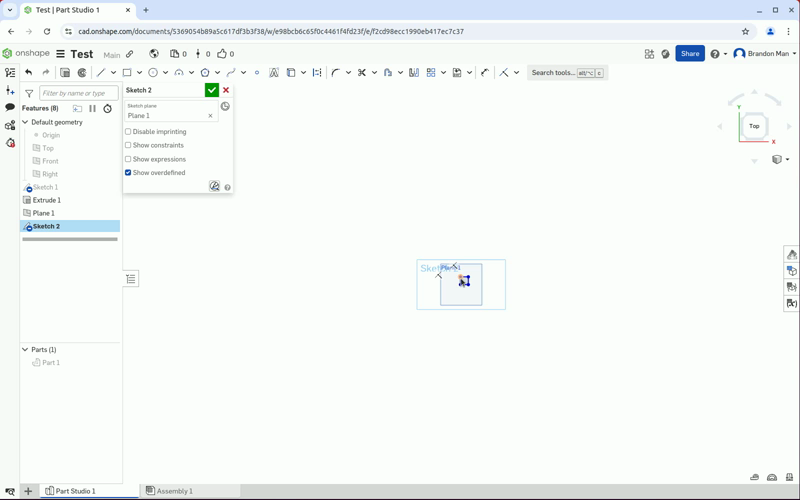
scroll(6)
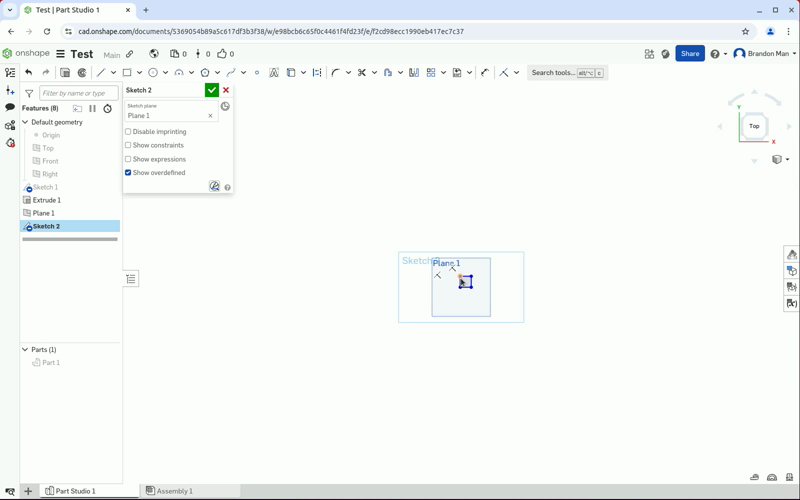
scroll(6)
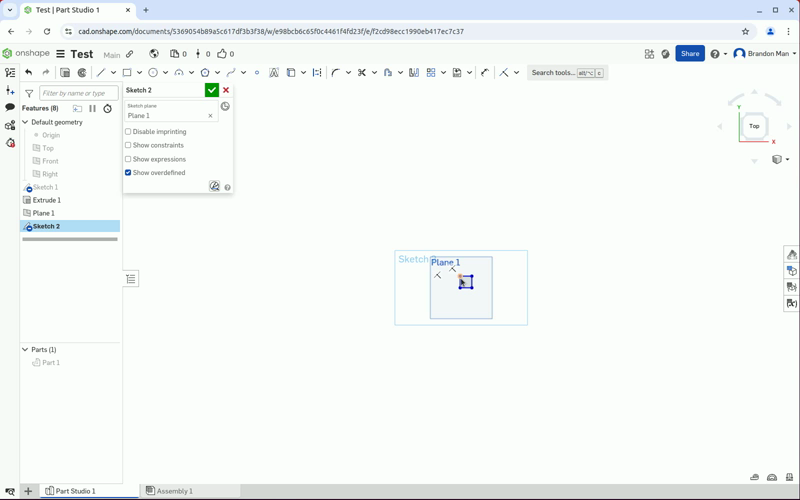
scroll(6)
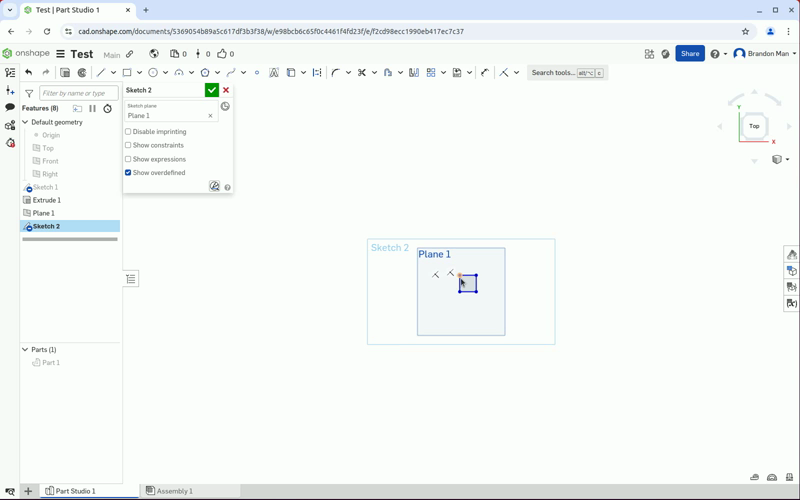
scroll(6)
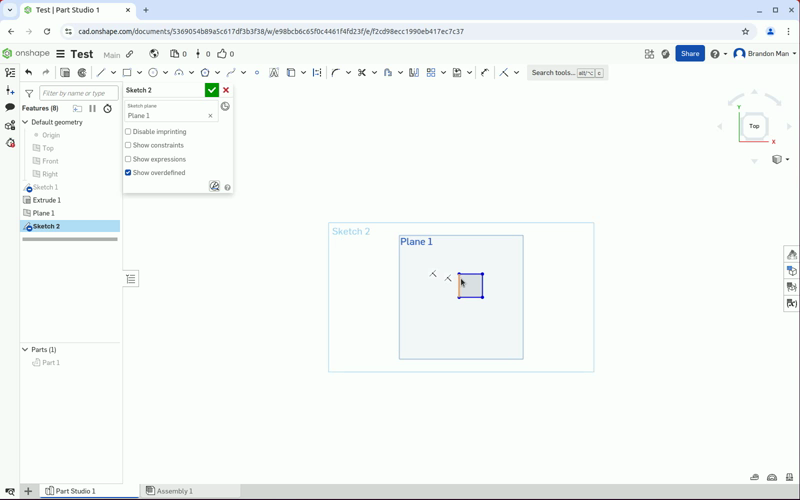
scroll(6)
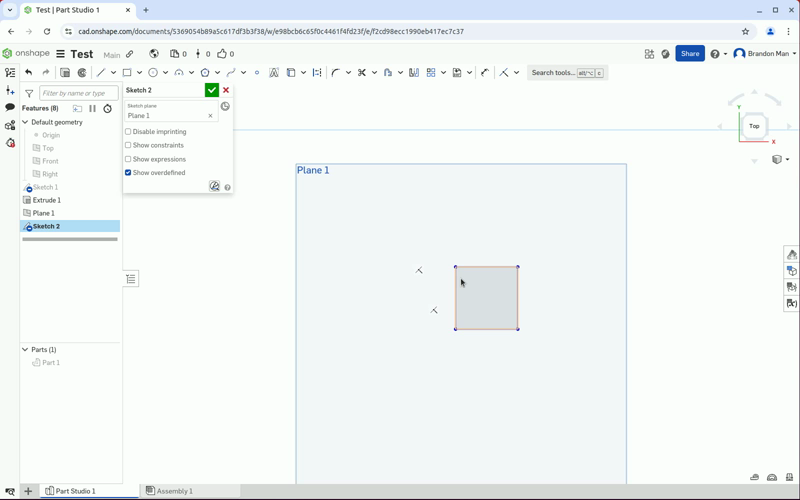
click(461, 278)
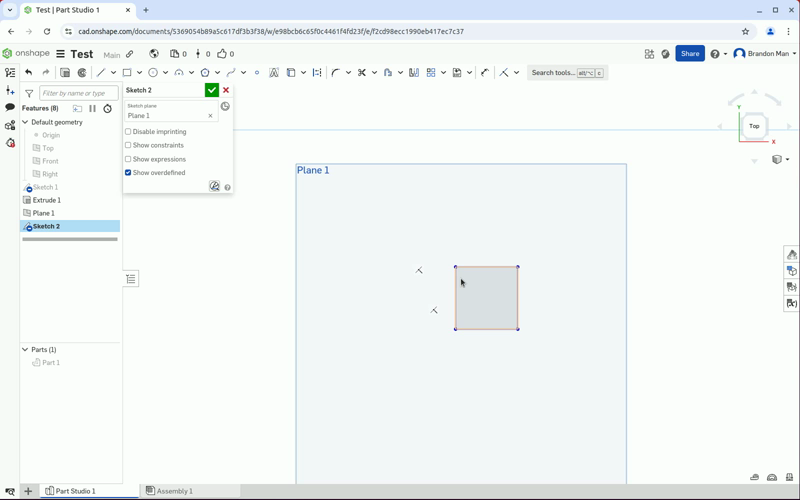
scroll(-6)
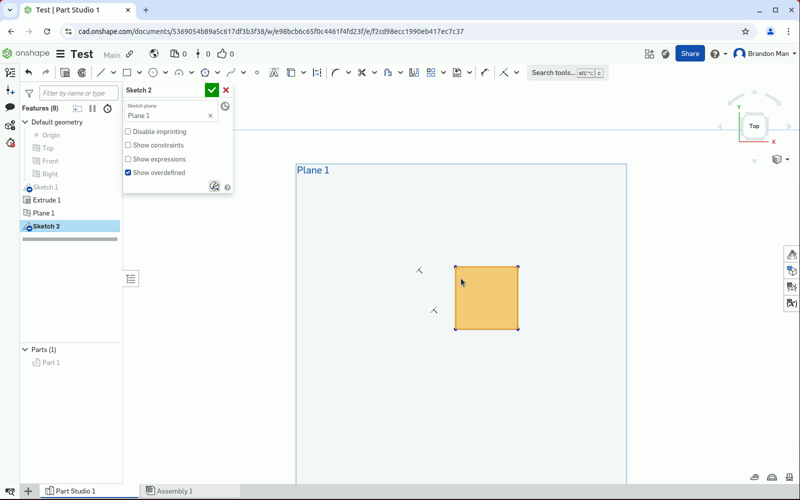
scroll(-6)
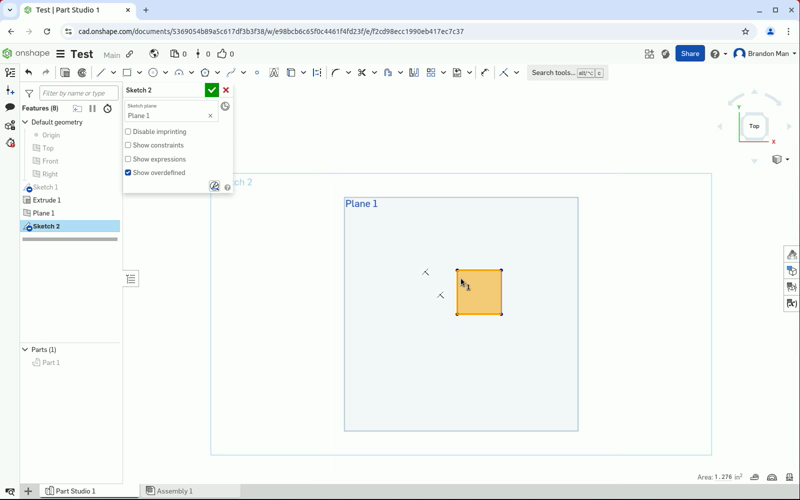
scroll(-6)
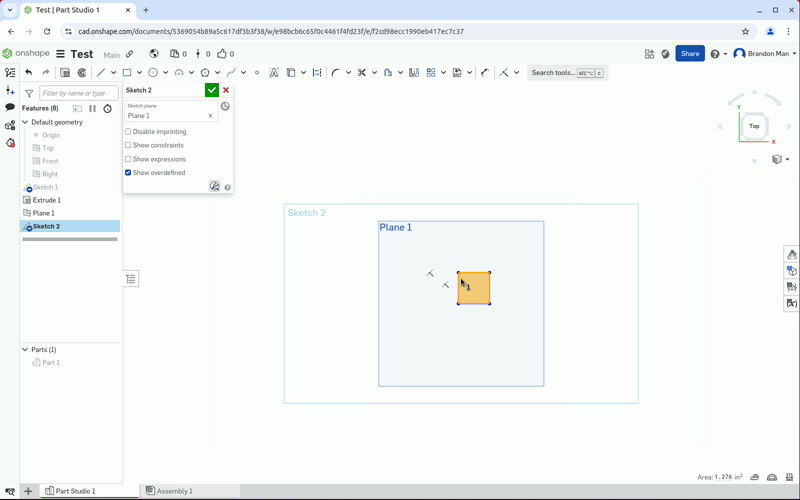
scroll(-6)
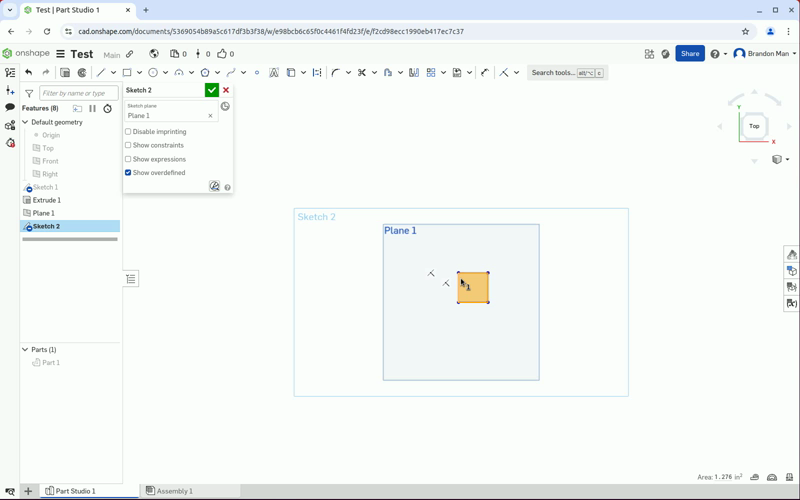
scroll(-6)
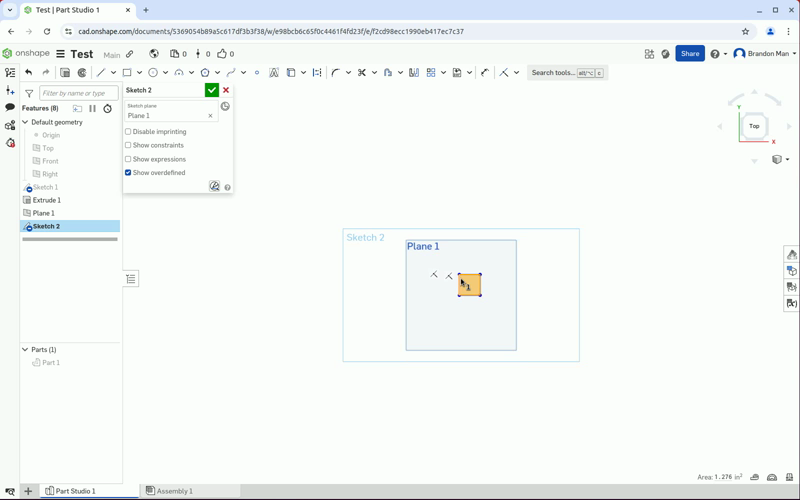
scroll(-6)
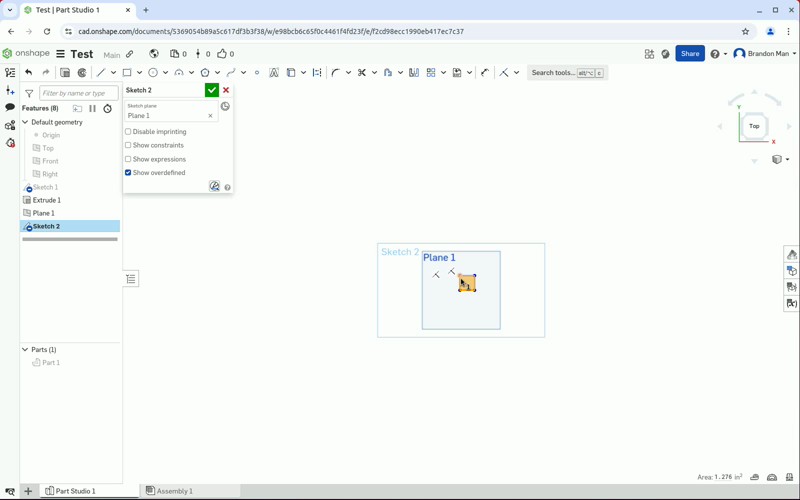
scroll(-6)
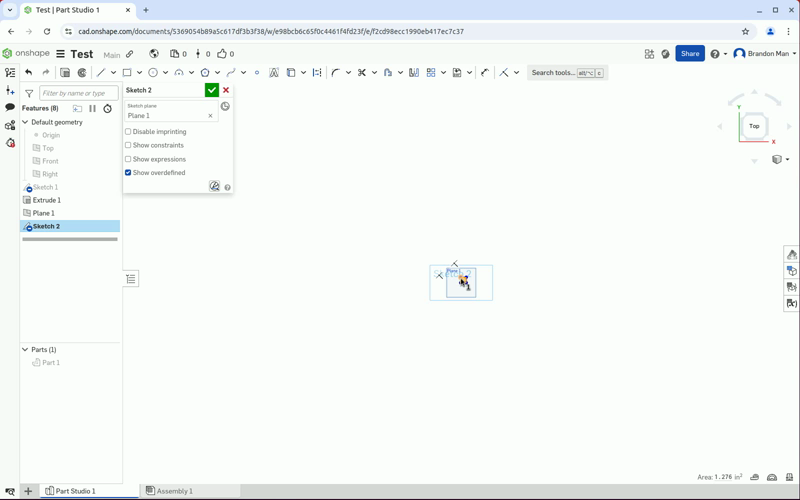
mouse_move(73, 352)
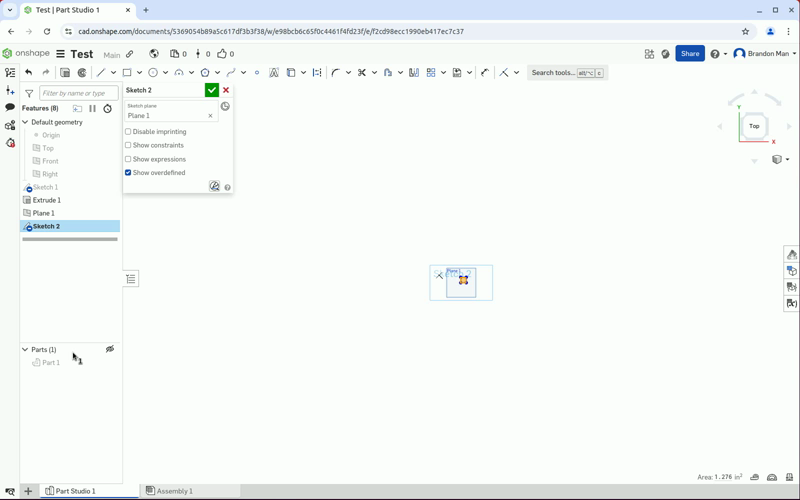
key(shift+y)
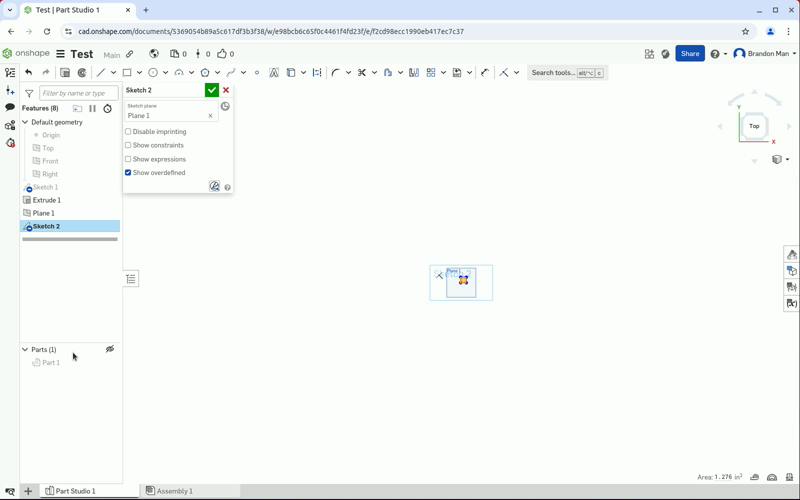
key(shift+e)
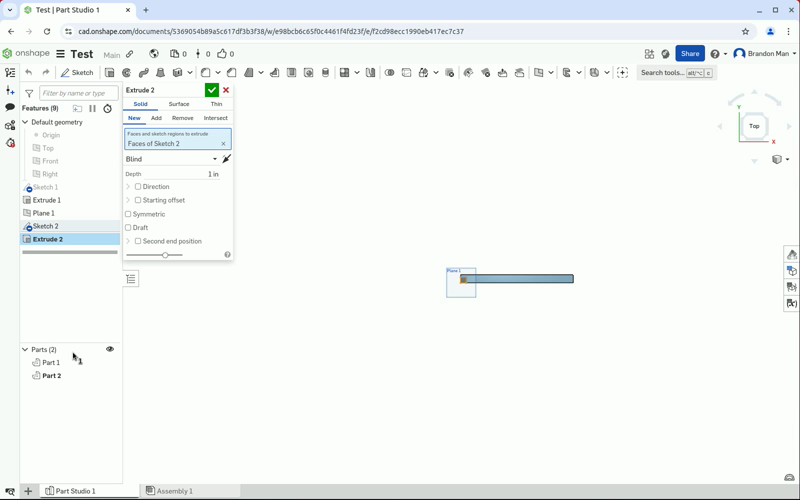
mouse_move(143, 106)
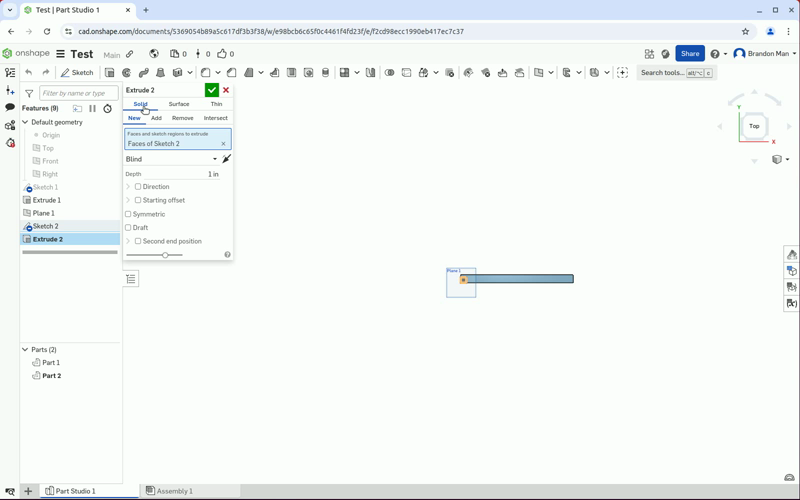
click(143, 106)
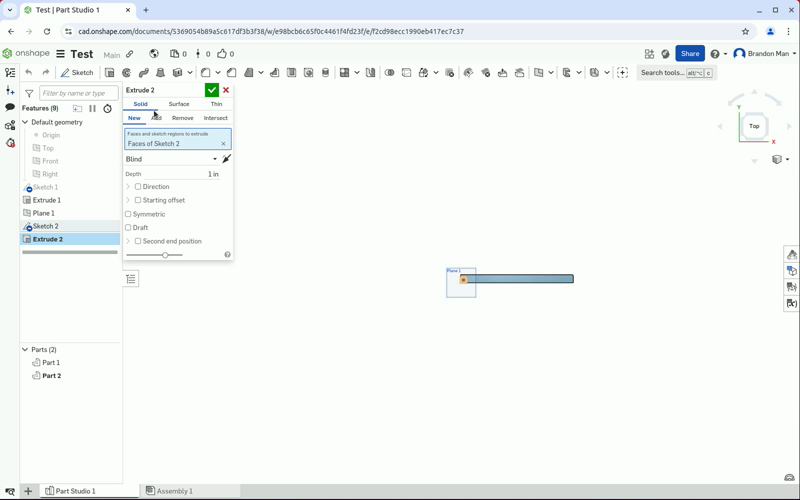
mouse_move(186, 120)
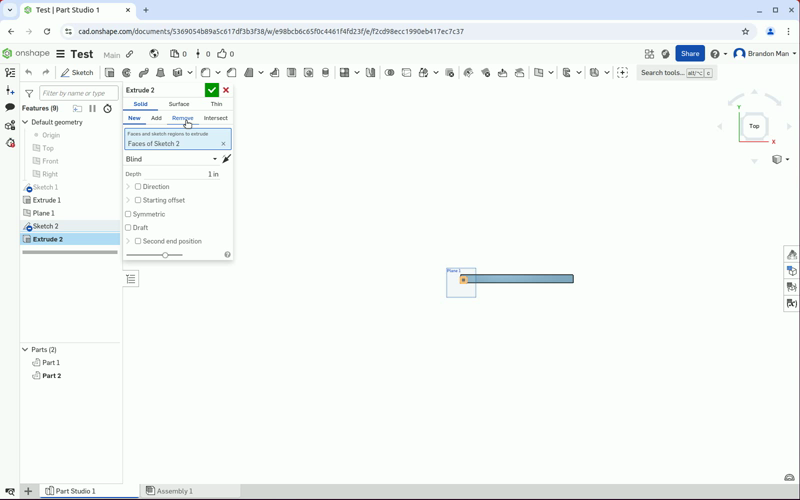
click(186, 120)
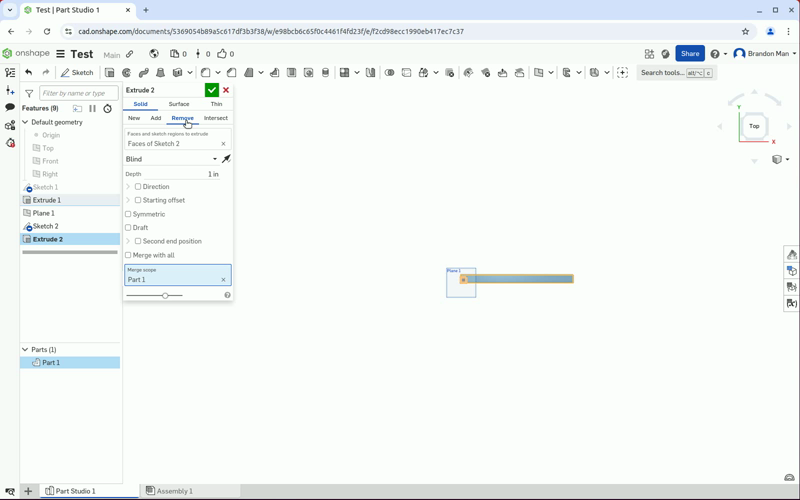
key(tab, 4)
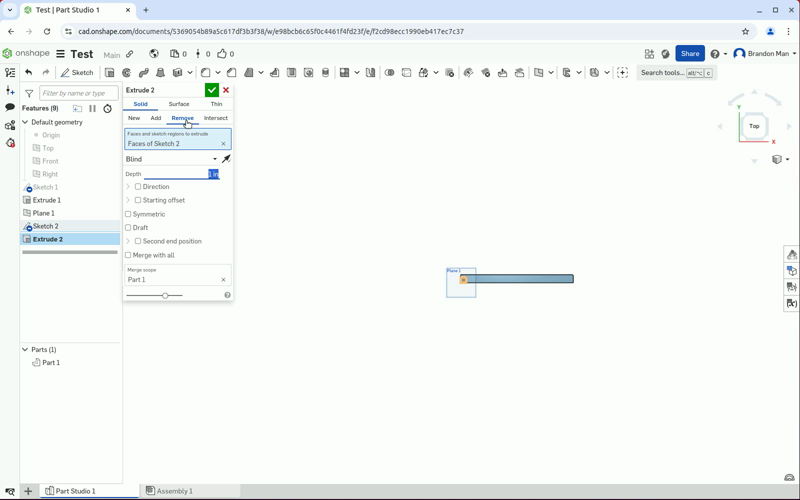
text(0.481)
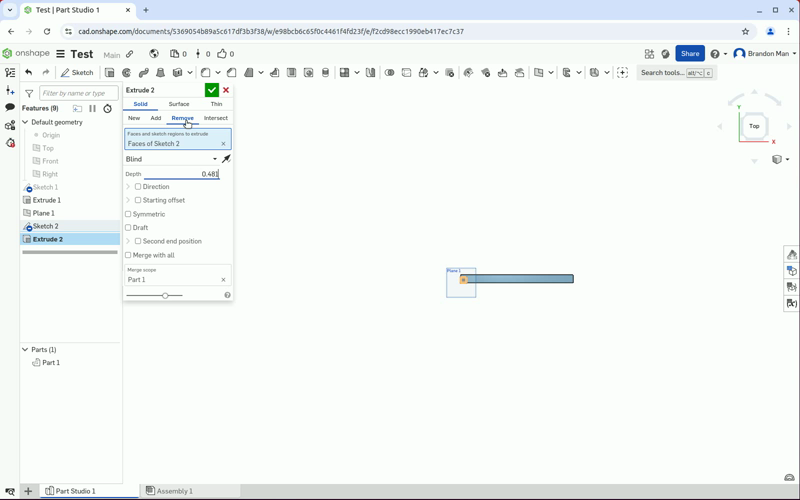
key(tab, 6)
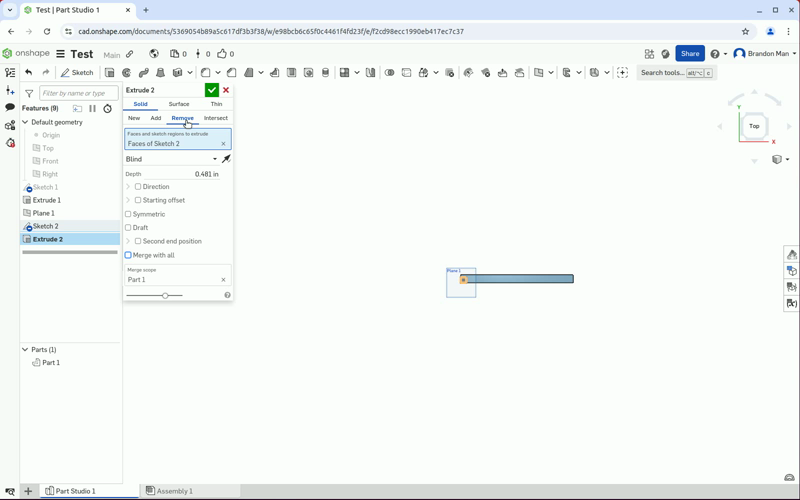
key(space)
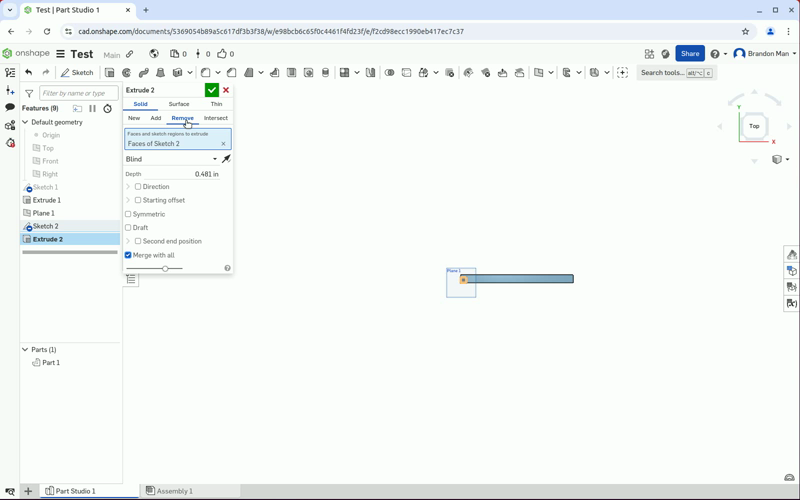
key(enter)
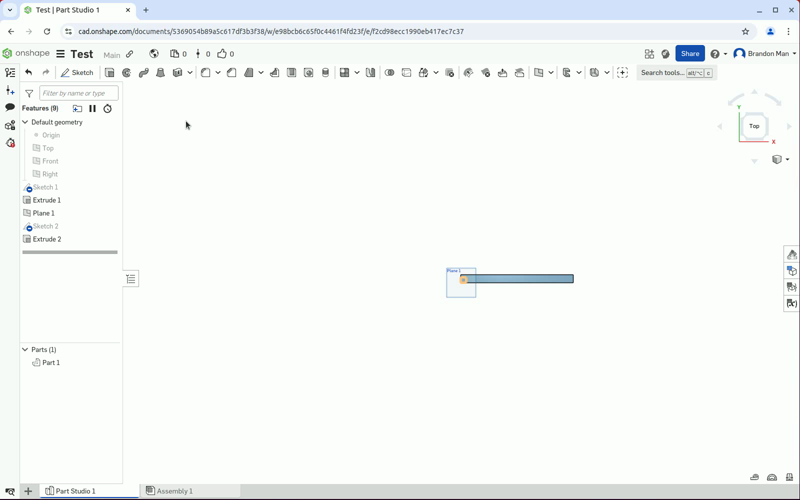
key(shift+h)
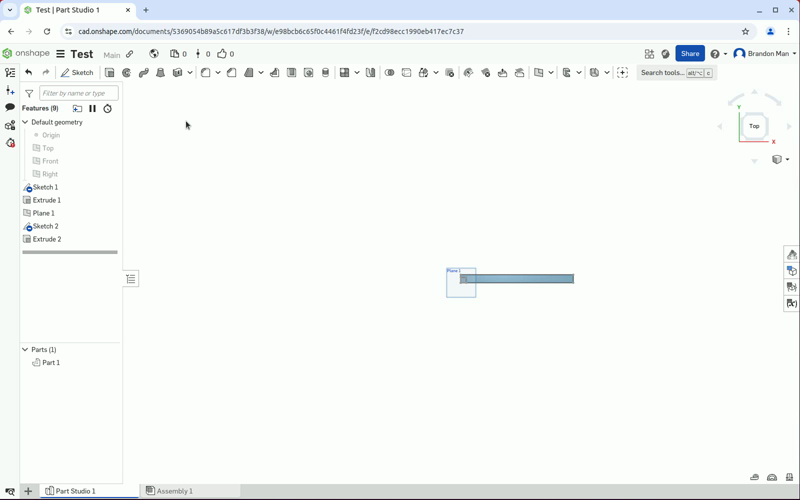
key(shift+h)
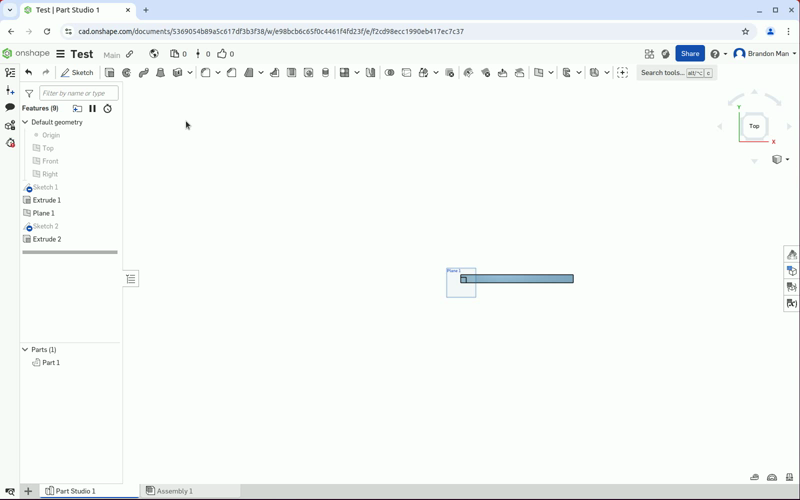
mouse_move(73, 189)
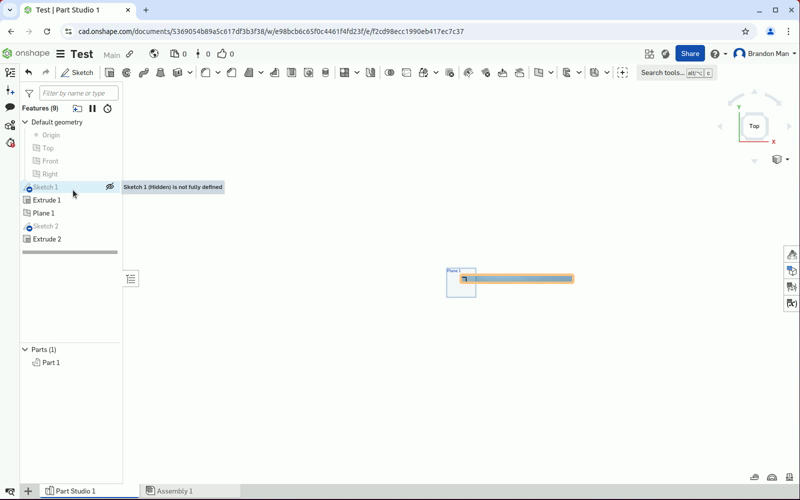
click(73, 189)
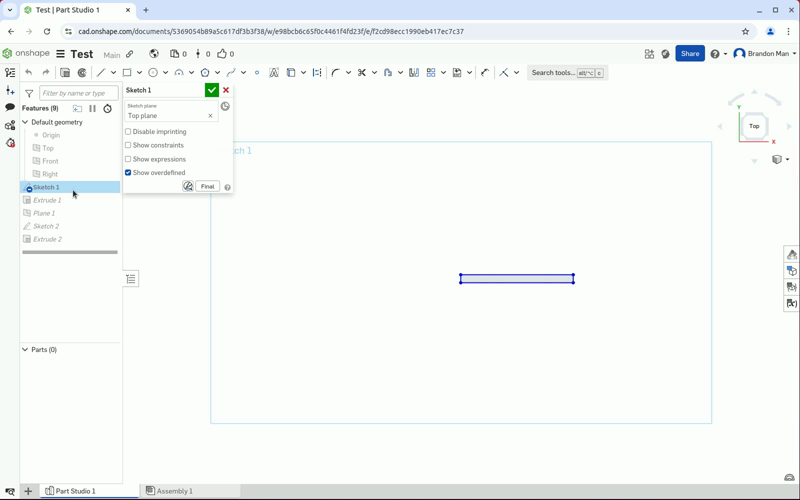
mouse_move(229, 92)
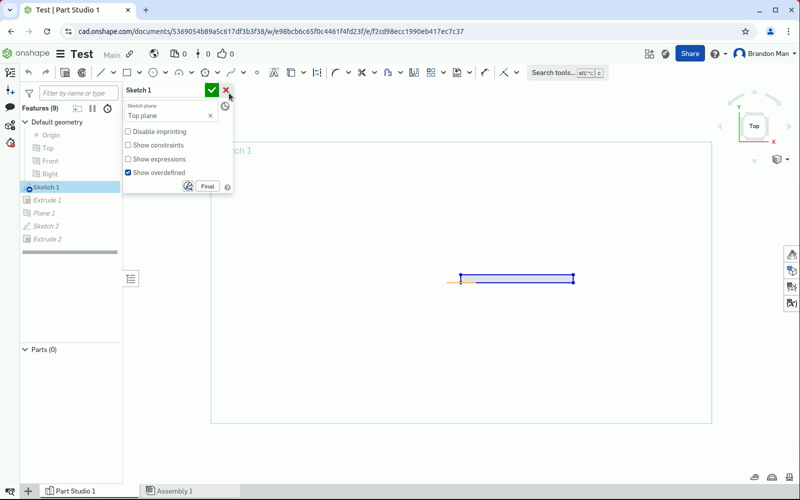
click(229, 92)
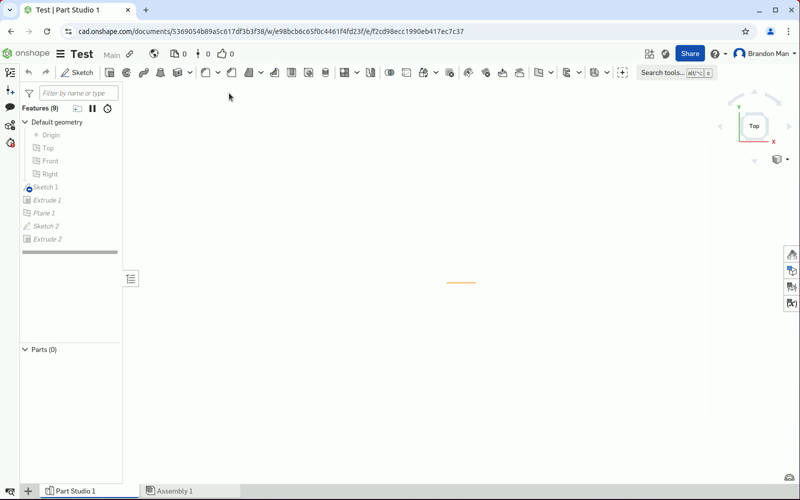
key(shift+s)
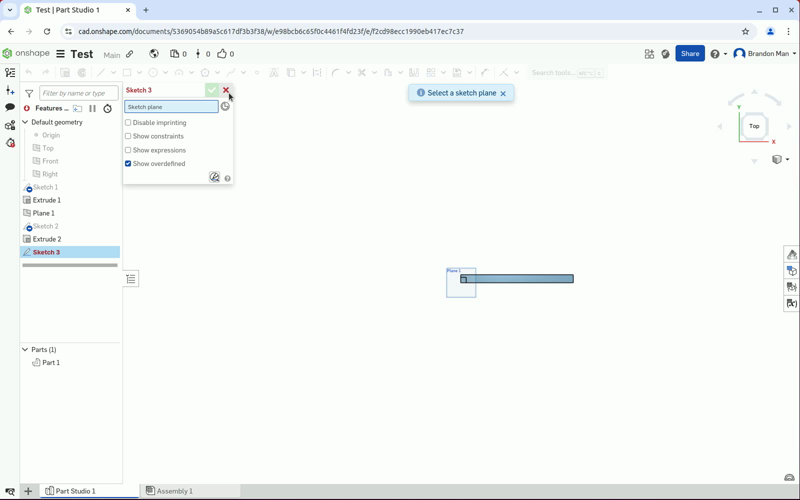
mouse_move(73, 215)
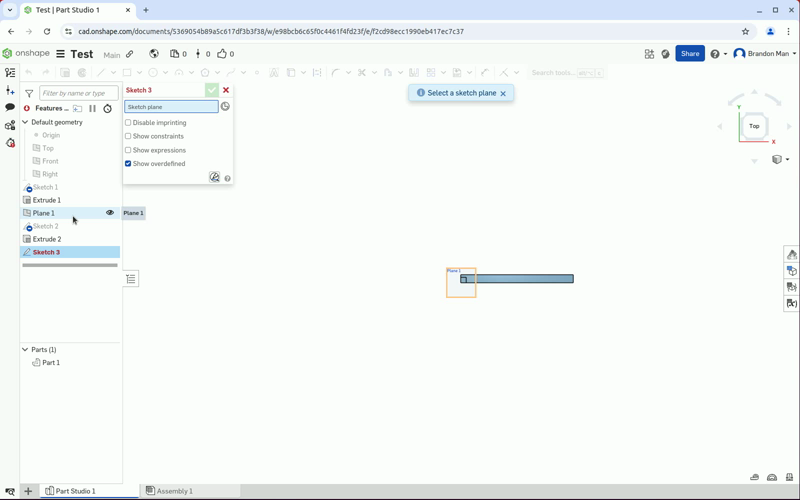
click(73, 215)
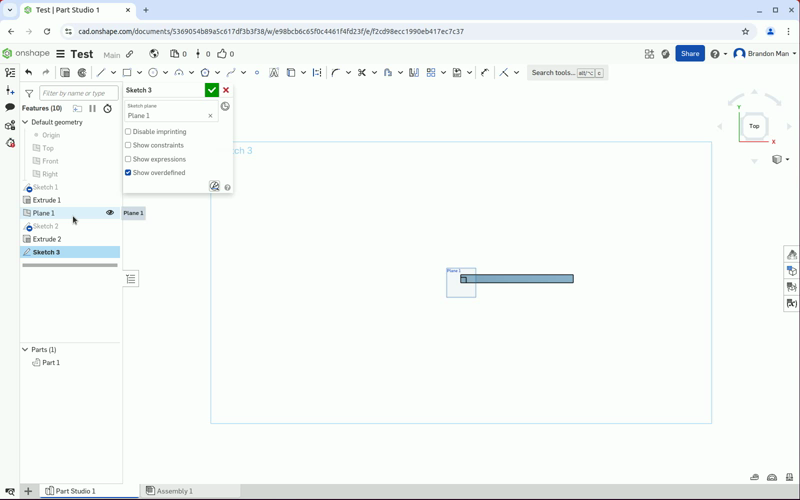
mouse_move(73, 352)
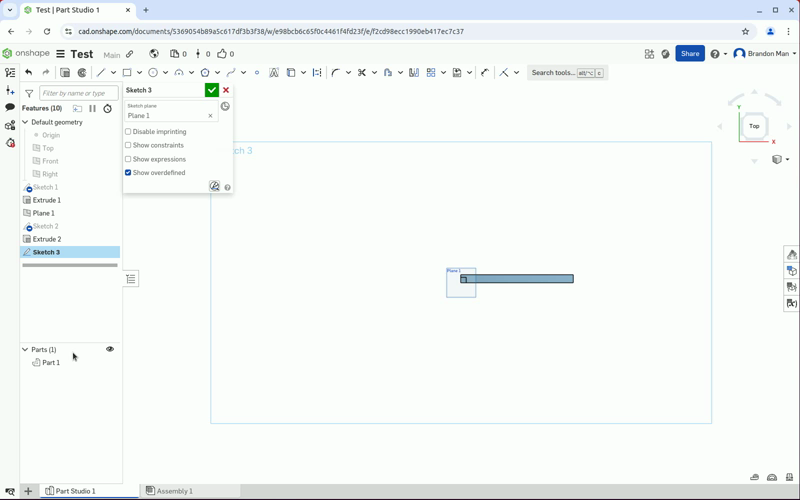
key(y)
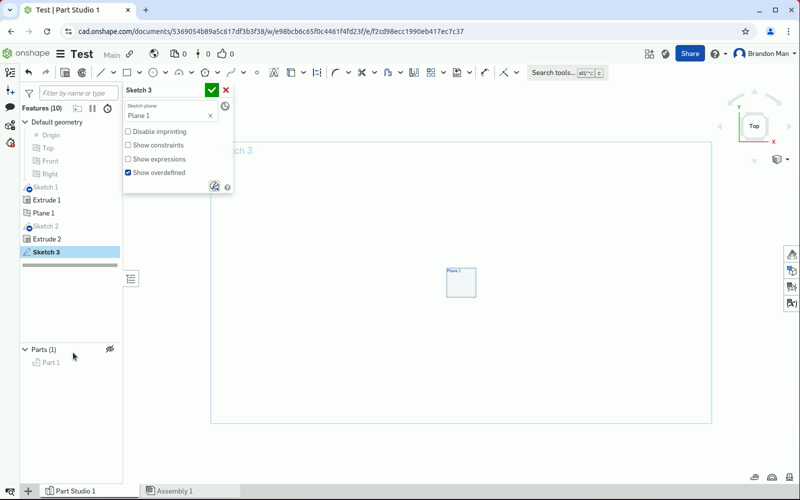
key(l)
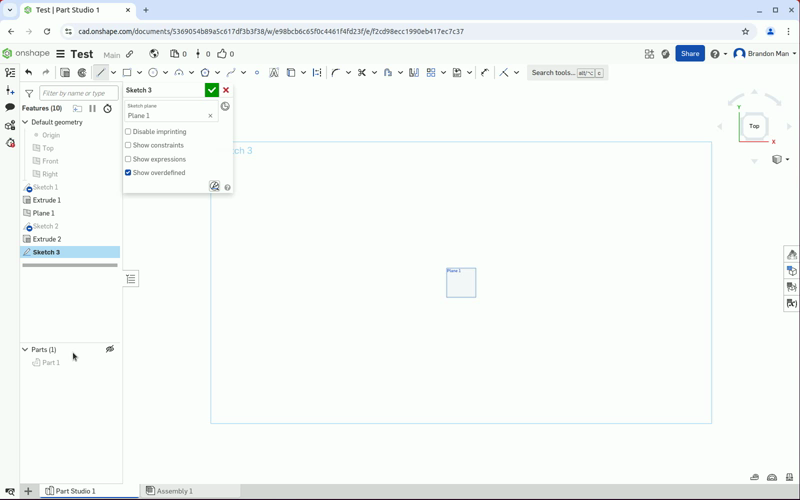
key_down(shift)
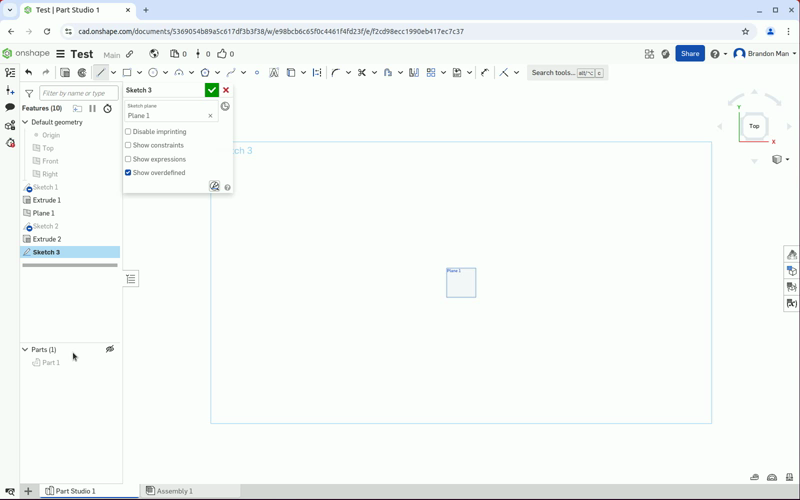
mouse_move(568, 282)
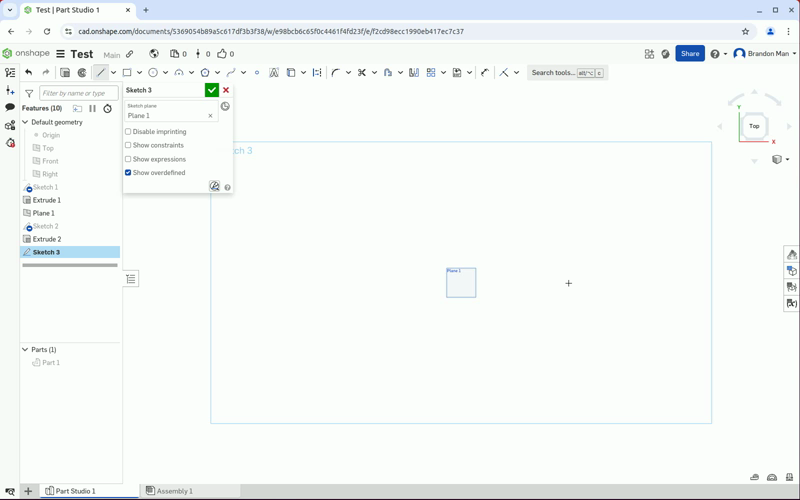
click(568, 282)
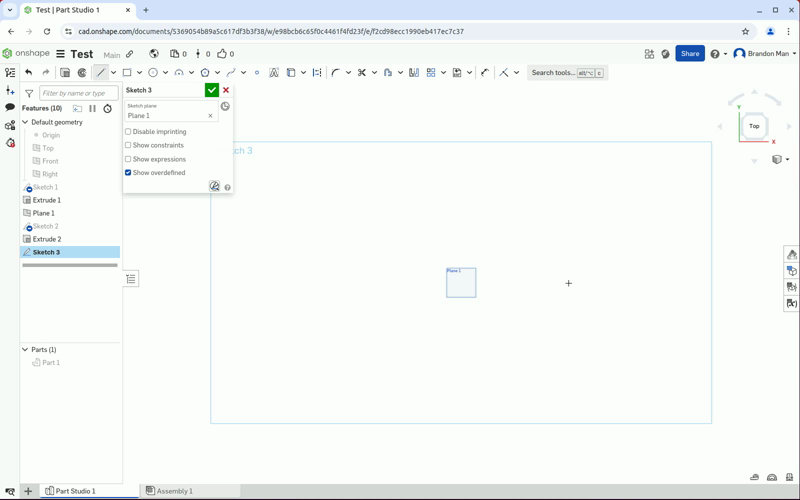
key_up(shift)
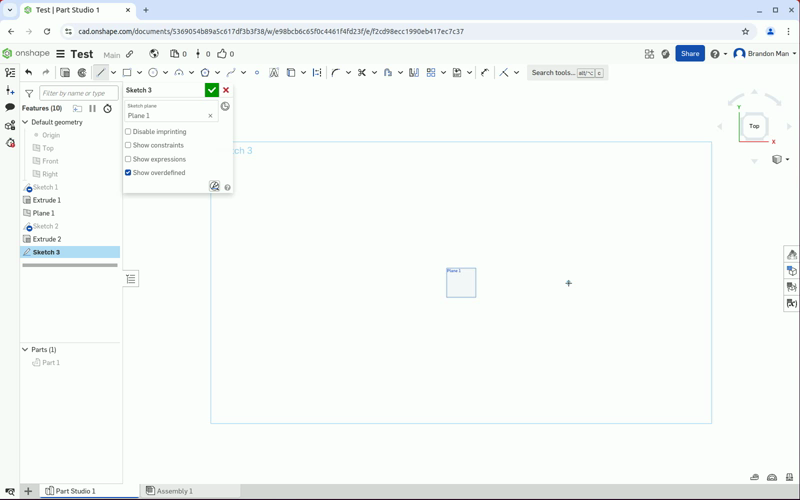
key_down(shift)
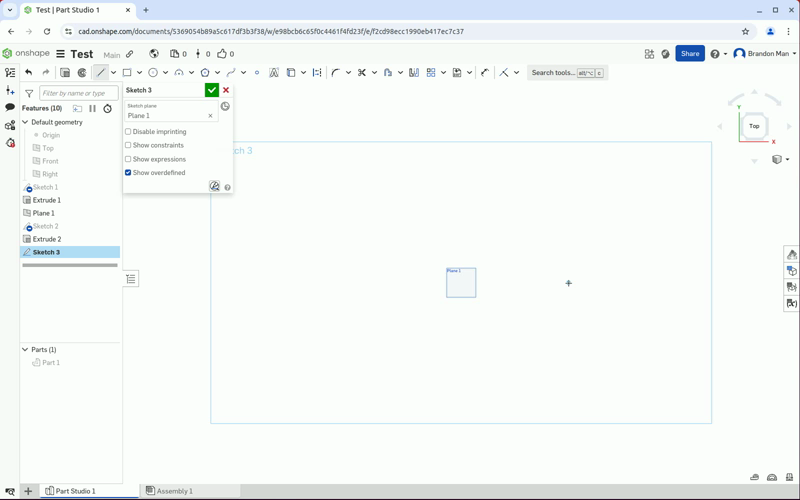
mouse_move(589, 282)
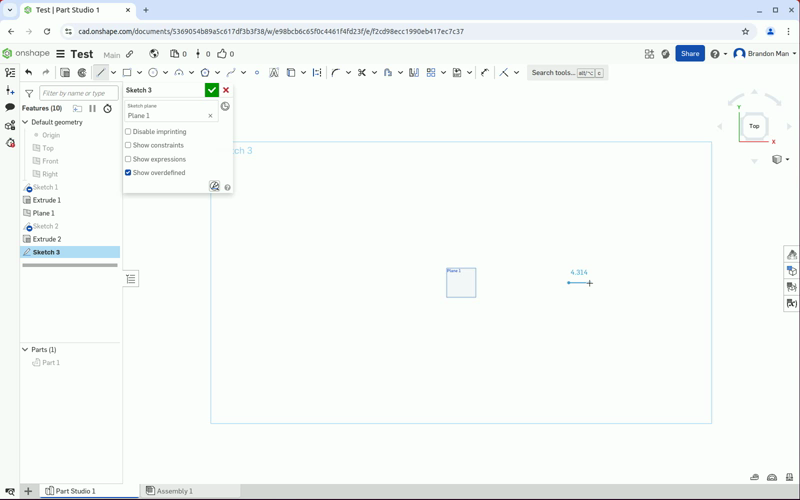
mouse_move(574, 282)
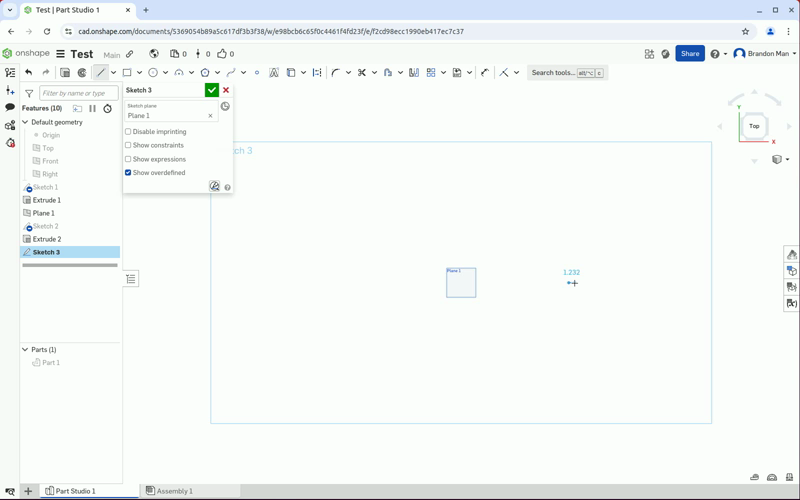
scroll(6)
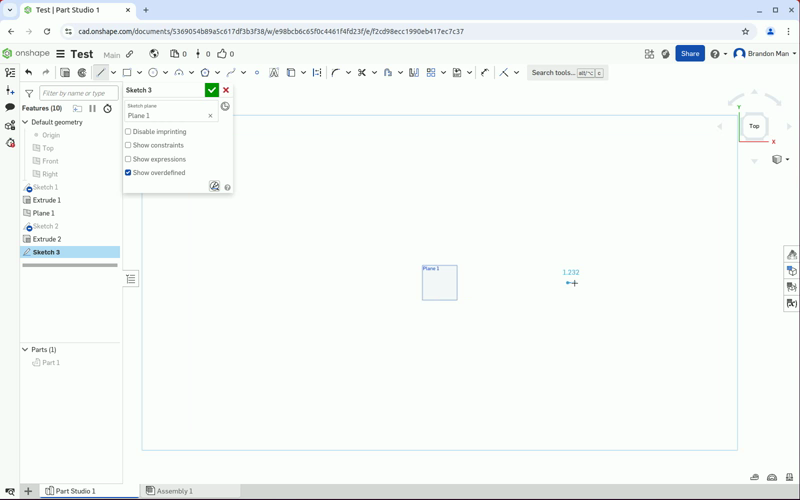
scroll(6)
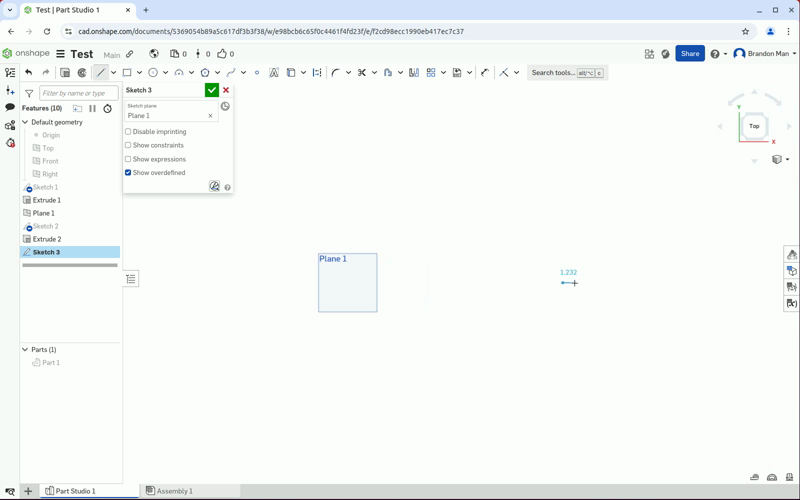
scroll(6)
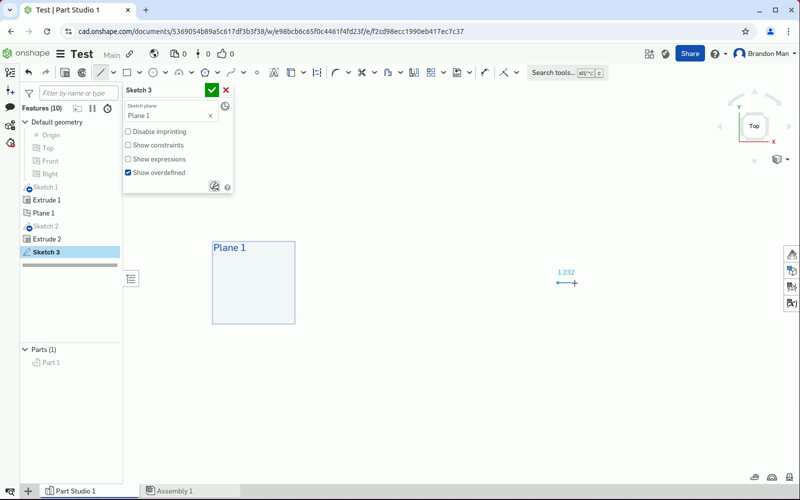
scroll(6)
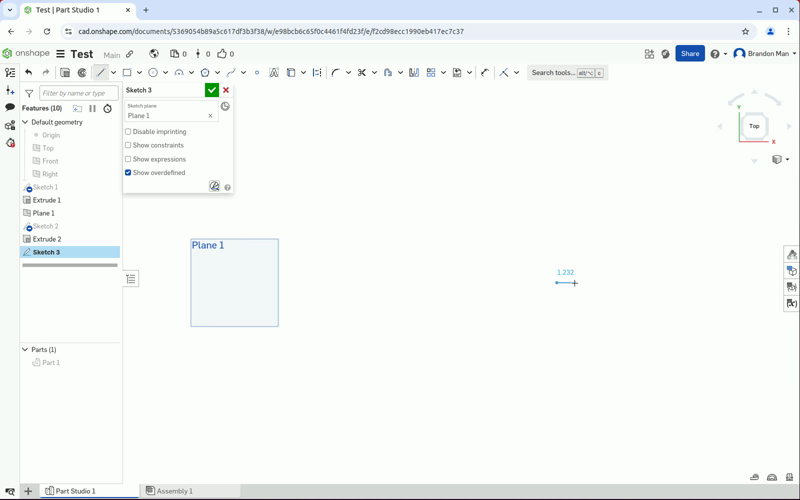
scroll(6)
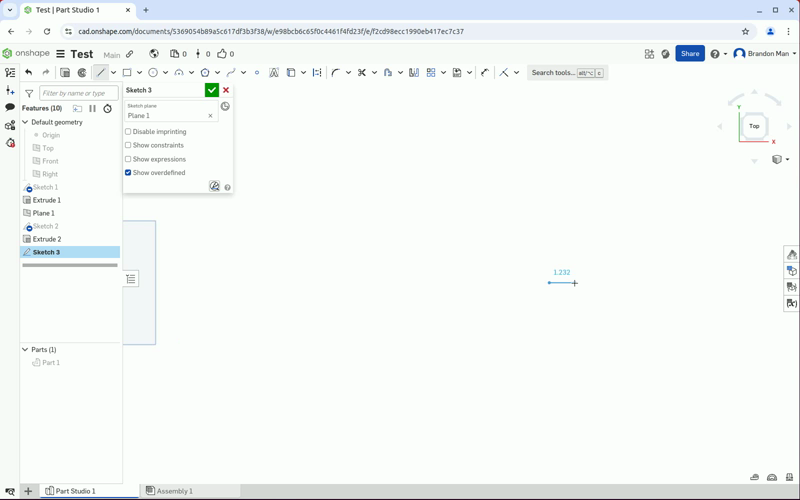
scroll(6)
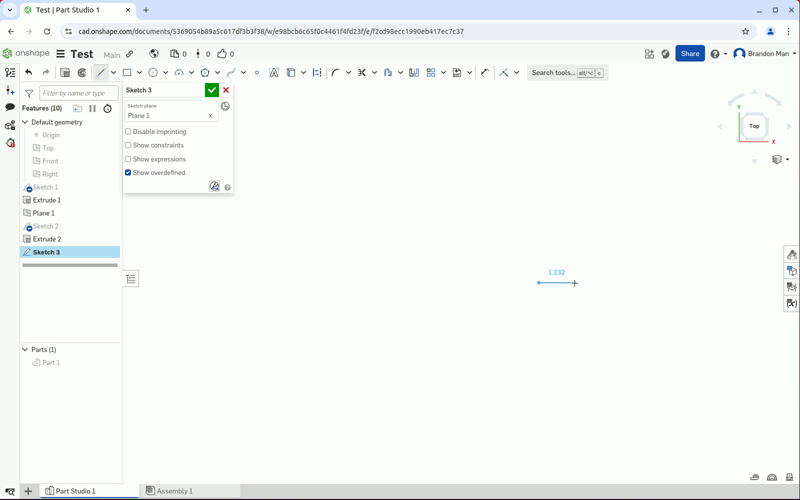
scroll(6)
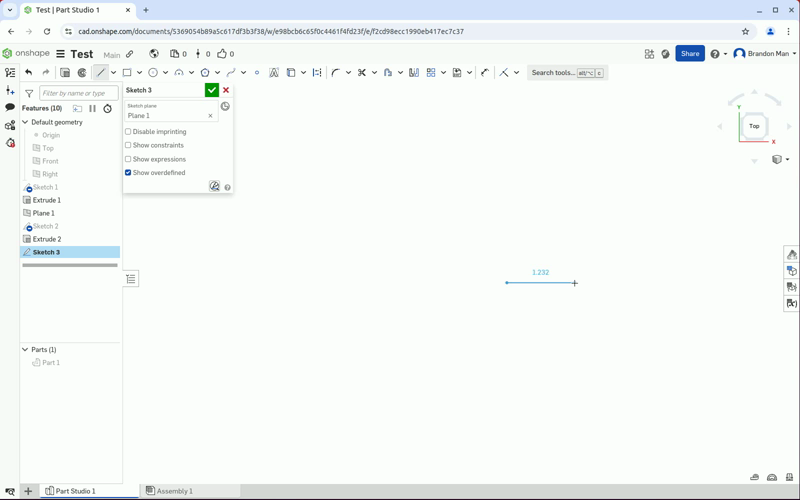
click(574, 282)
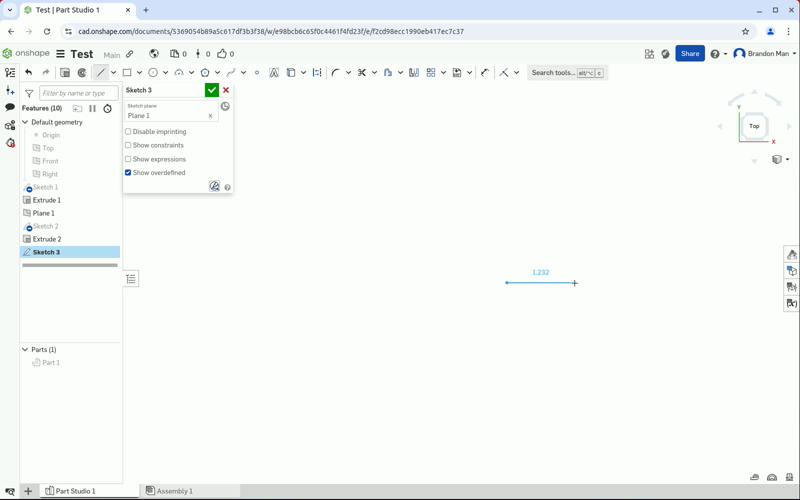
scroll(-6)
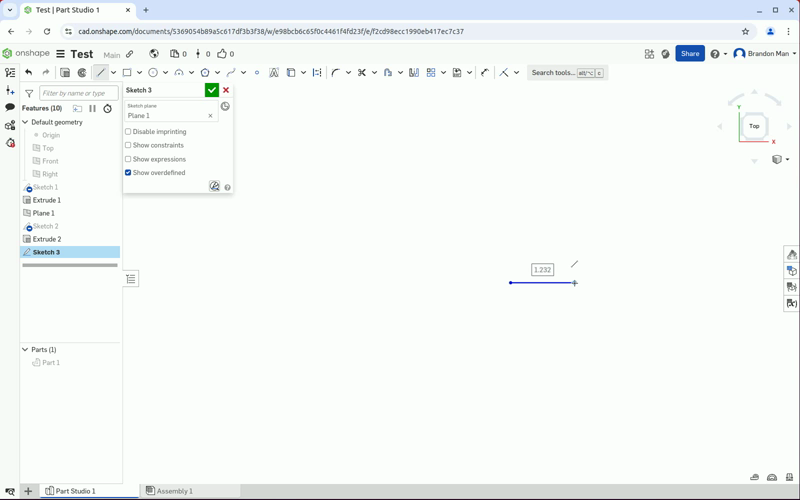
scroll(-6)
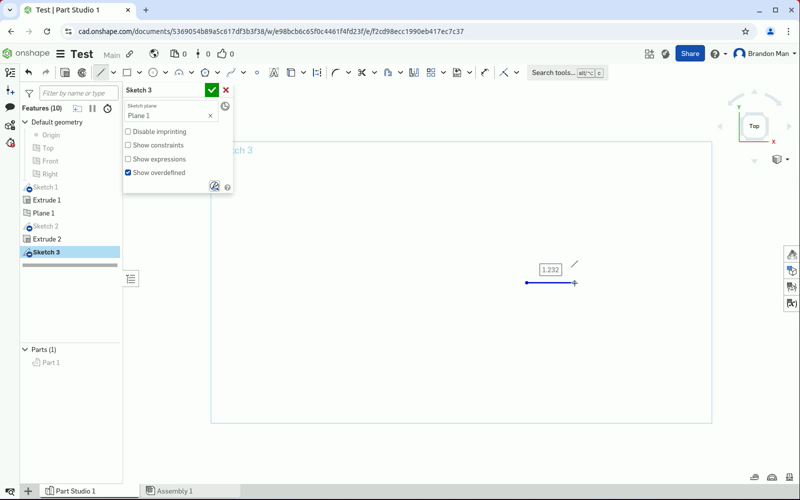
scroll(-6)
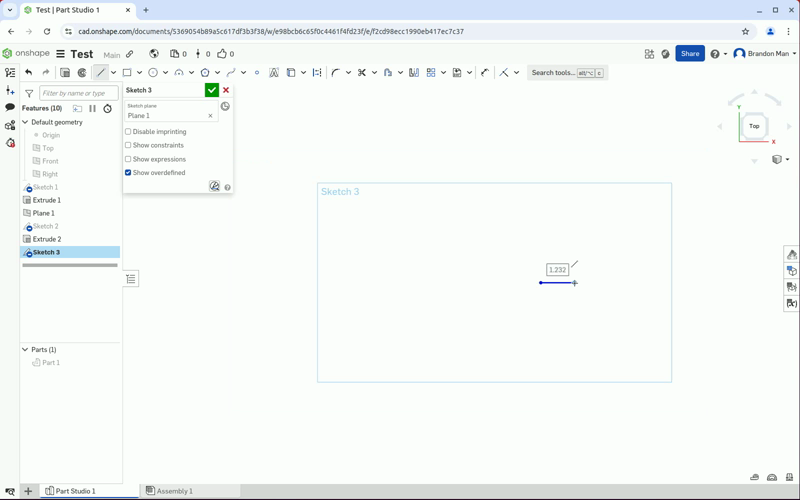
scroll(-6)
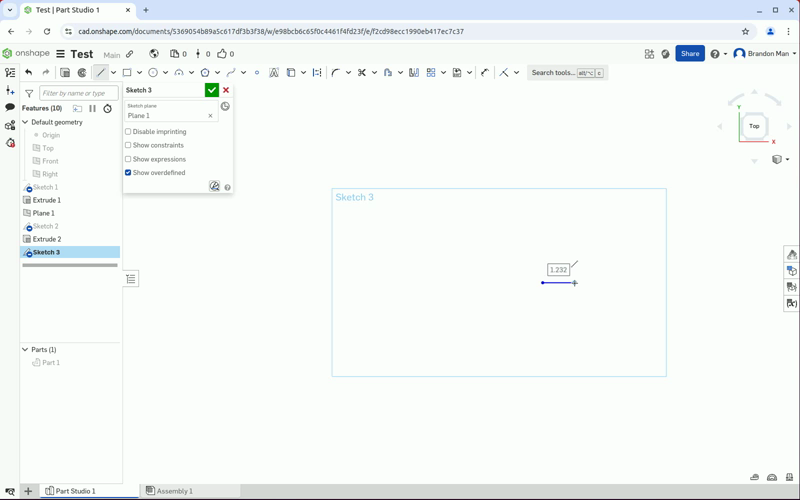
scroll(-6)
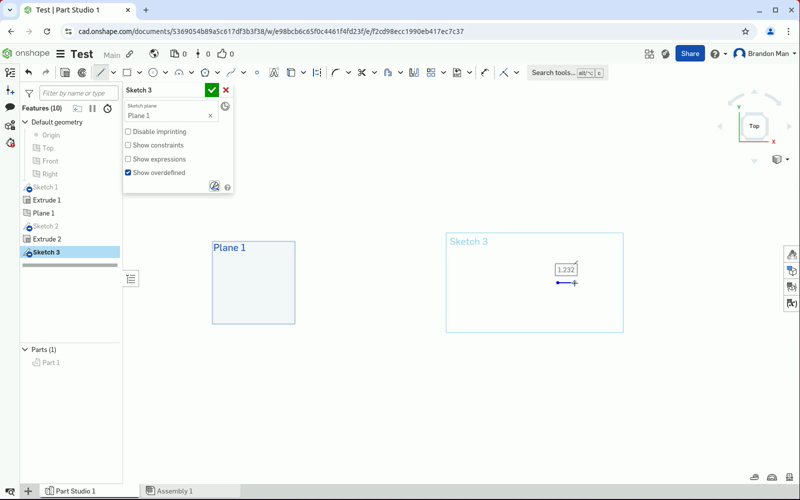
scroll(-6)
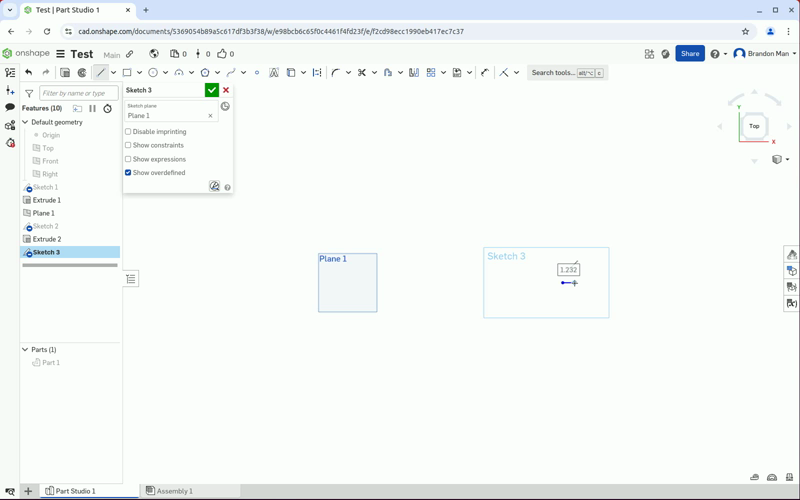
scroll(-6)
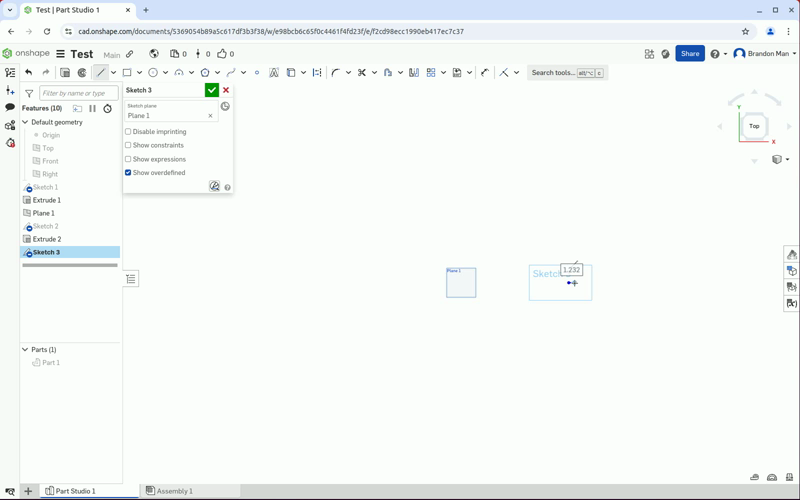
key_up(shift)
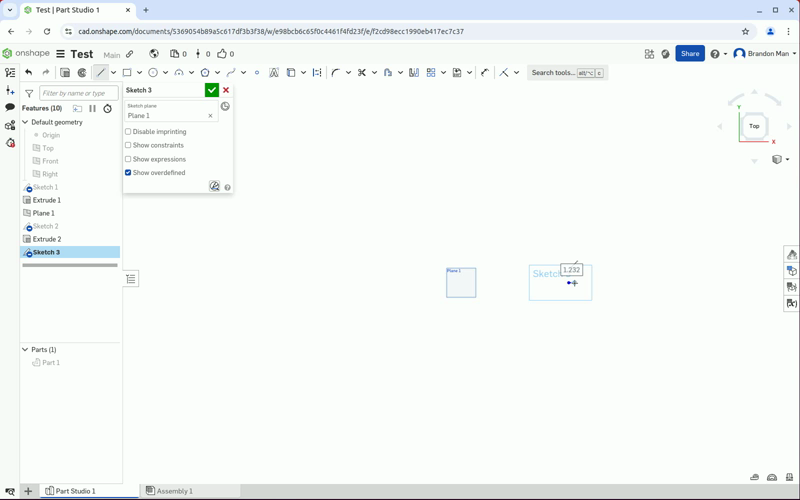
key_down(shift)
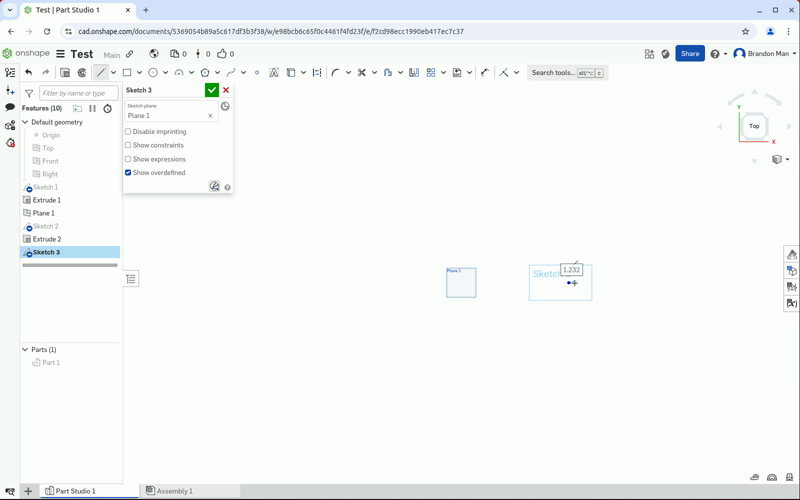
mouse_move(589, 282)
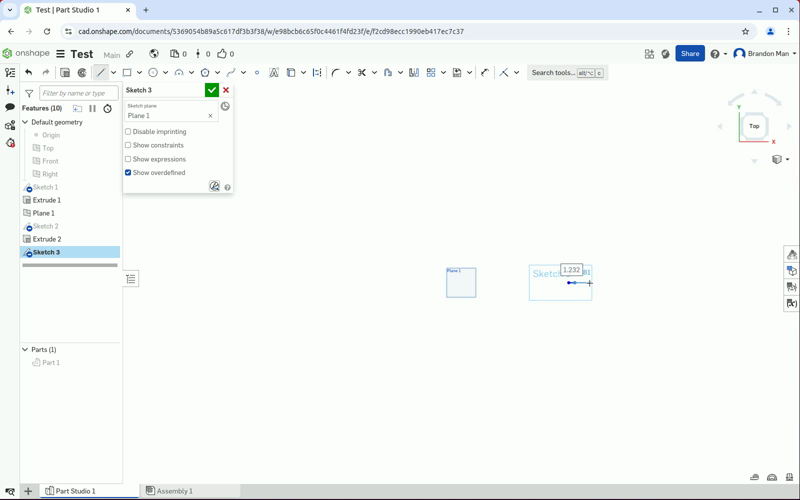
mouse_move(574, 277)
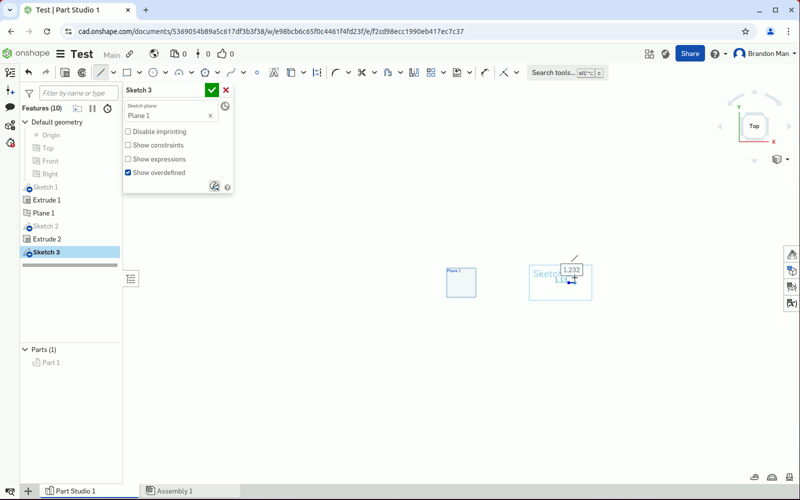
scroll(6)
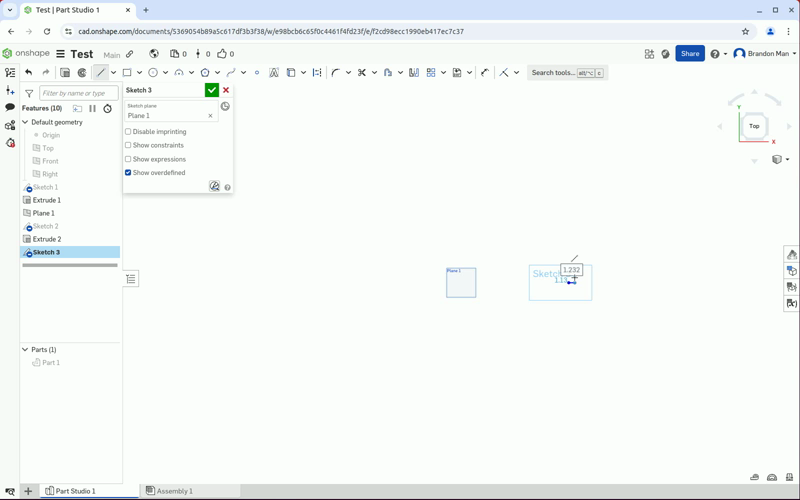
scroll(6)
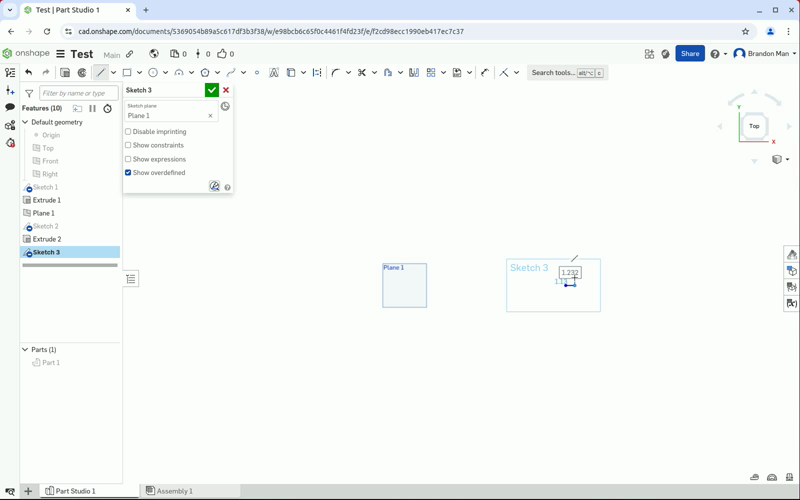
scroll(6)
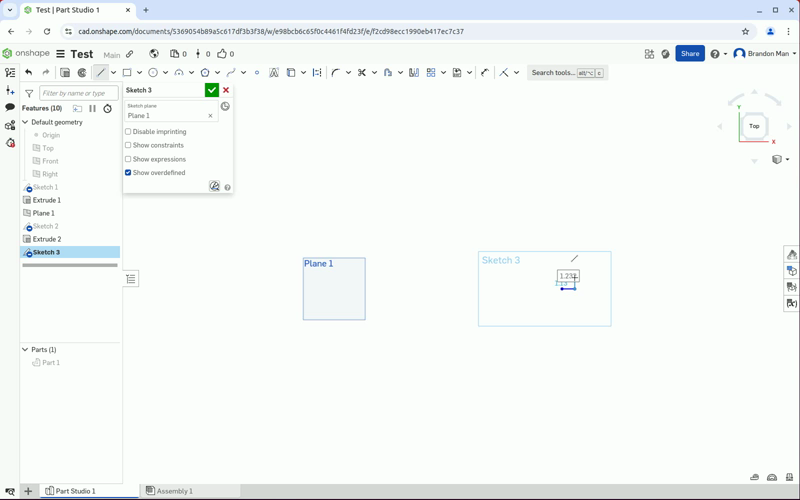
scroll(6)
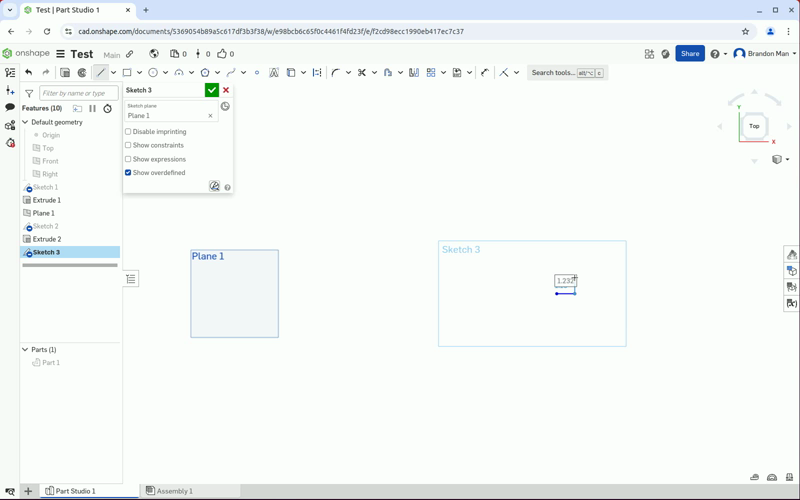
scroll(6)
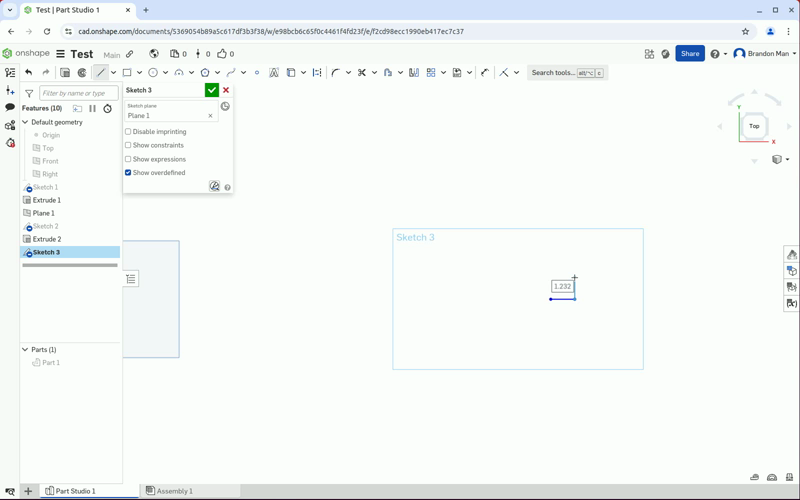
scroll(6)
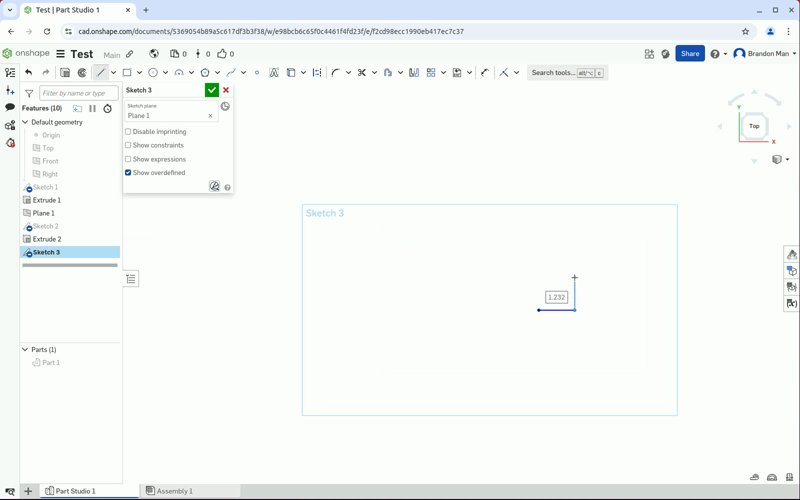
scroll(6)
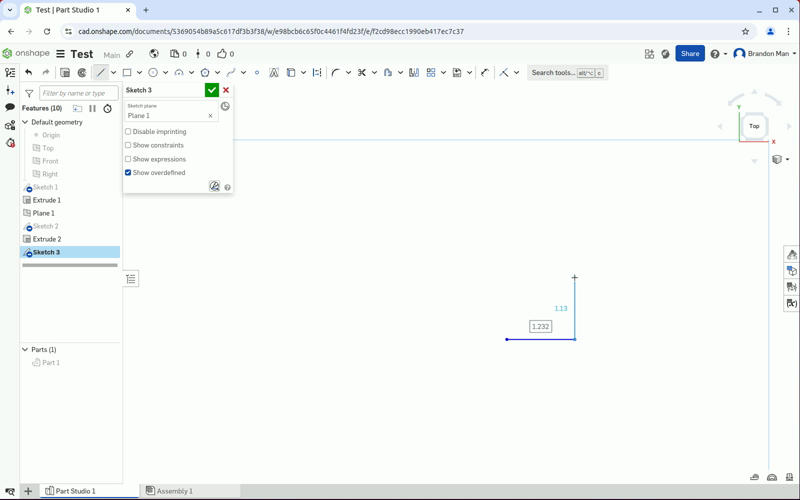
click(574, 277)
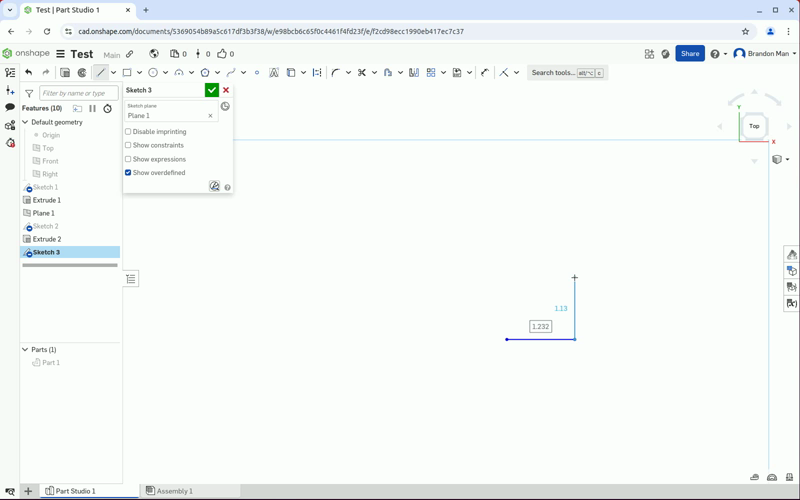
scroll(-6)
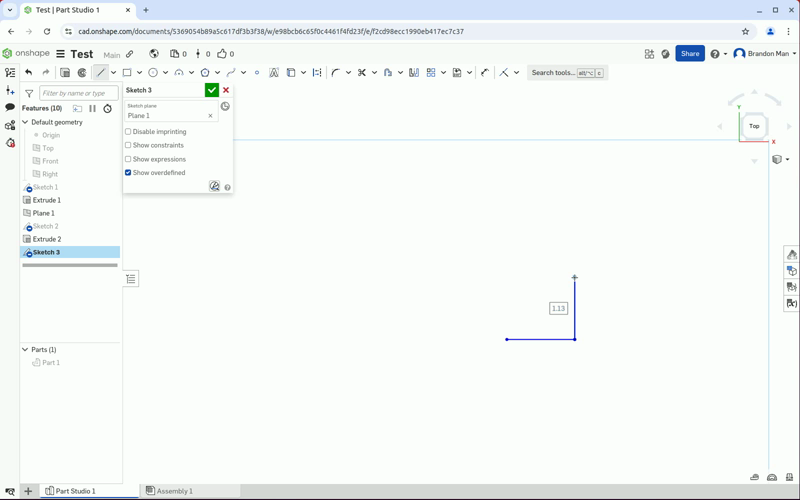
scroll(-6)
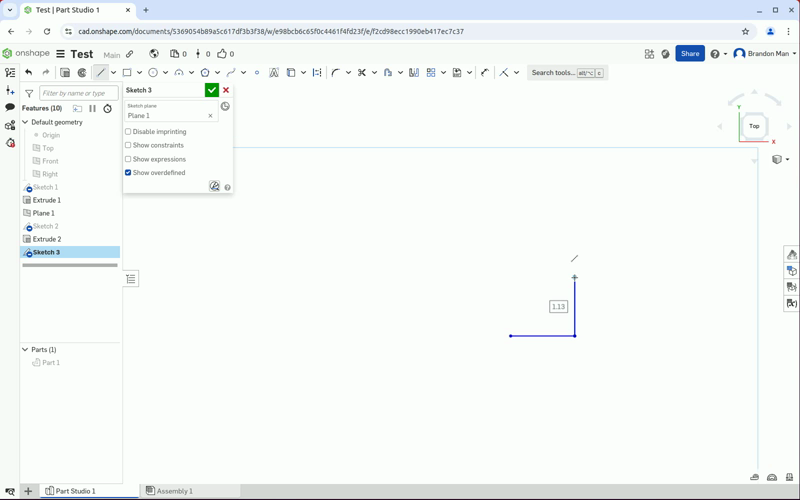
scroll(-6)
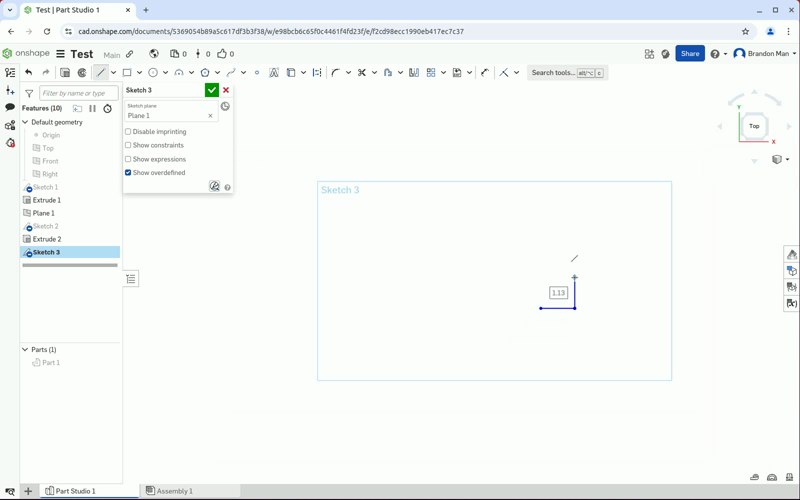
scroll(-6)
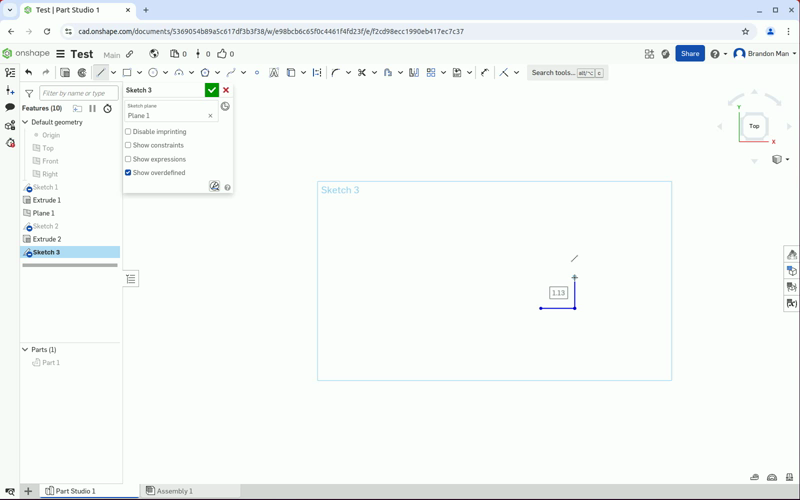
scroll(-6)
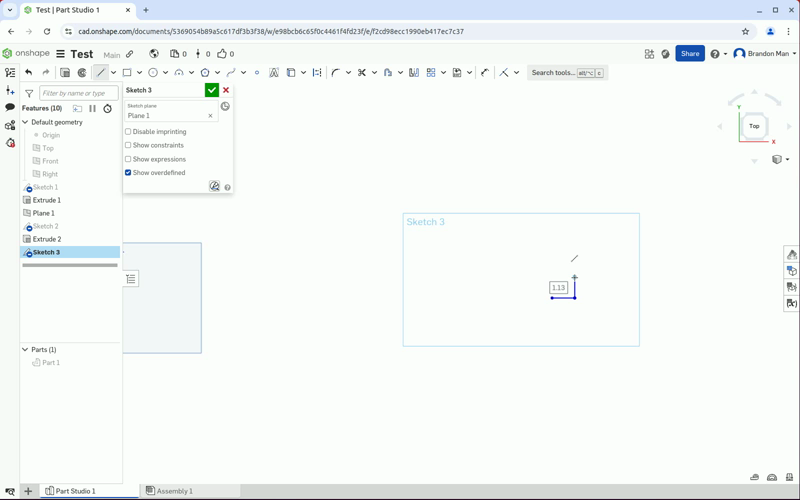
scroll(-6)
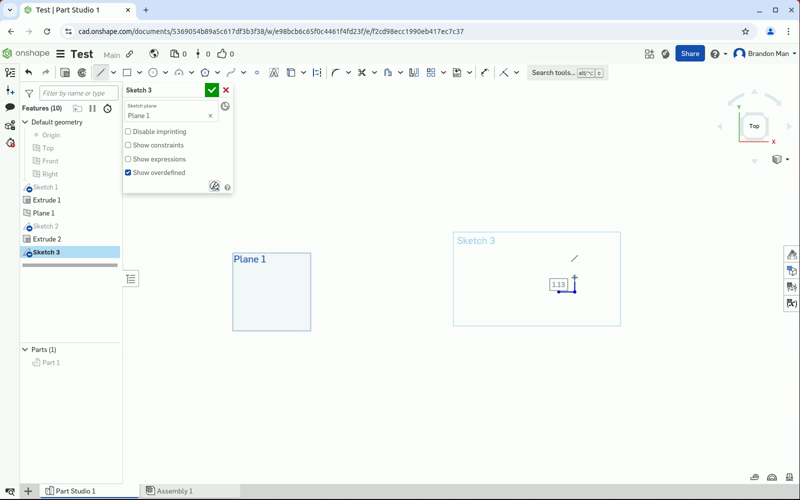
scroll(-6)
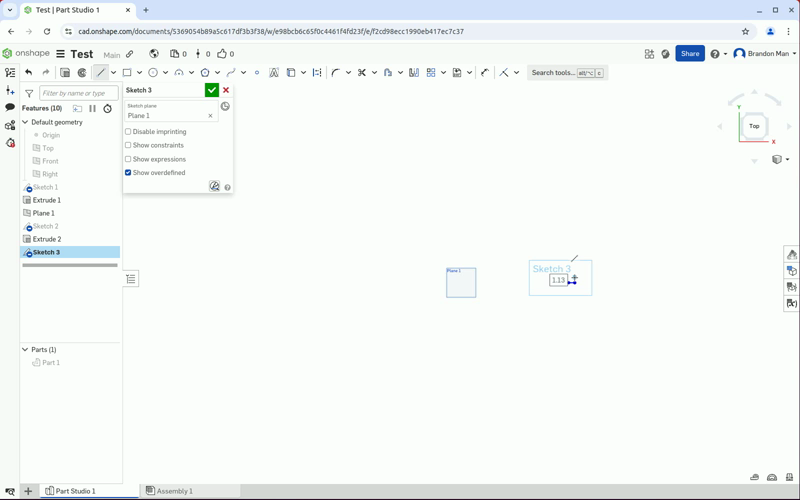
key_up(shift)
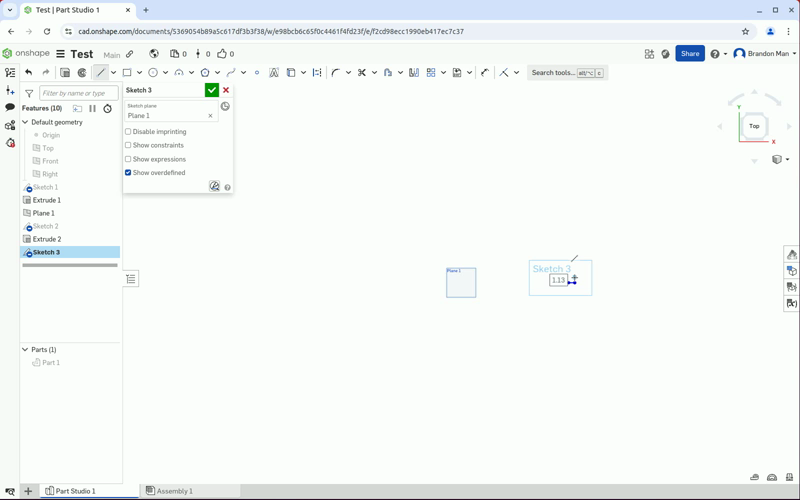
key_down(shift)
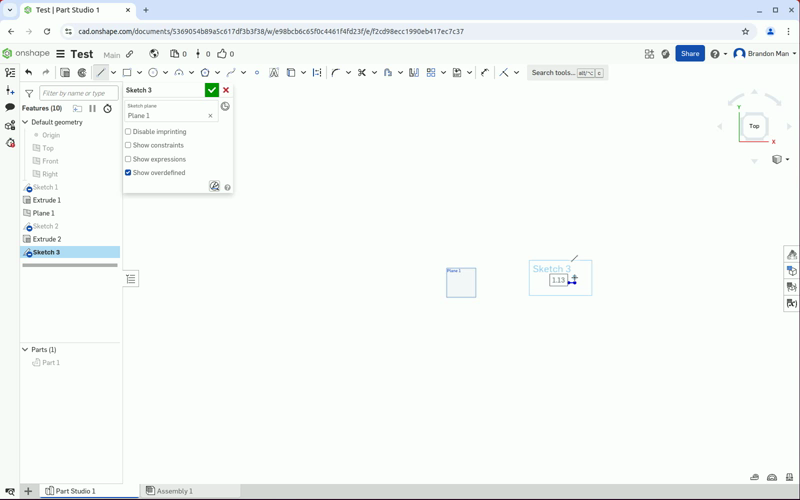
mouse_move(589, 277)
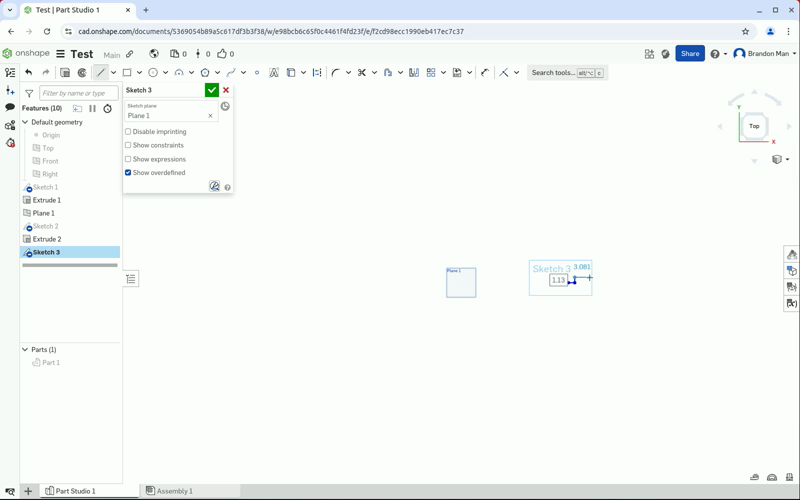
mouse_move(568, 277)
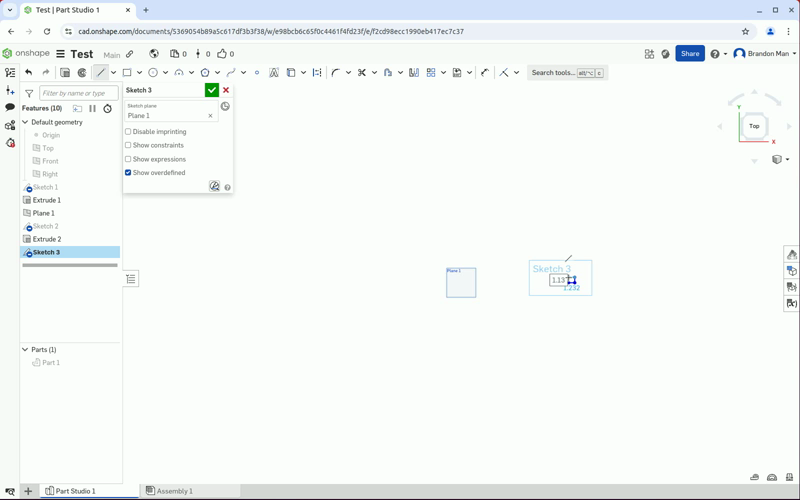
scroll(6)
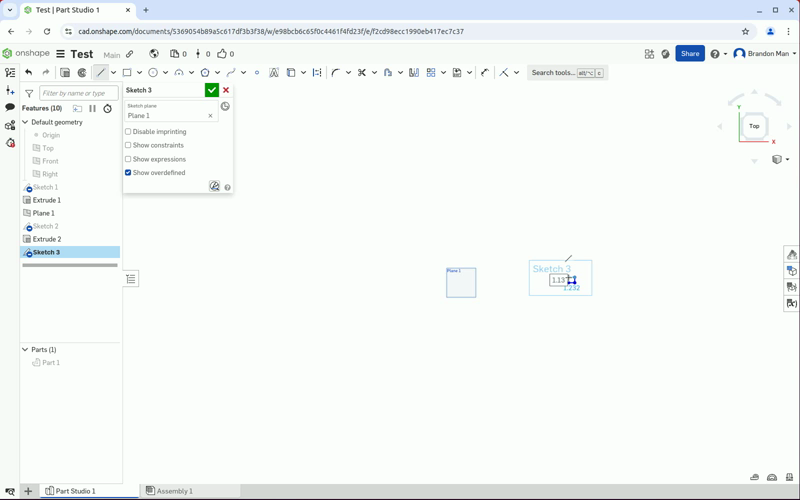
scroll(6)
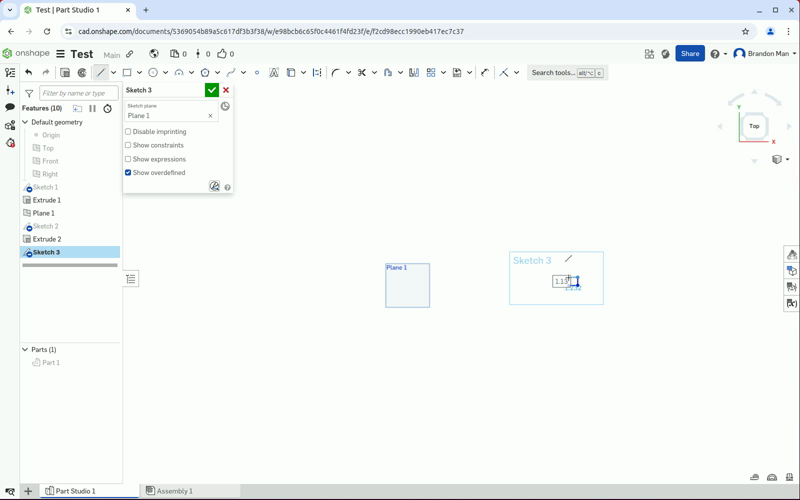
scroll(6)
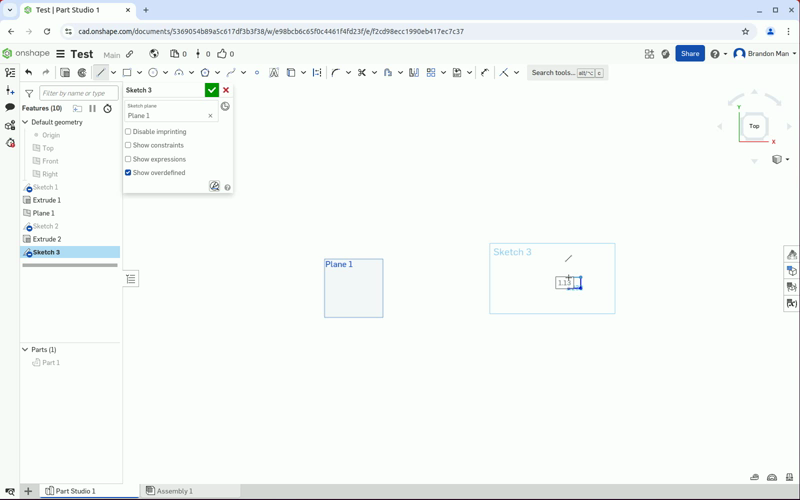
scroll(6)
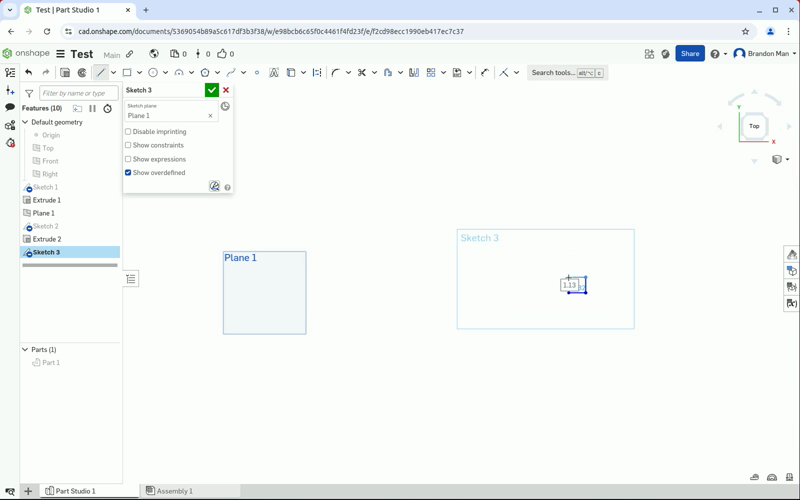
scroll(6)
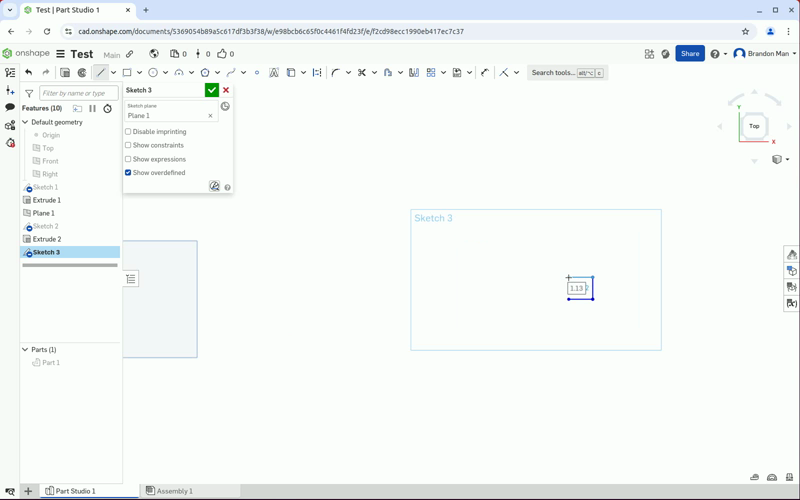
scroll(6)
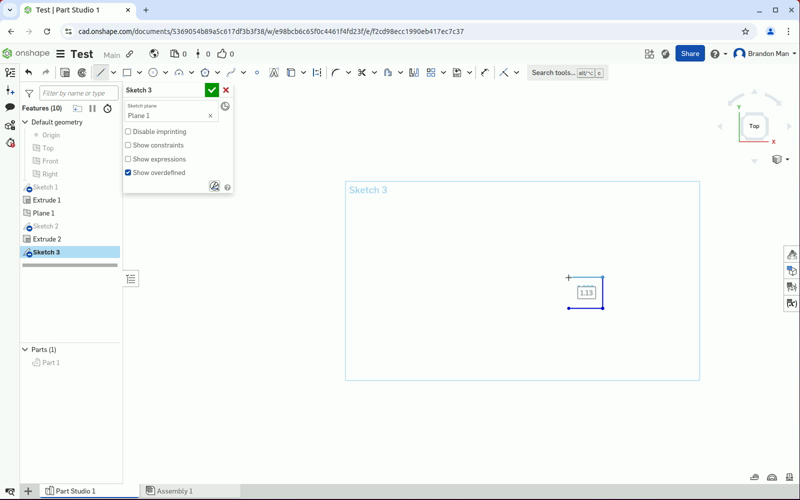
scroll(6)
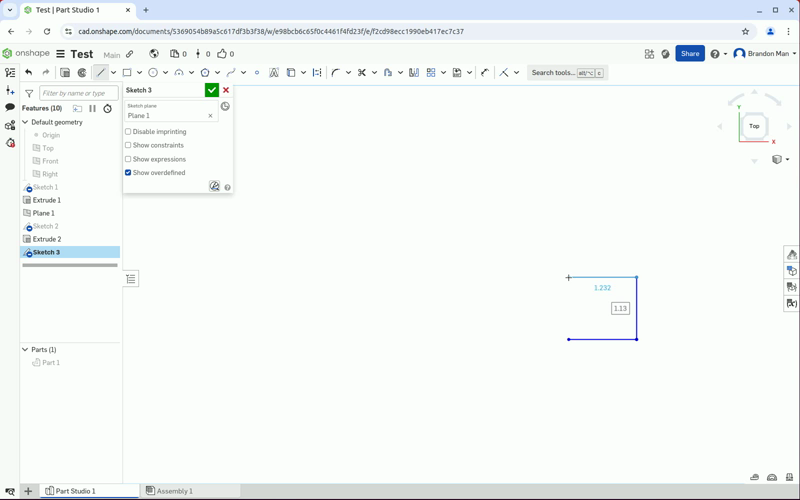
click(568, 277)
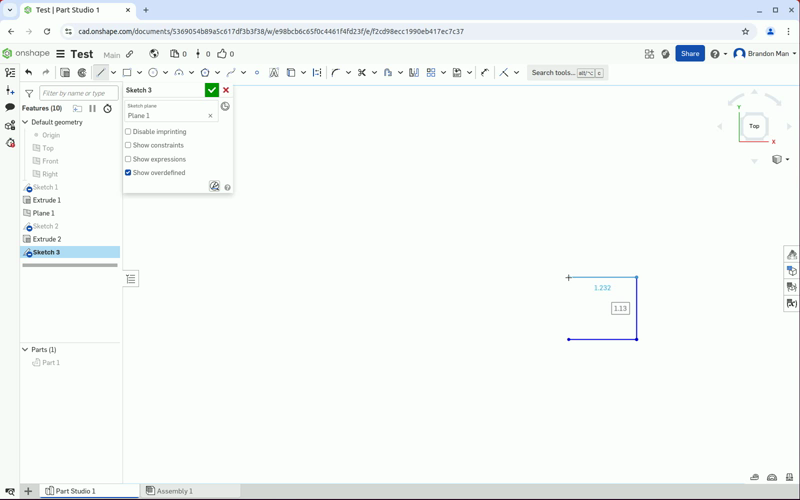
scroll(-6)
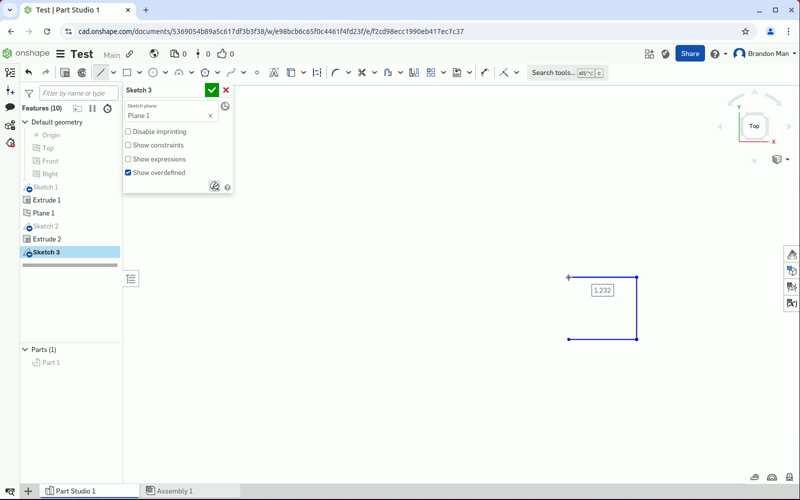
scroll(-6)
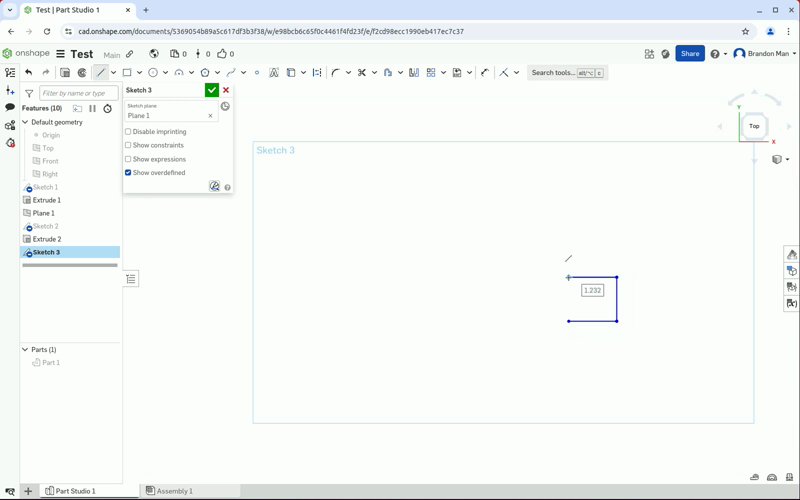
scroll(-6)
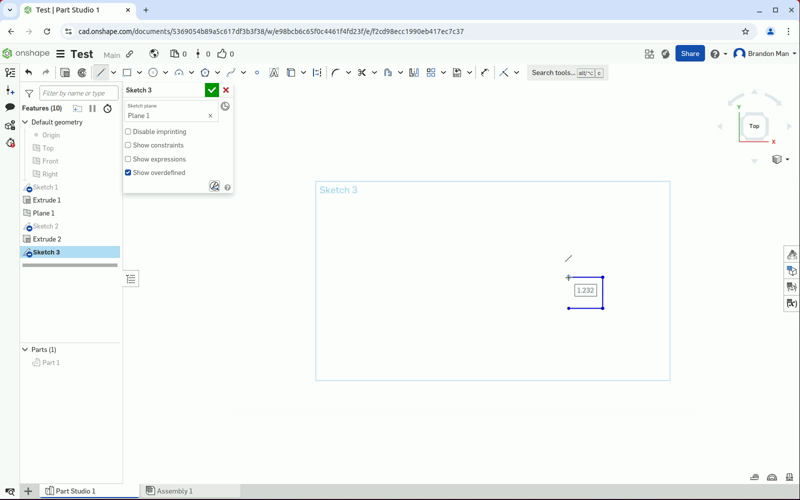
scroll(-6)
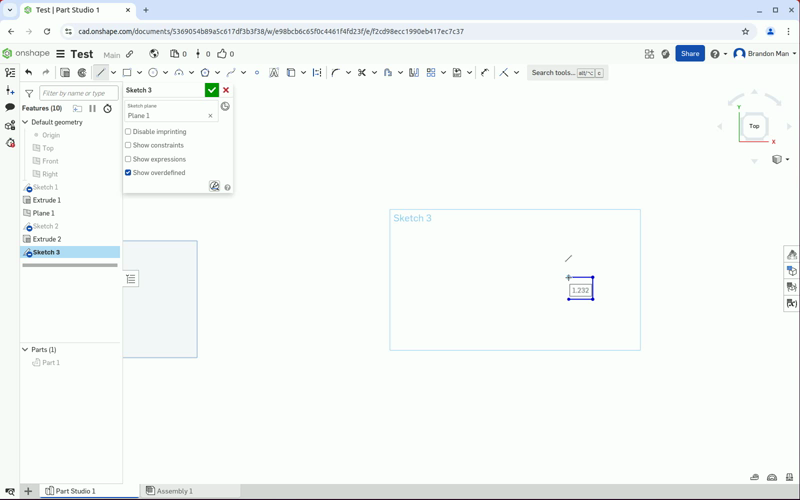
scroll(-6)
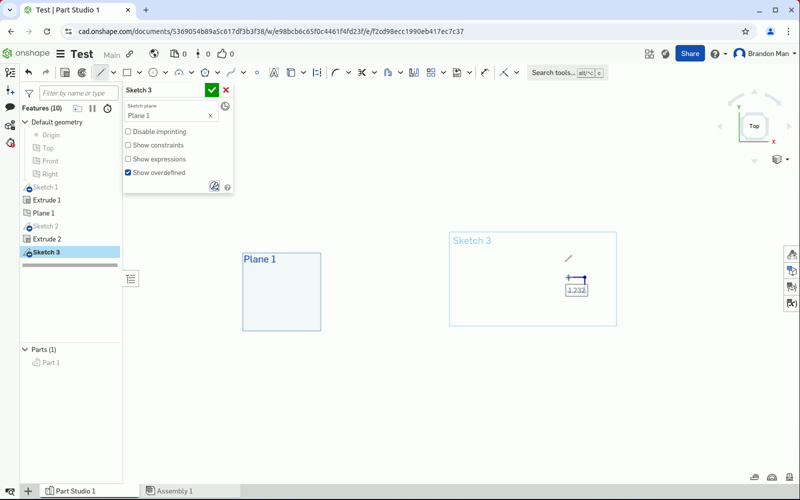
scroll(-6)
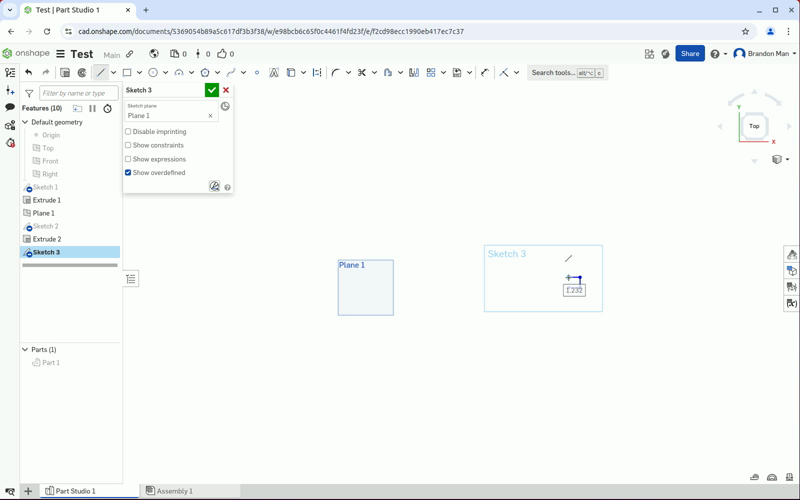
scroll(-6)
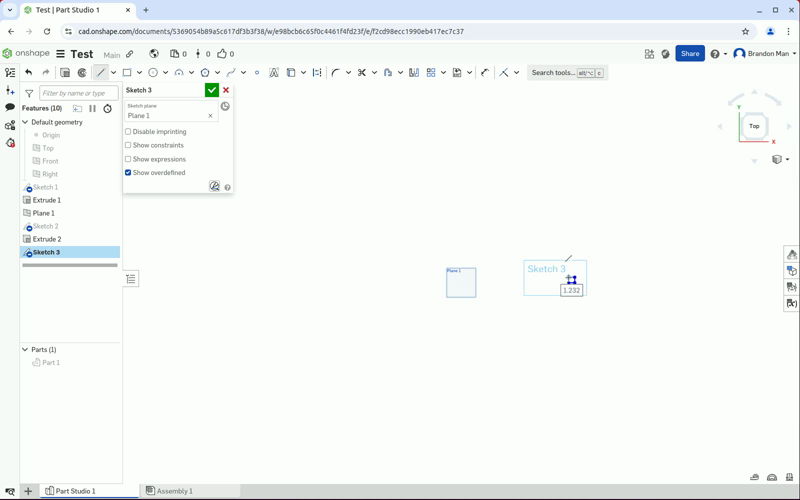
key_up(shift)
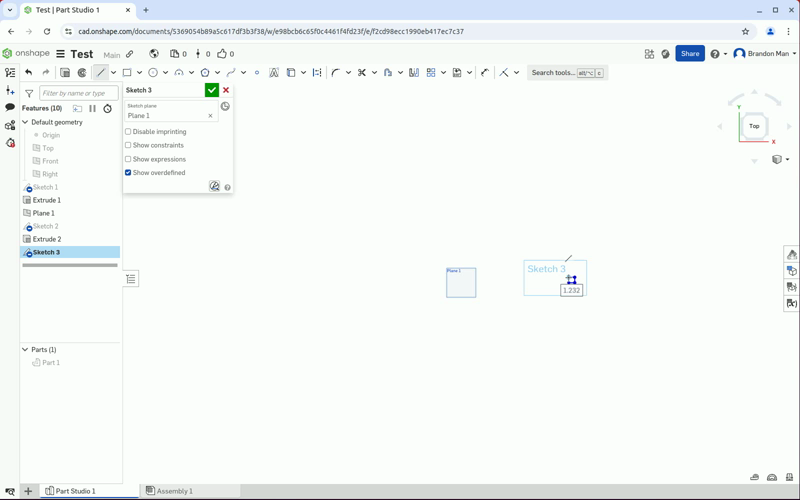
mouse_move(589, 277)
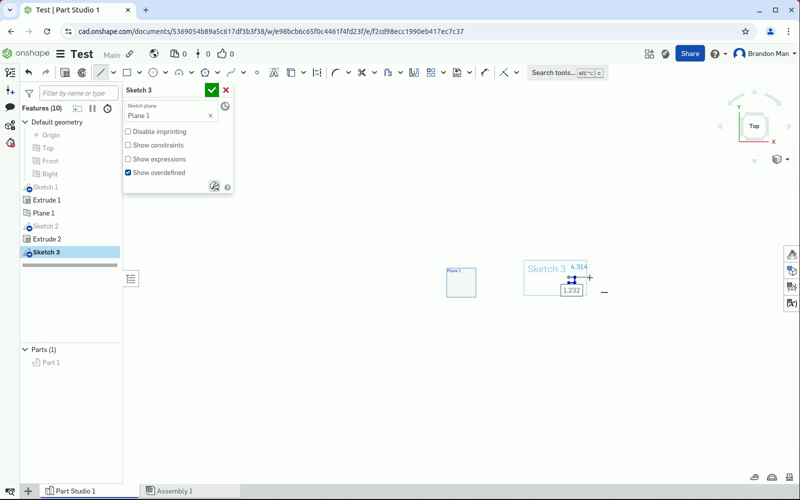
key_down(shift)
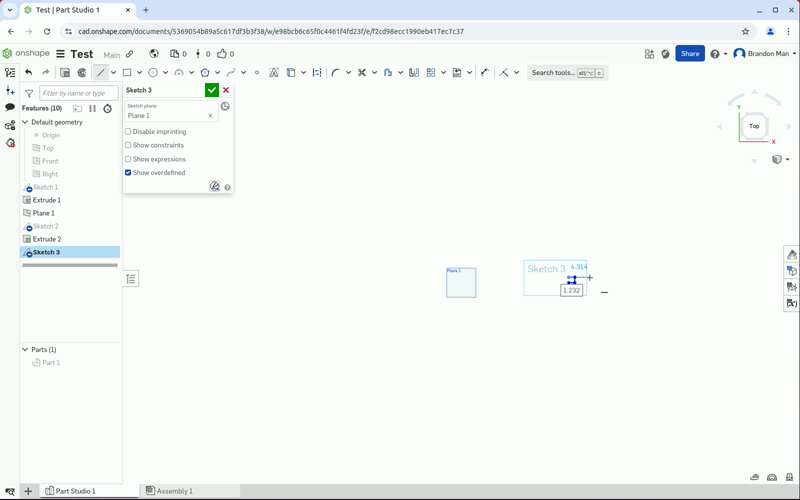
mouse_move(568, 282)
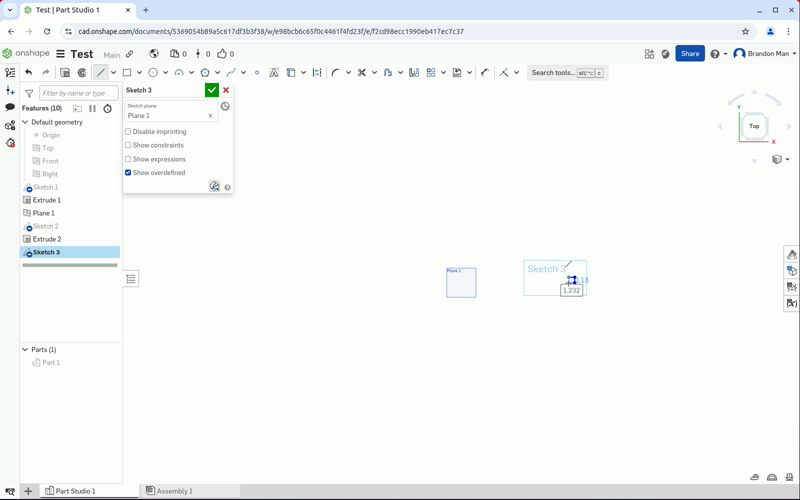
scroll(6)
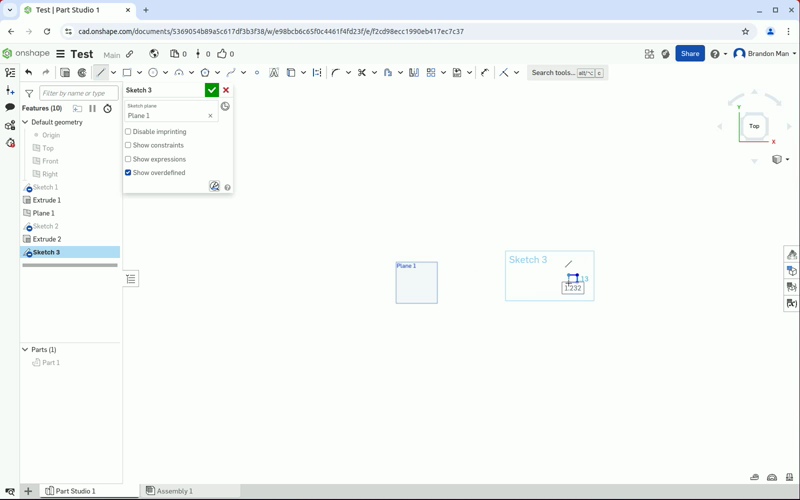
scroll(6)
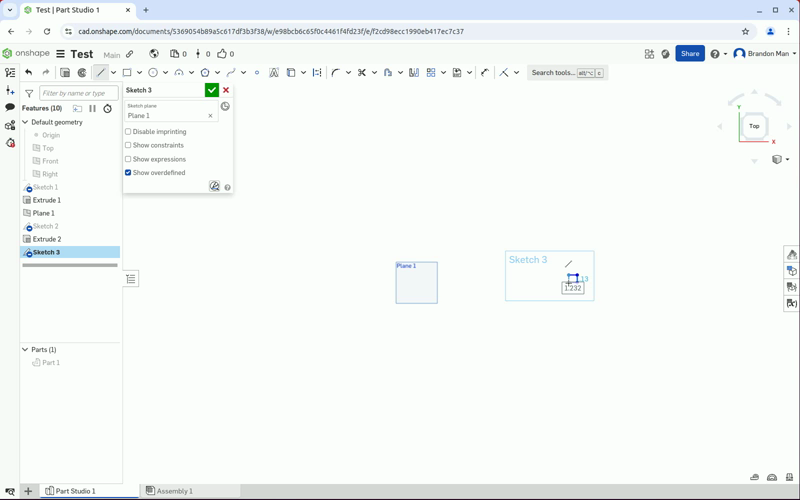
scroll(6)
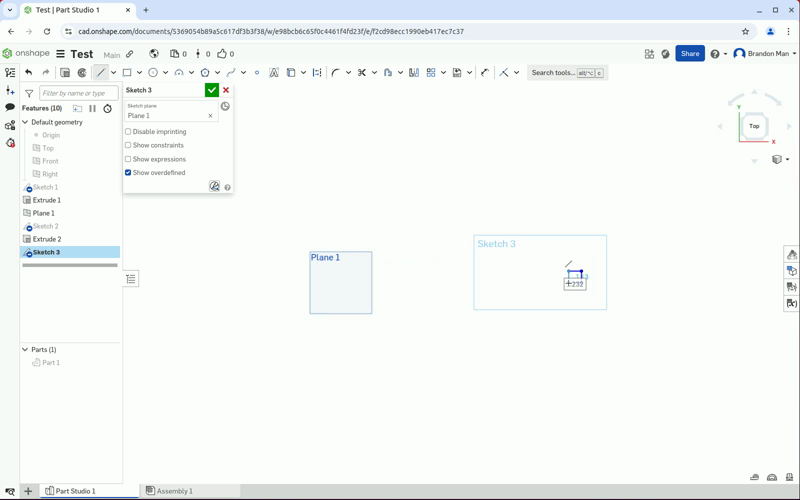
scroll(6)
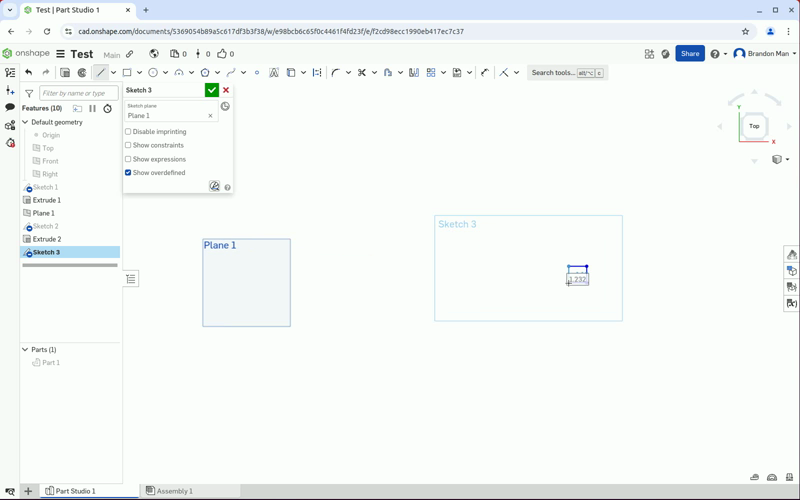
scroll(6)
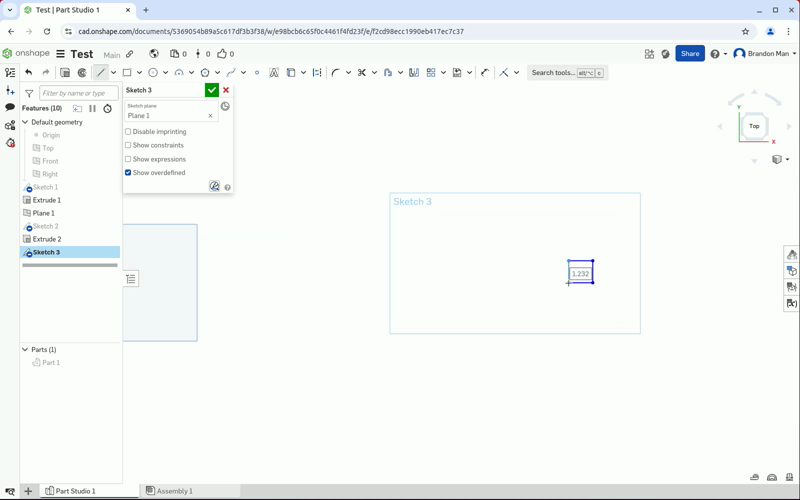
scroll(6)
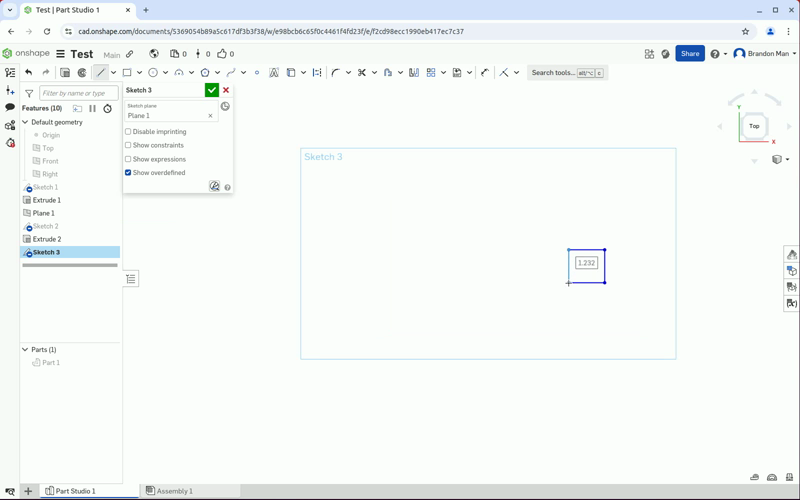
scroll(6)
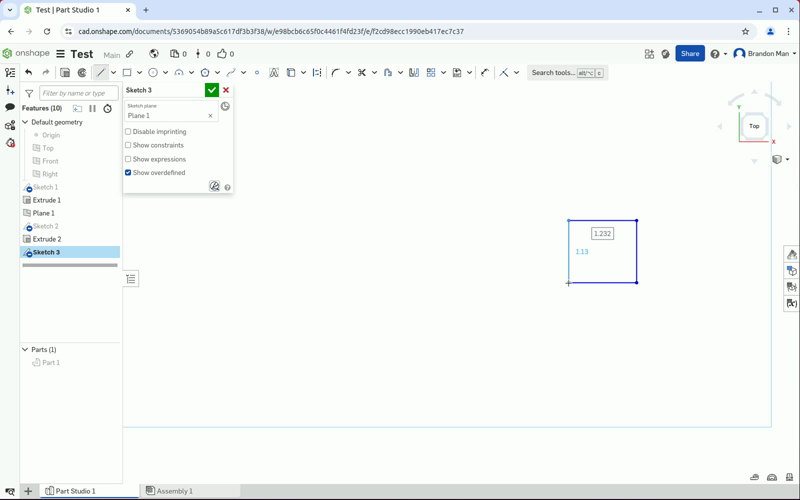
key_up(shift)
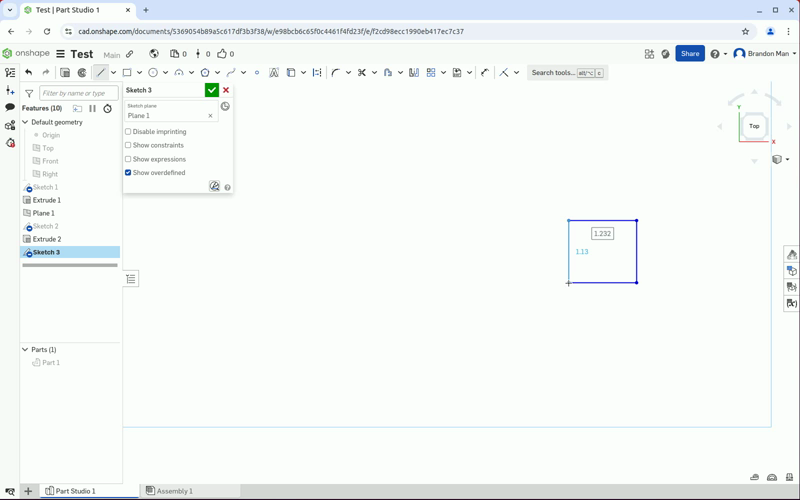
click(568, 282)
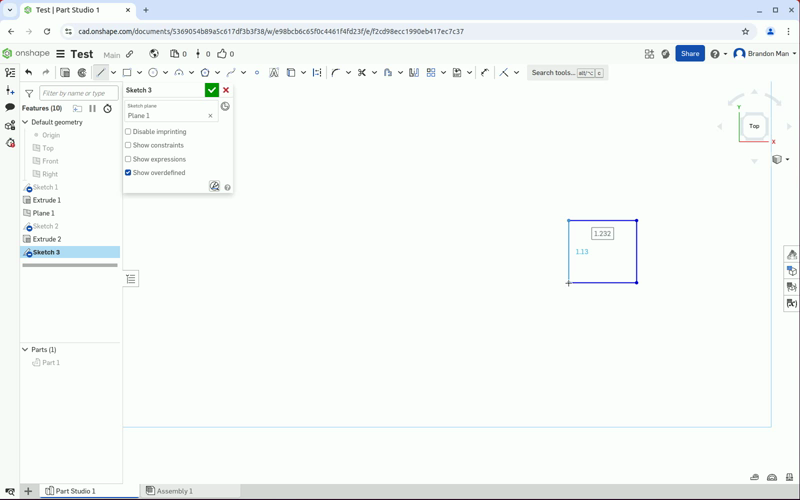
scroll(-6)
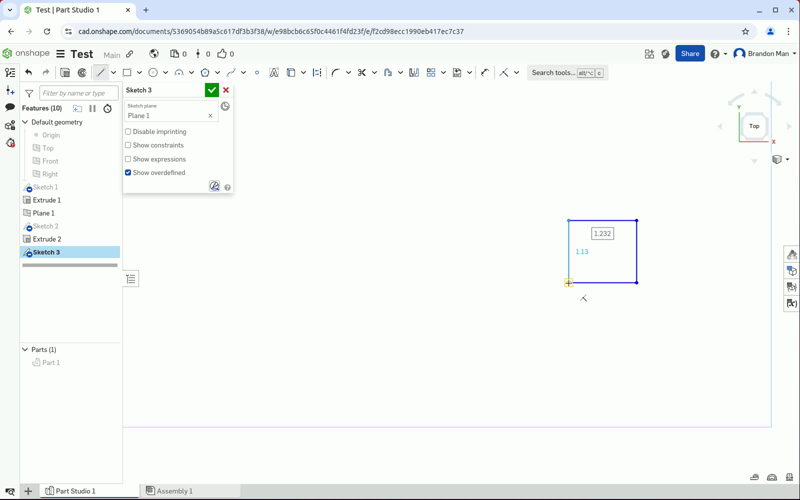
scroll(-6)
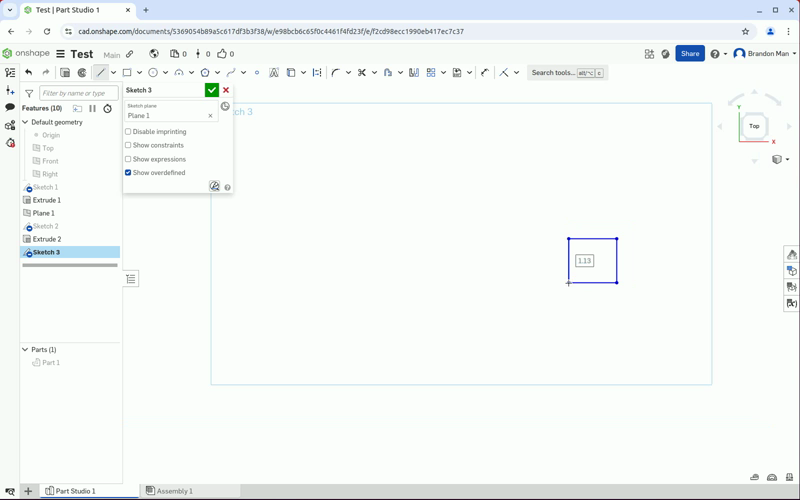
scroll(-6)
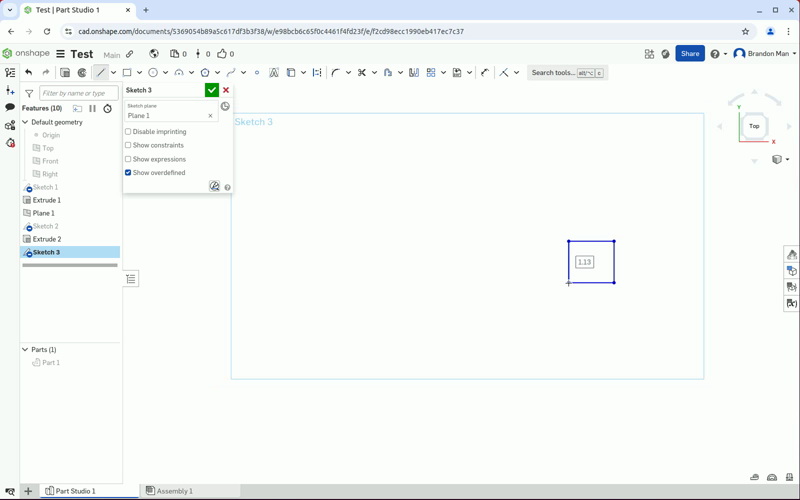
scroll(-6)
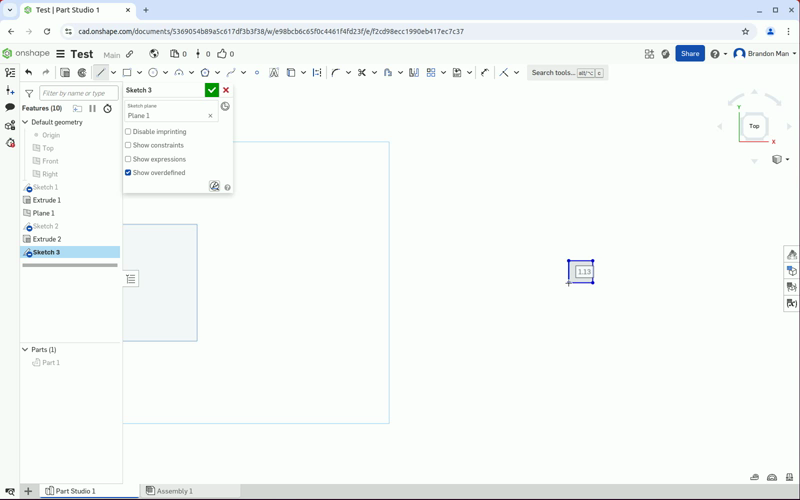
scroll(-6)
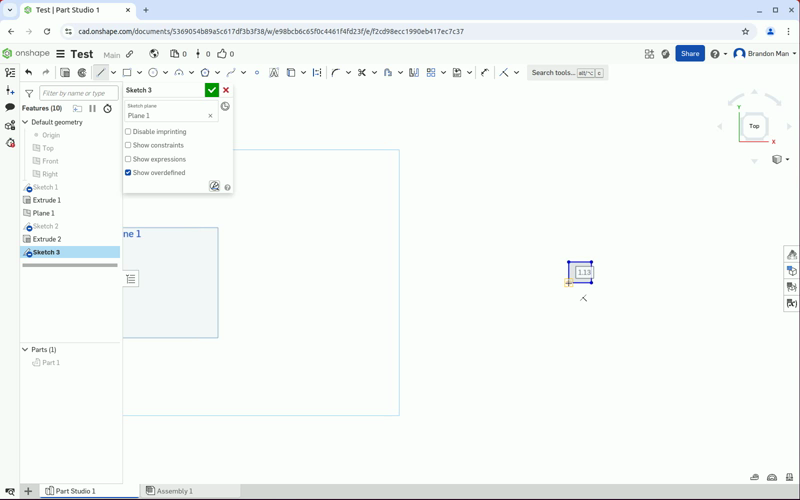
scroll(-6)
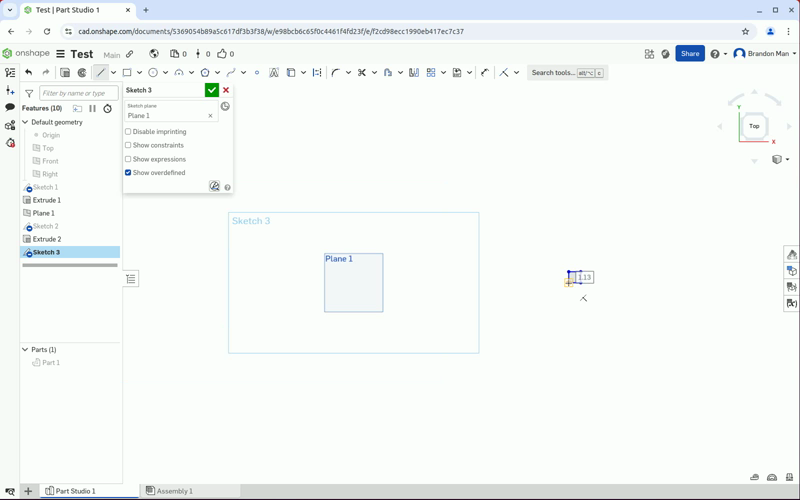
scroll(-6)
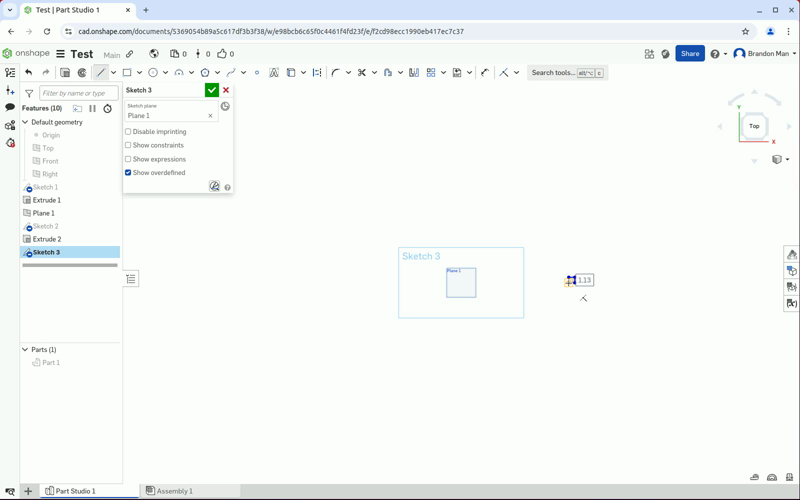
key(esc)
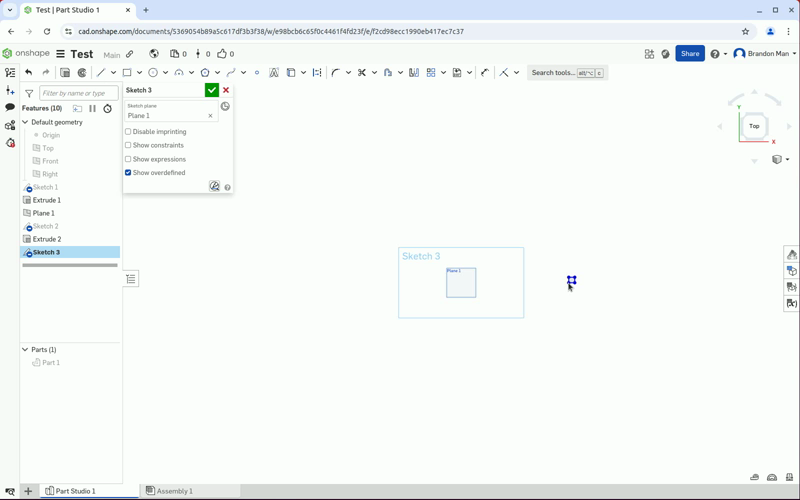
mouse_move(569, 281)
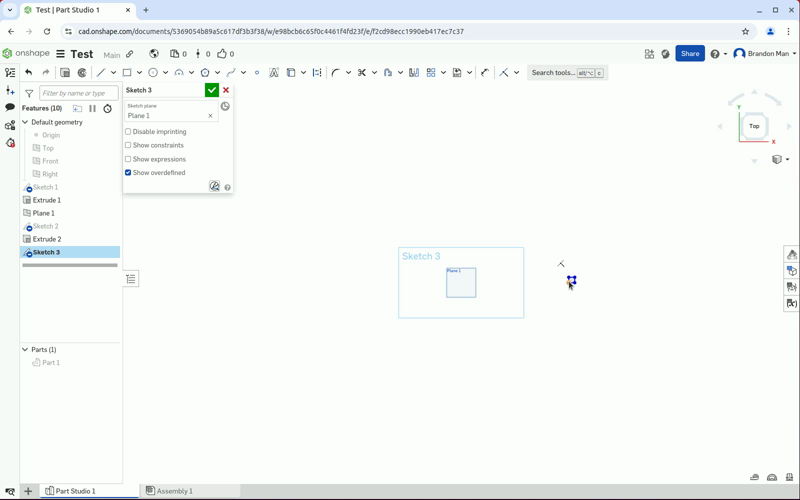
scroll(6)
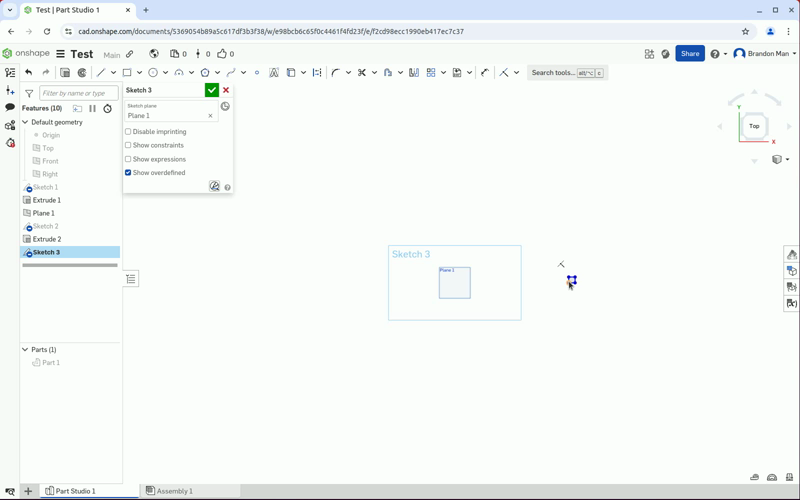
scroll(6)
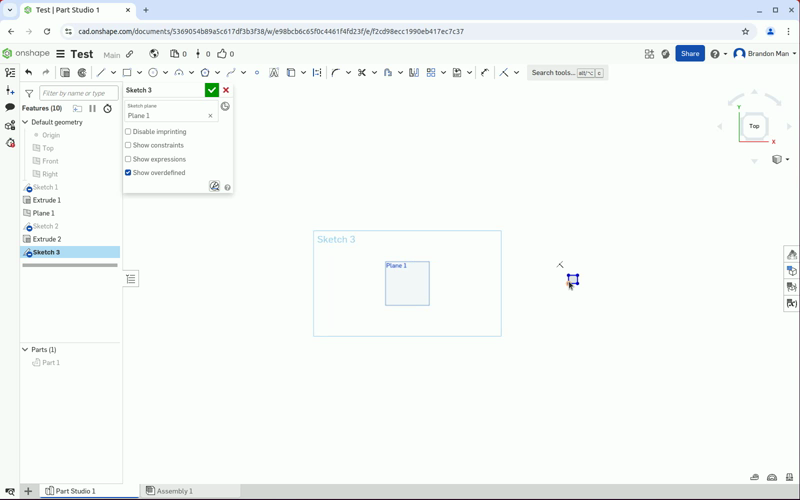
scroll(6)
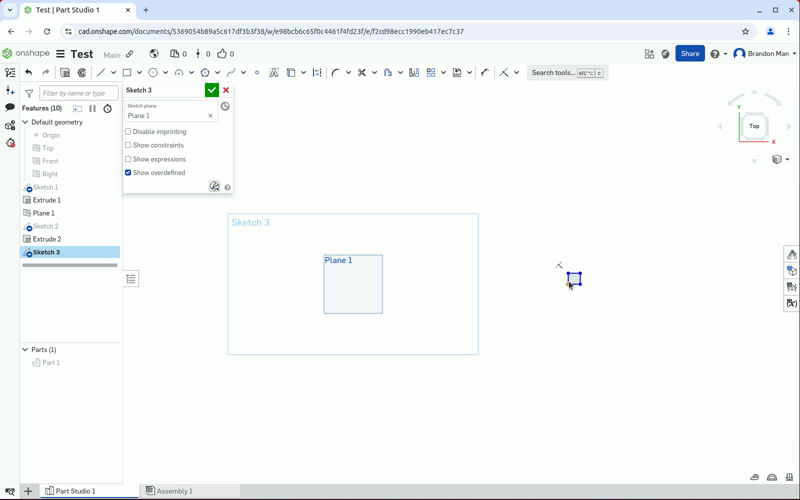
scroll(6)
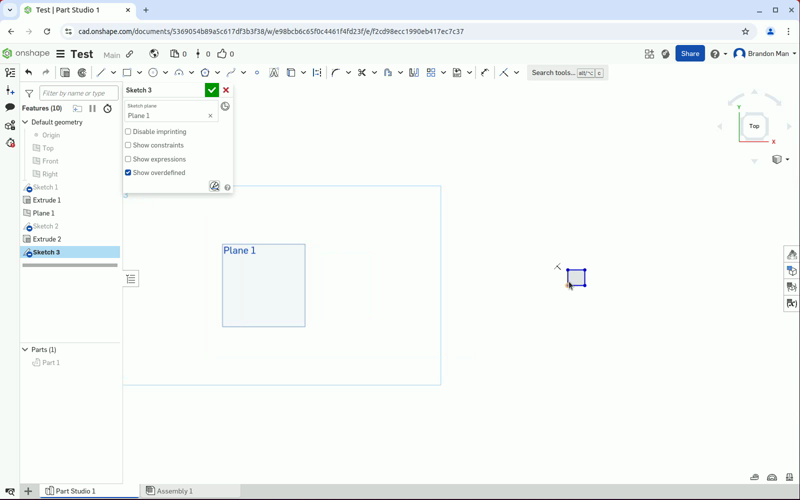
scroll(6)
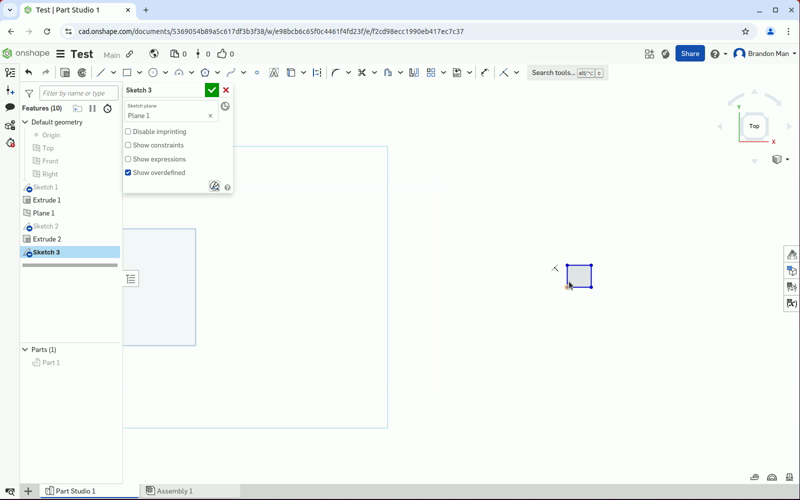
scroll(6)
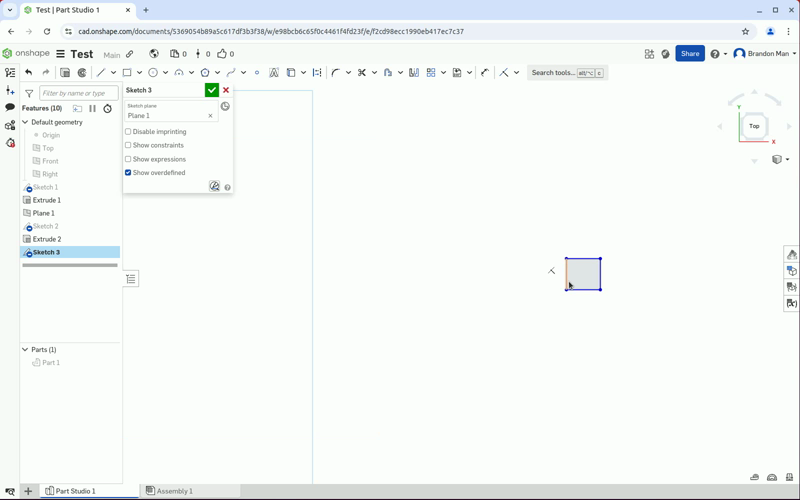
scroll(6)
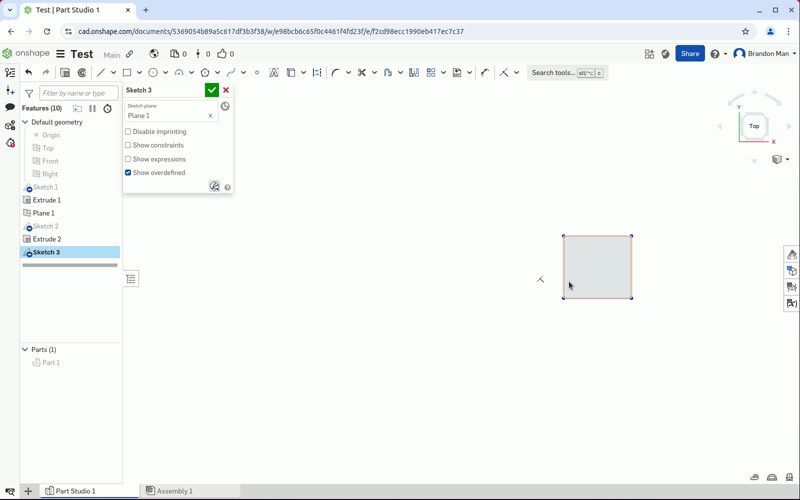
click(569, 281)
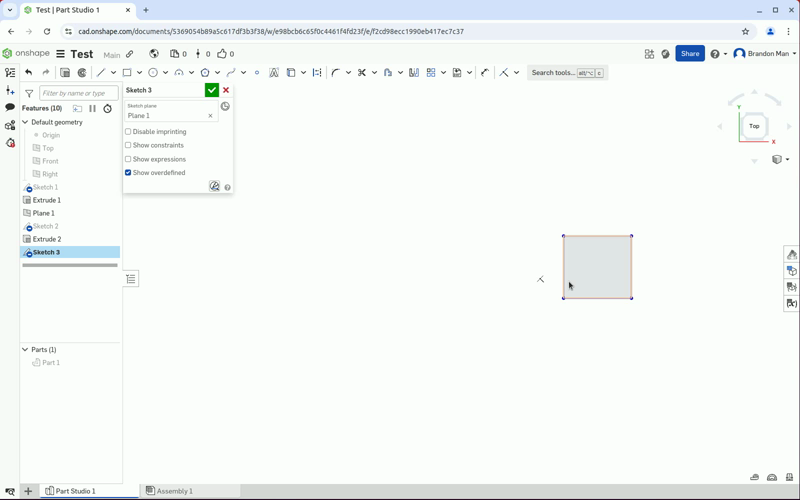
scroll(-6)
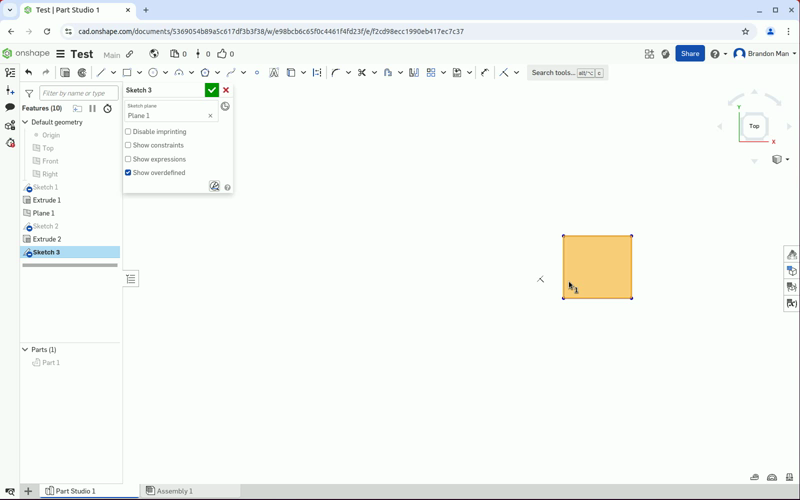
scroll(-6)
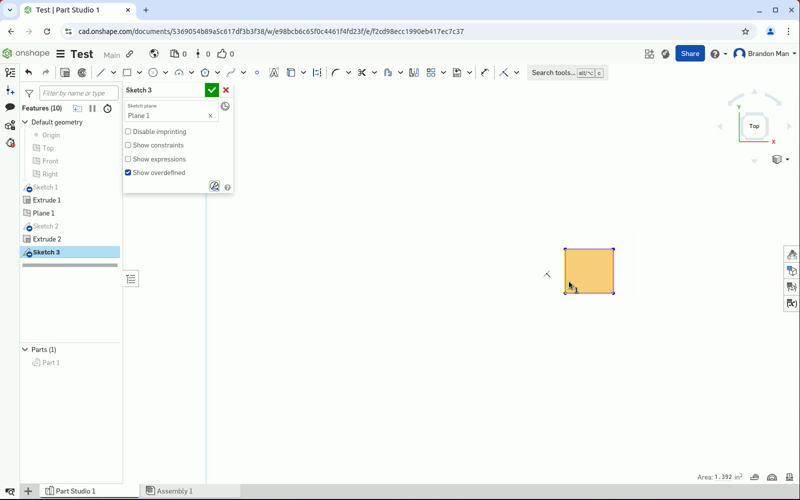
scroll(-6)
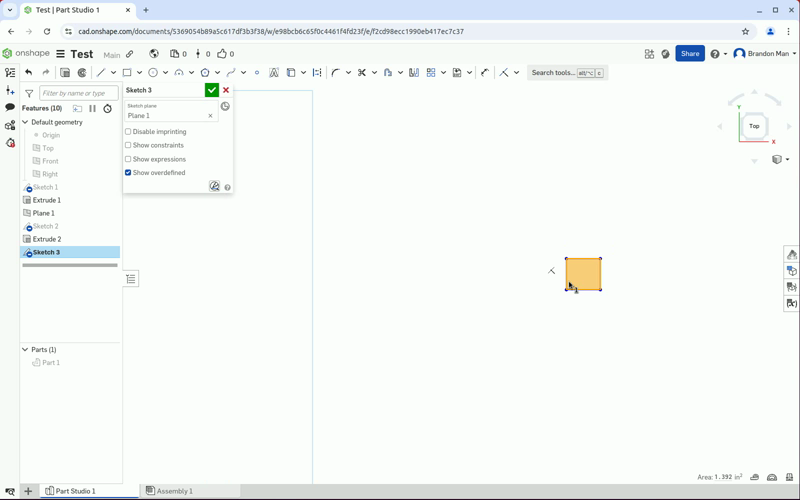
scroll(-6)
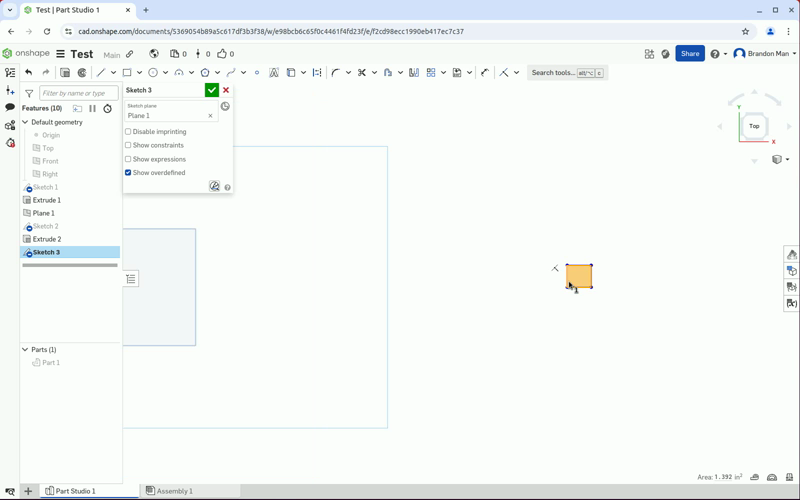
scroll(-6)
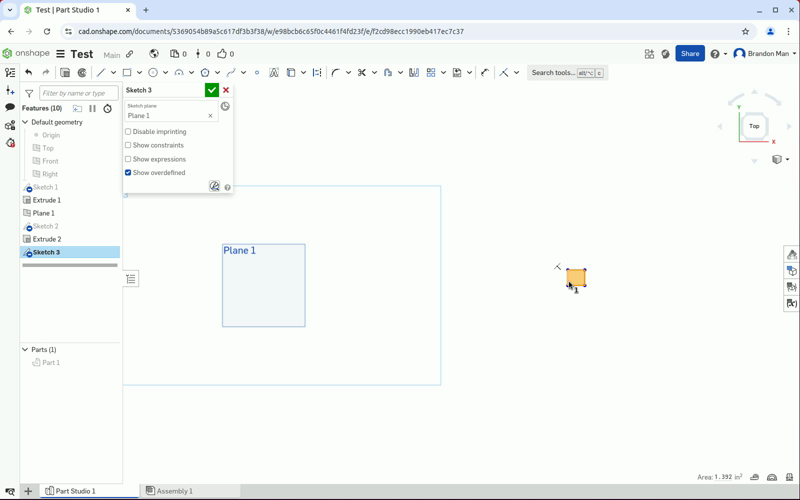
scroll(-6)
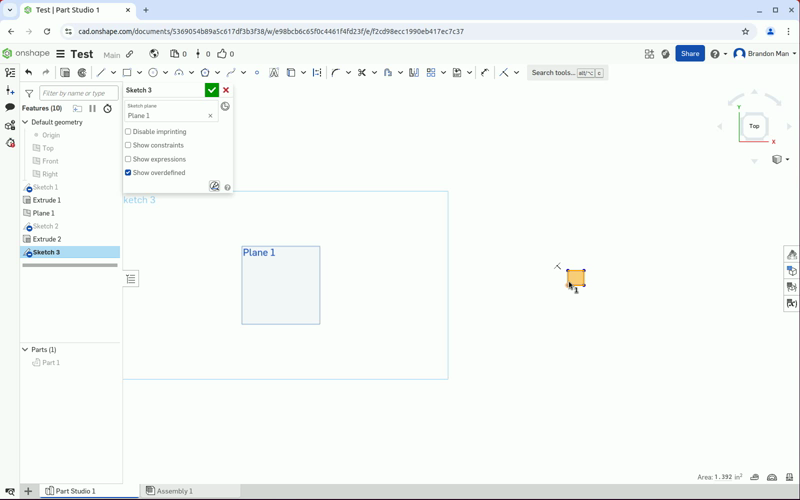
scroll(-6)
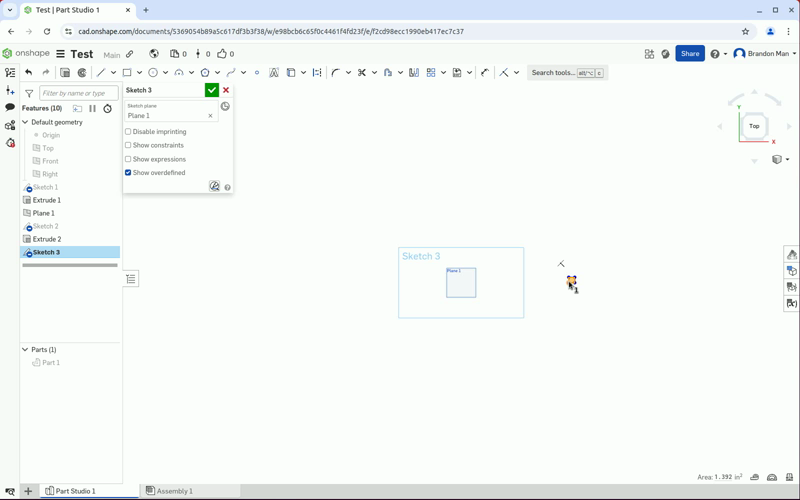
mouse_move(73, 352)
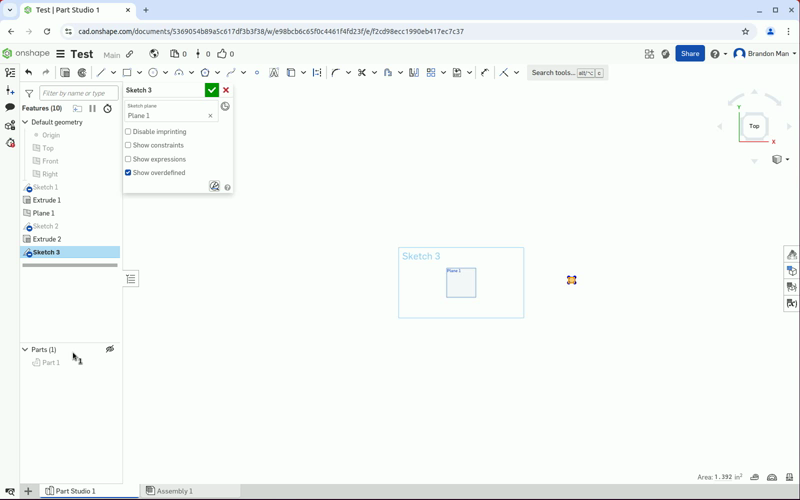
key(shift+y)
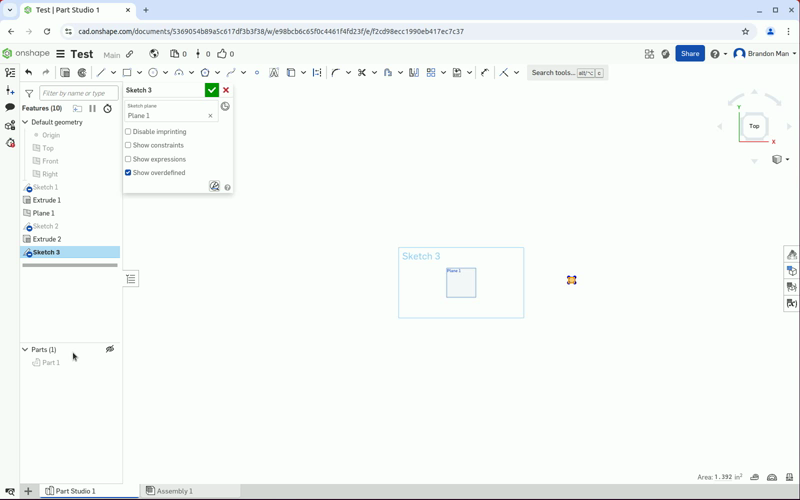
key(shift+e)
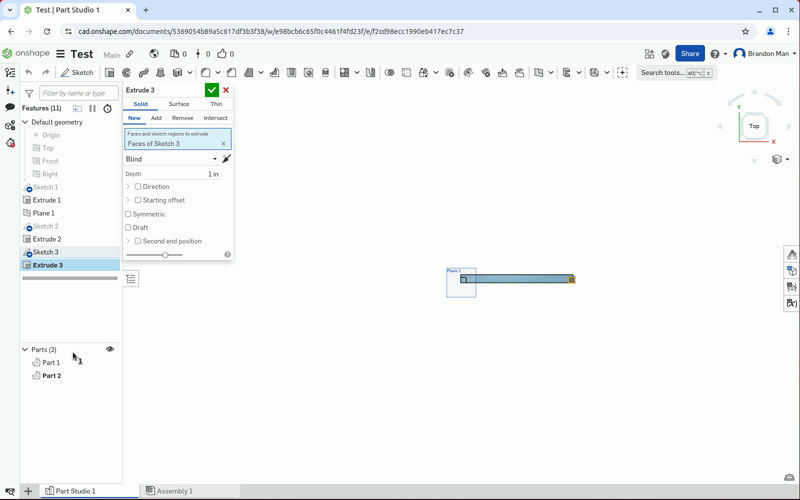
mouse_move(143, 106)
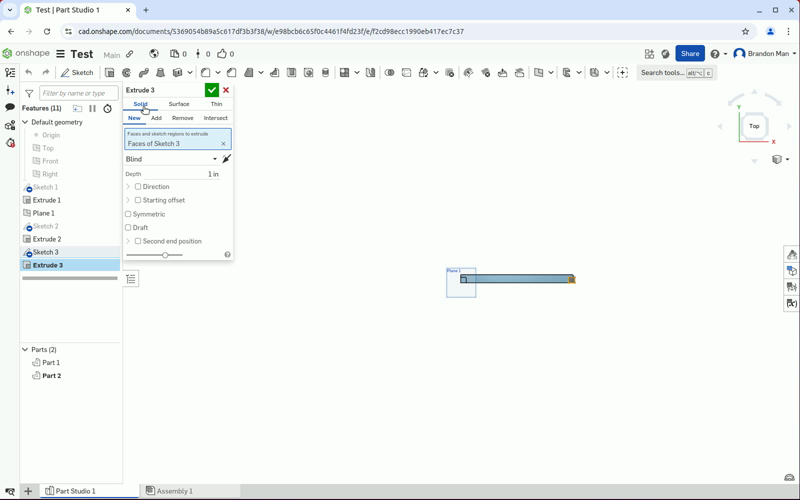
click(143, 106)
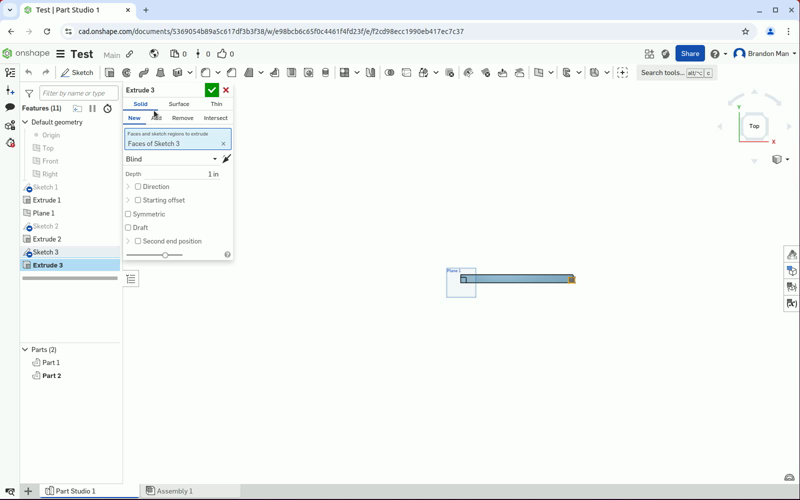
mouse_move(186, 120)
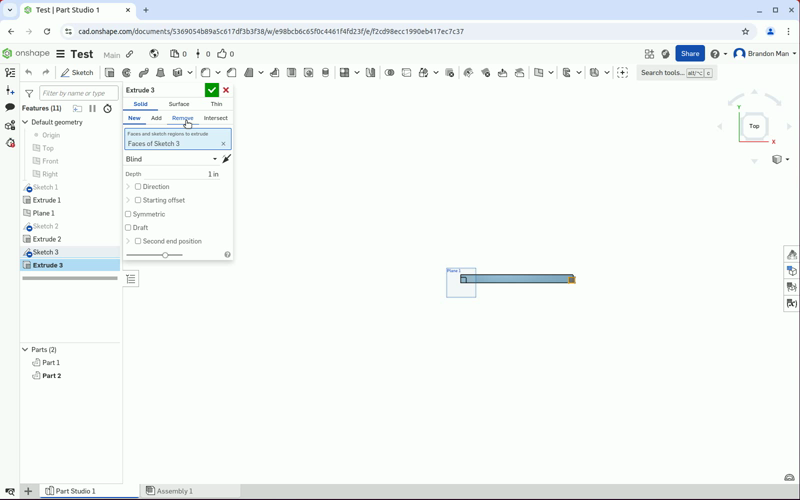
click(186, 120)
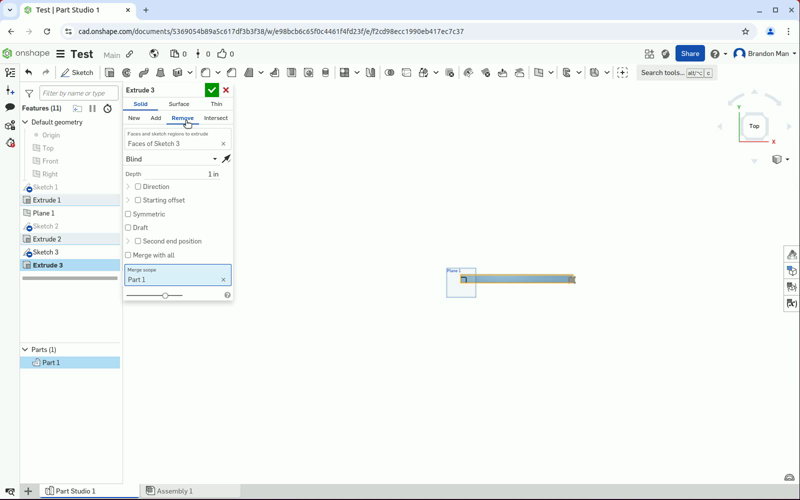
key(tab, 4)
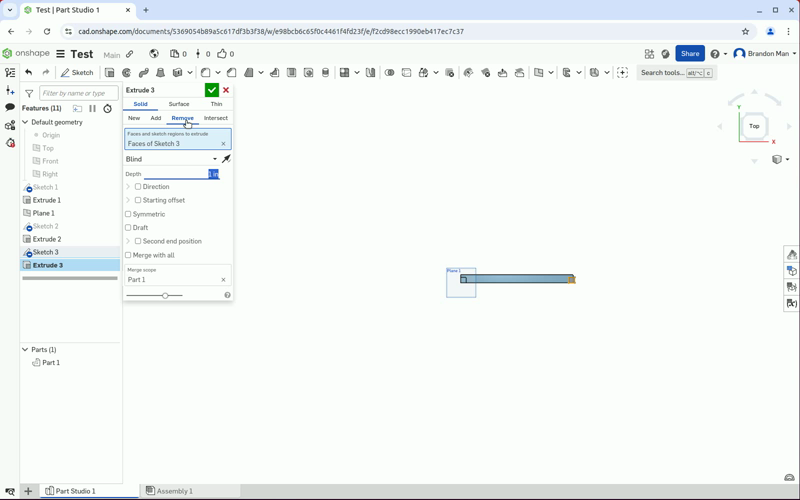
text(0.481)
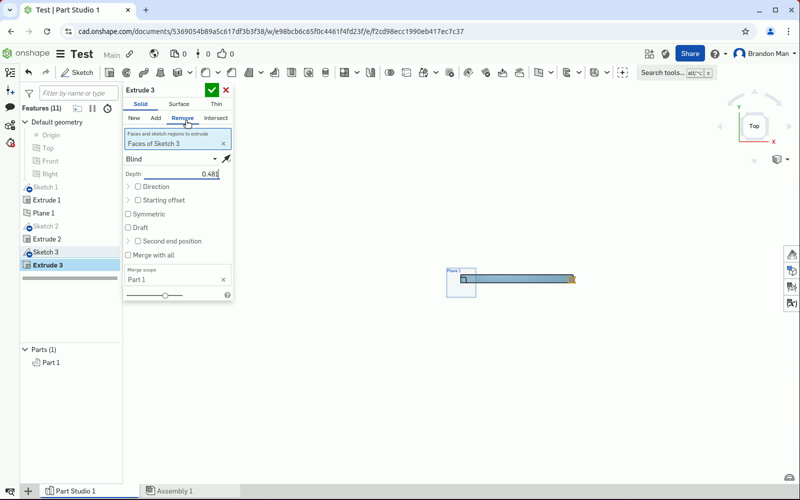
key(tab, 6)
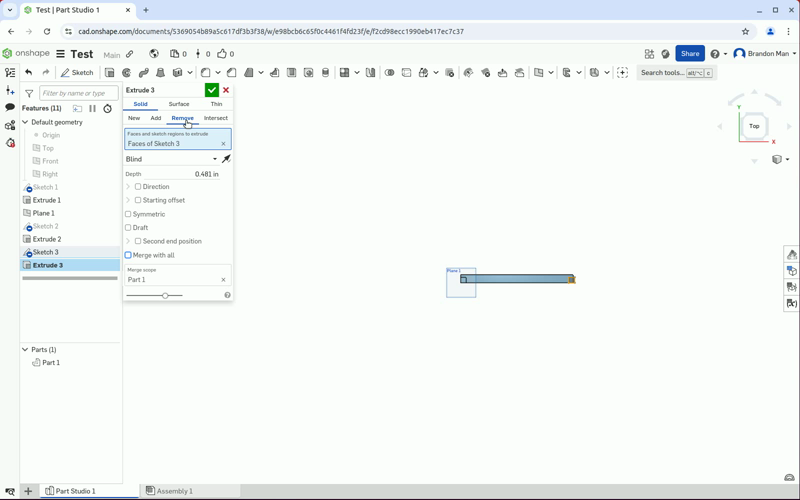
key(space)
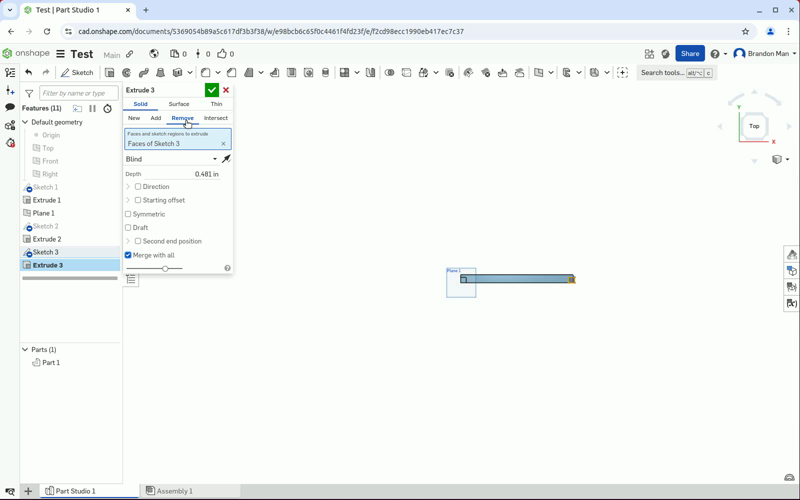
key(enter)
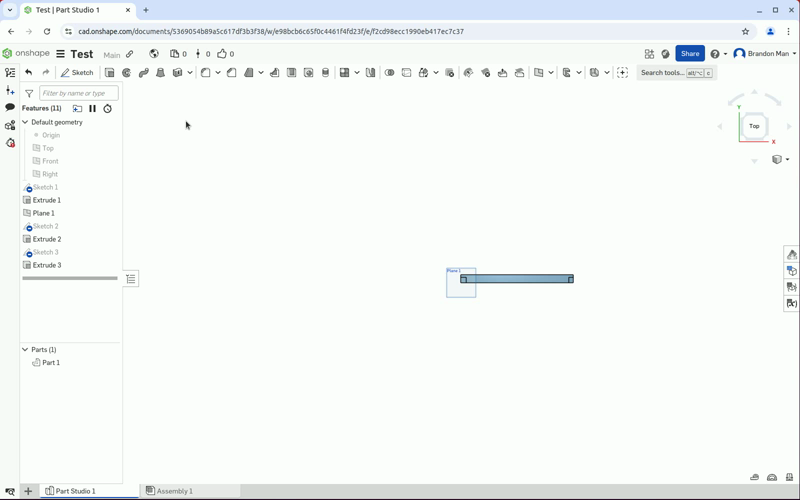
key(shift+h)
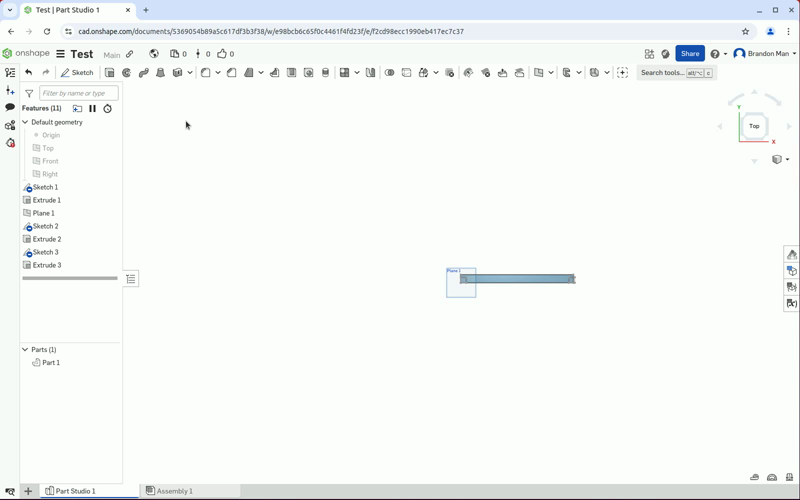
key(shift+h)
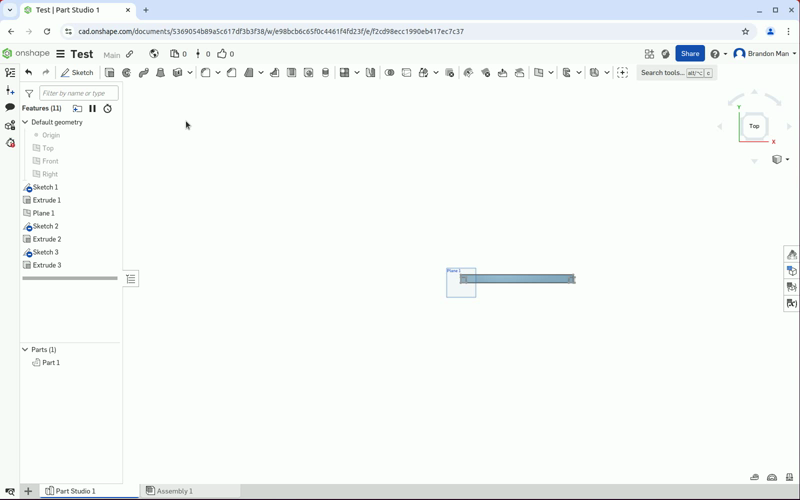
key(shift+7)
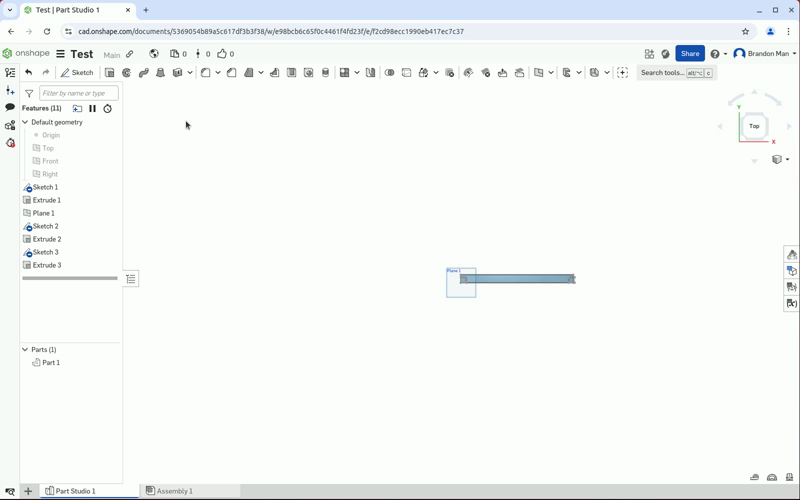
key(up, 3)
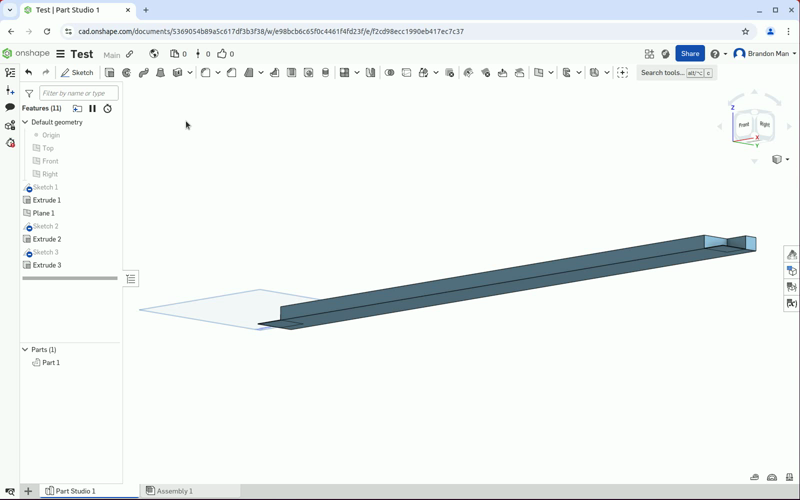
key(left, 3)
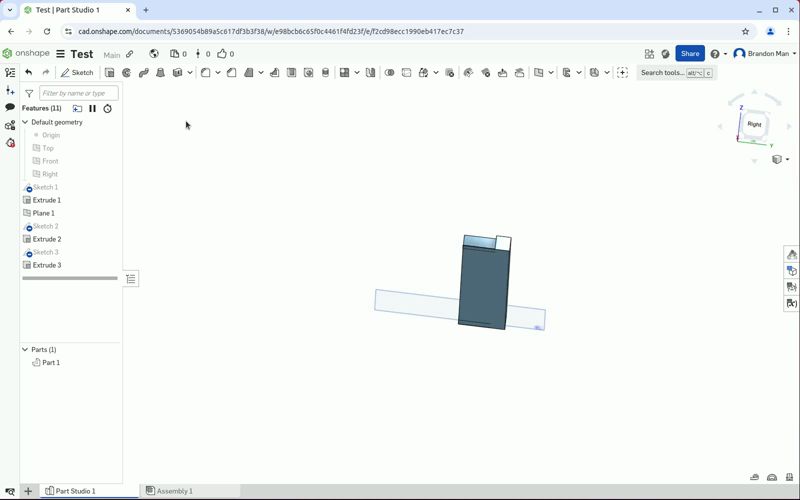
key(right, 3)
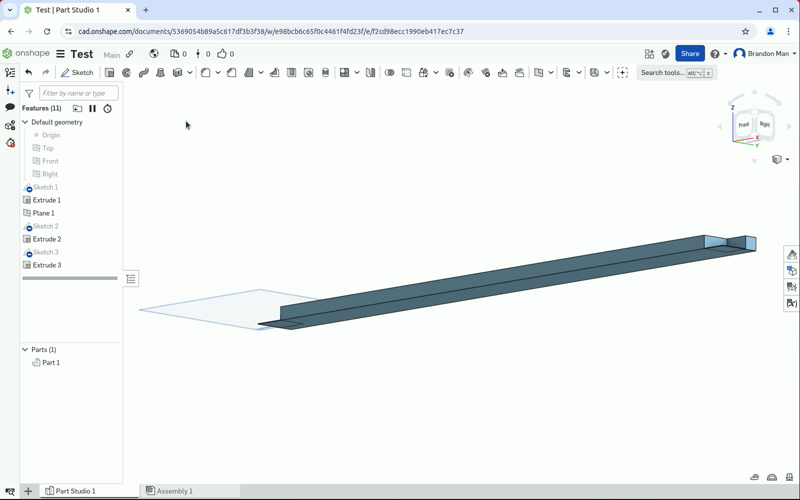
key(down, 3)
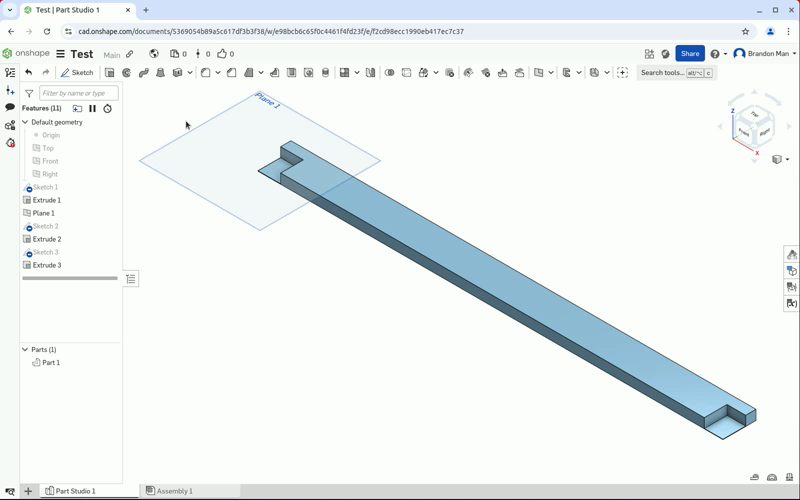
mouse_move(73, 189)
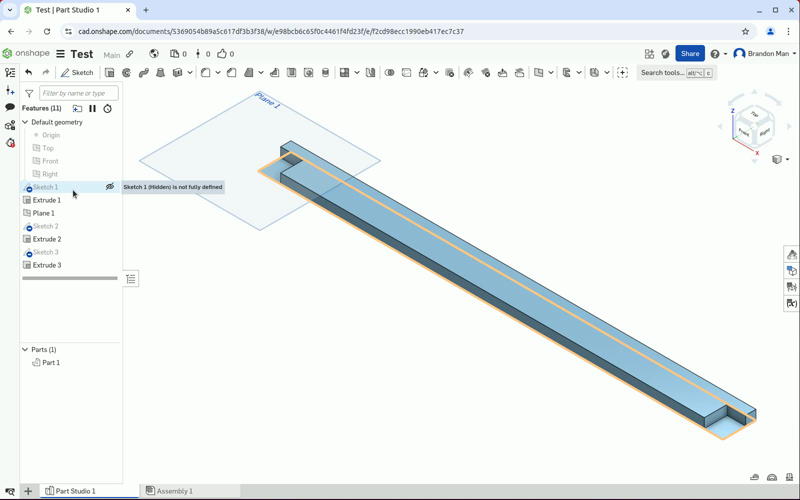
click(73, 189)